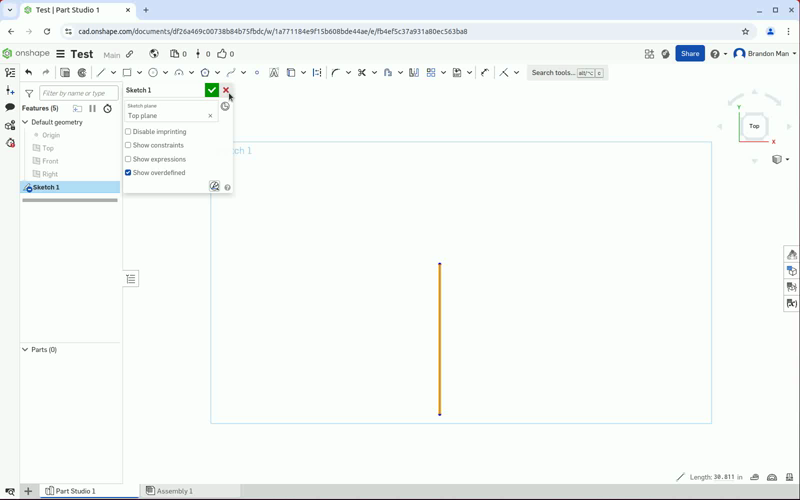
key(shift+h)
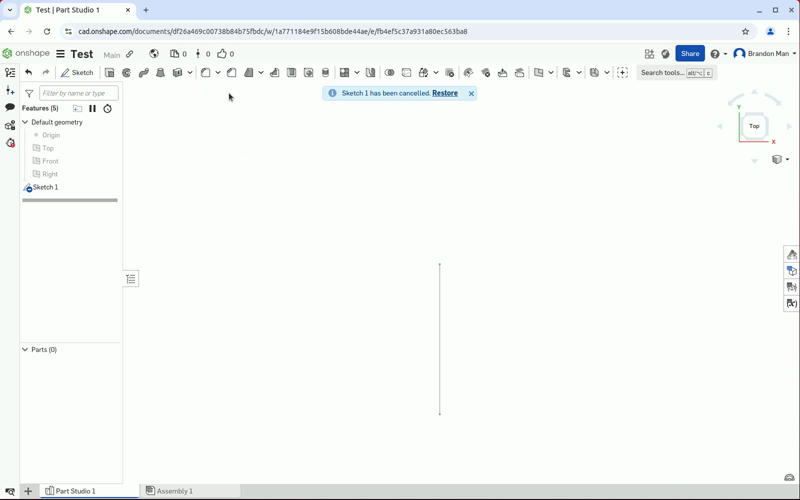
key(shift+s)
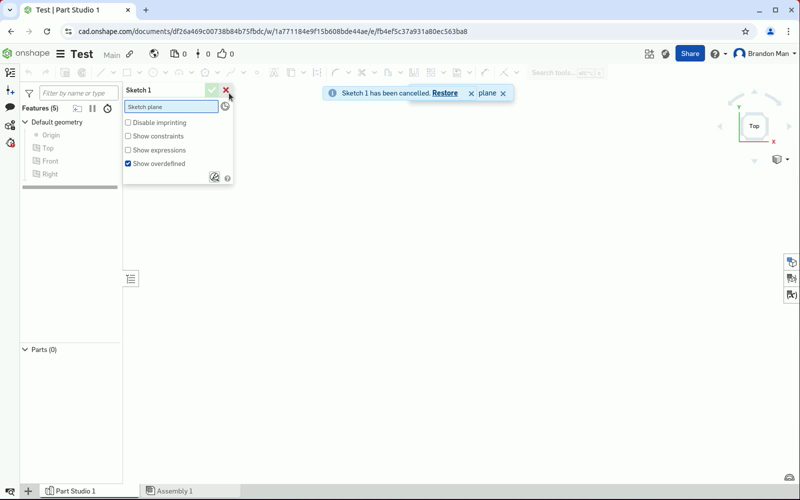
mouse_move(73, 150)
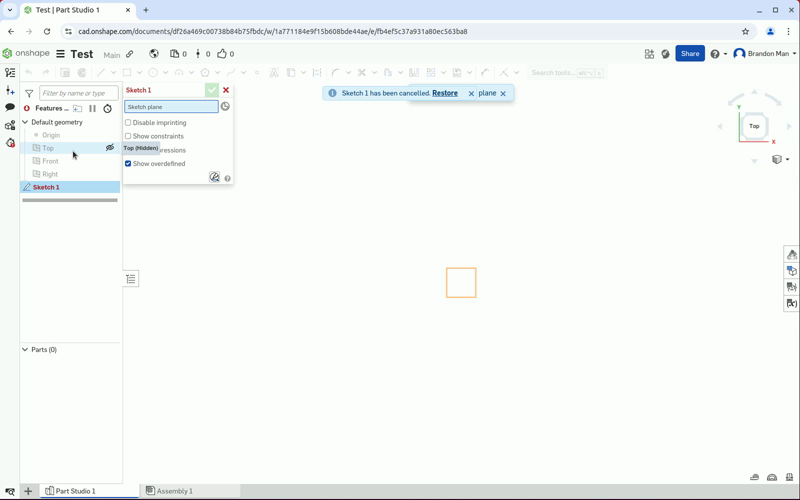
click(73, 150)
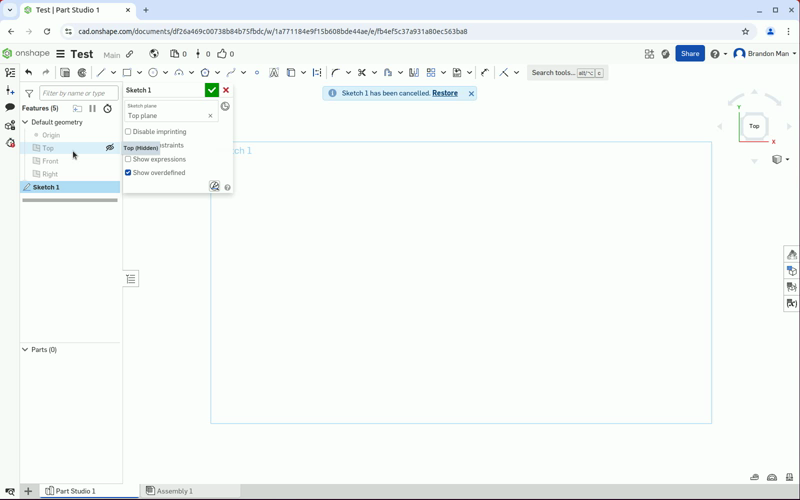
mouse_move(73, 352)
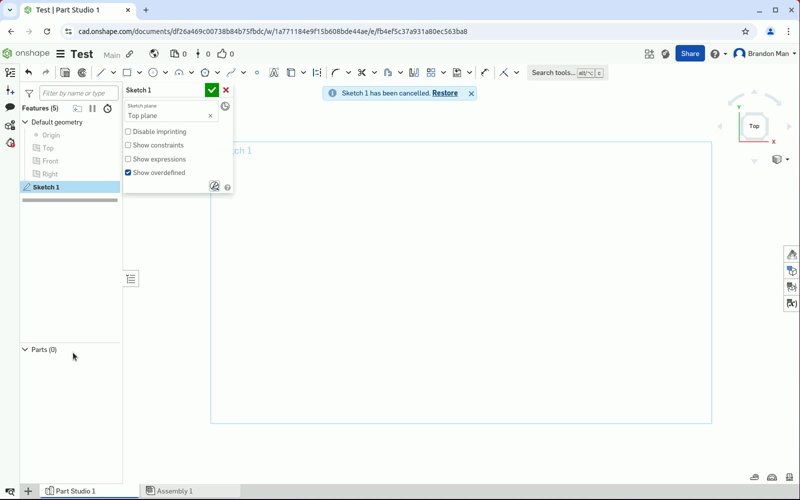
key(y)
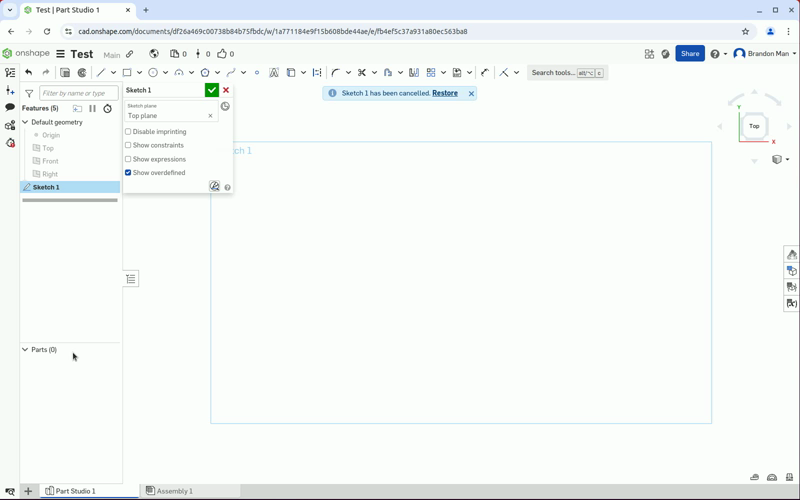
key(l)
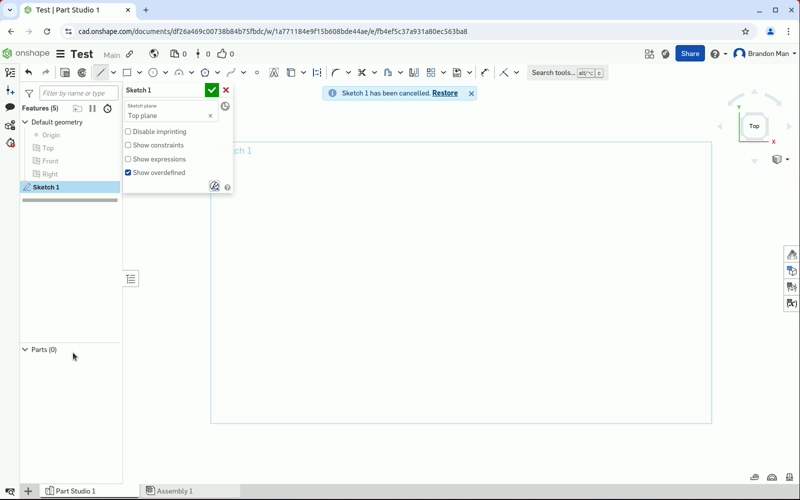
key_down(shift)
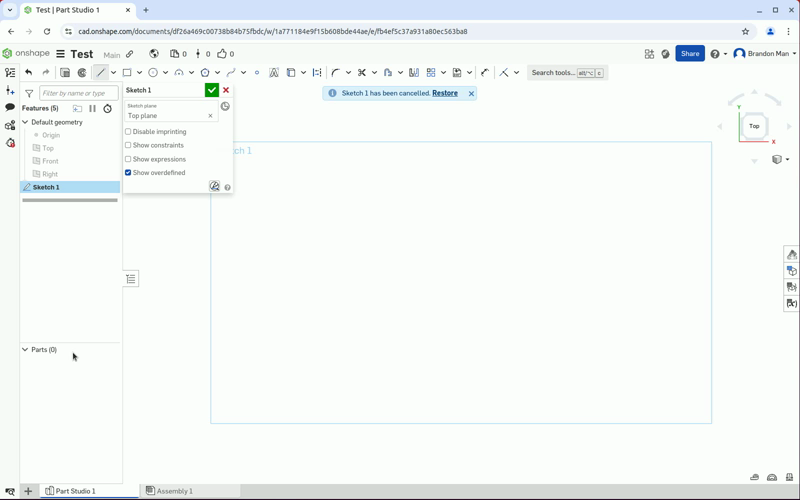
mouse_move(364, 330)
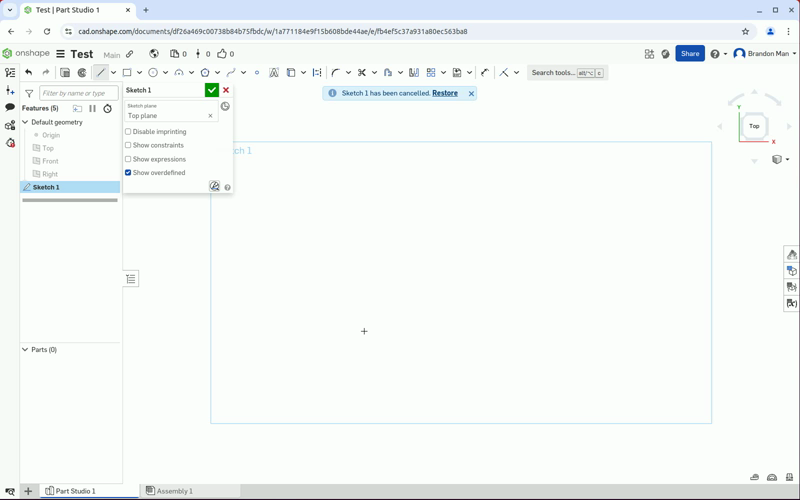
click(364, 330)
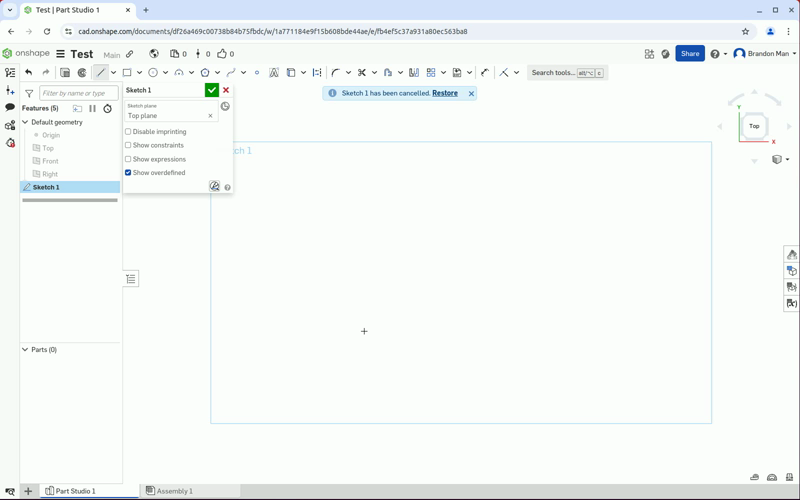
key_up(shift)
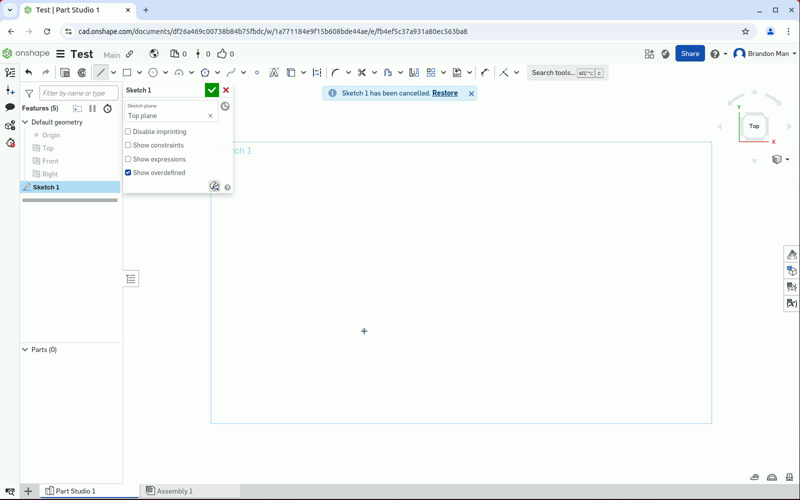
key_down(shift)
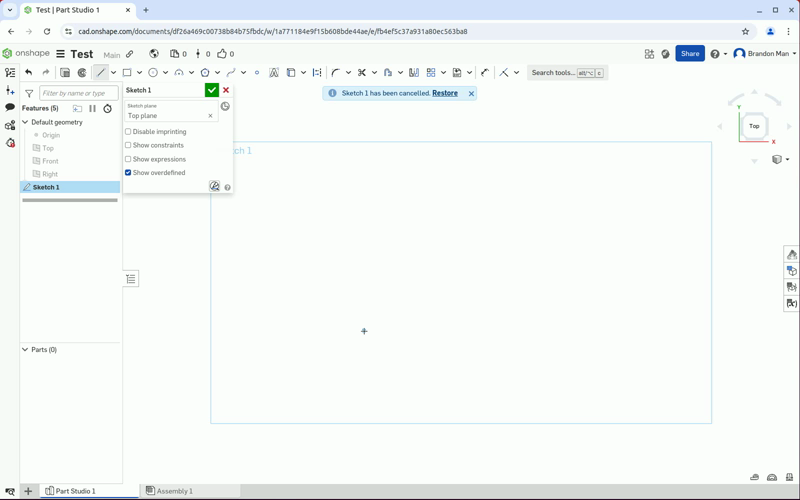
mouse_move(394, 330)
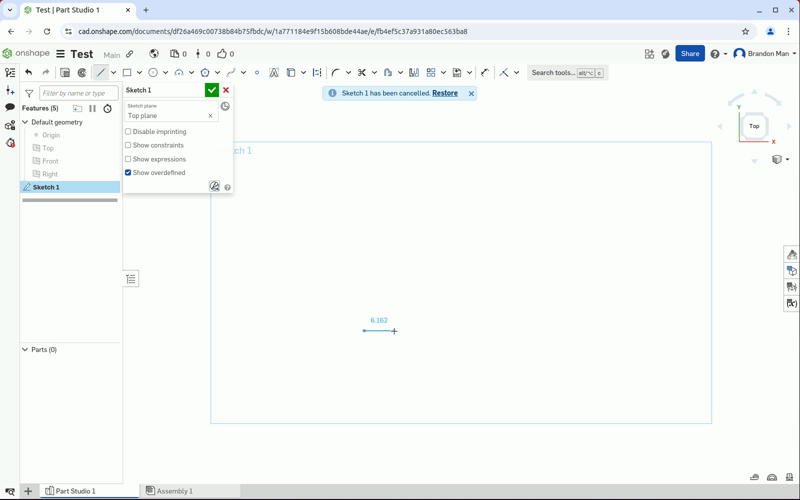
mouse_move(397, 330)
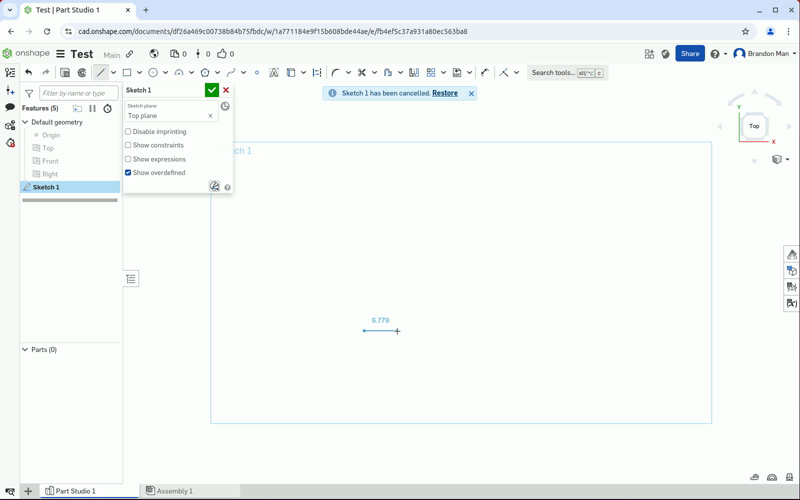
click(397, 330)
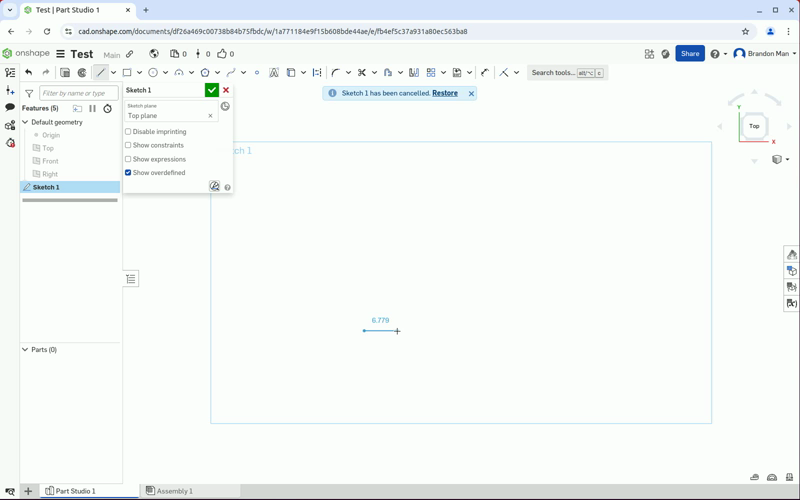
key_up(shift)
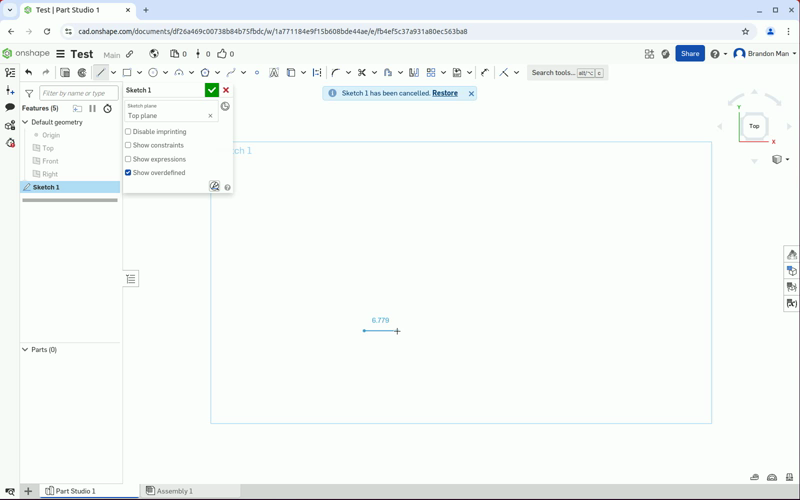
key_down(shift)
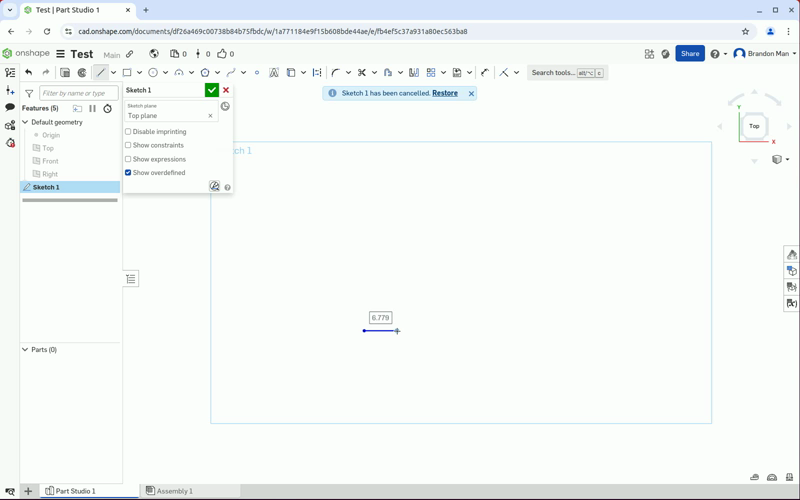
mouse_move(557, 330)
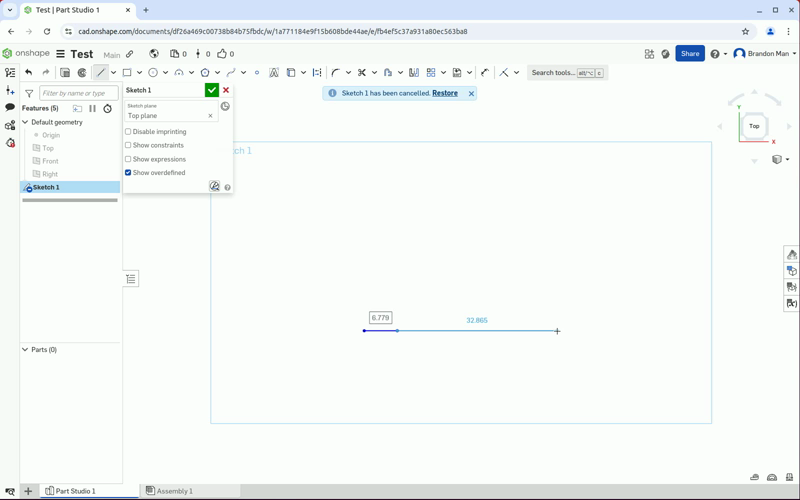
click(557, 330)
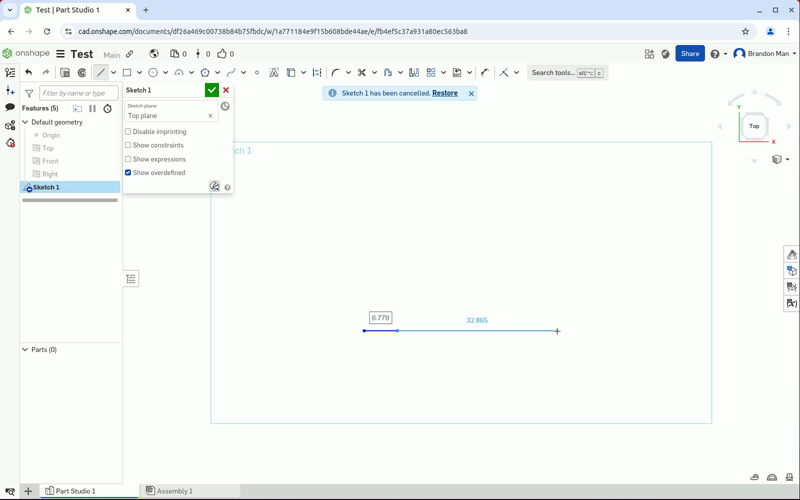
key_up(shift)
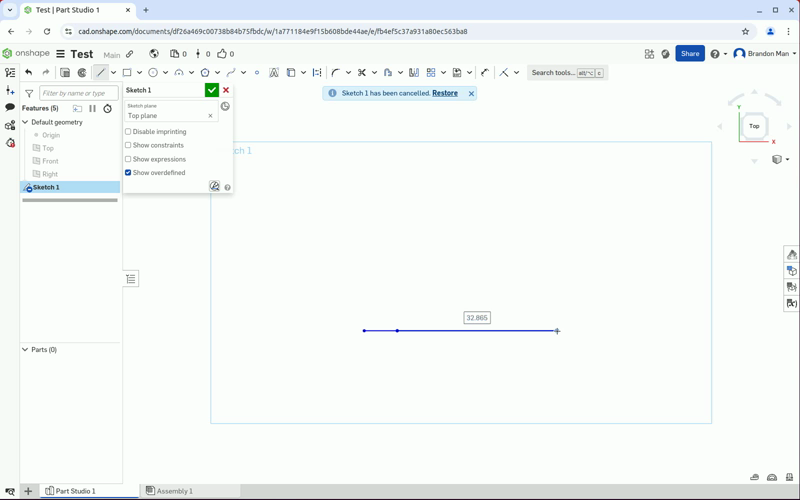
key_down(shift)
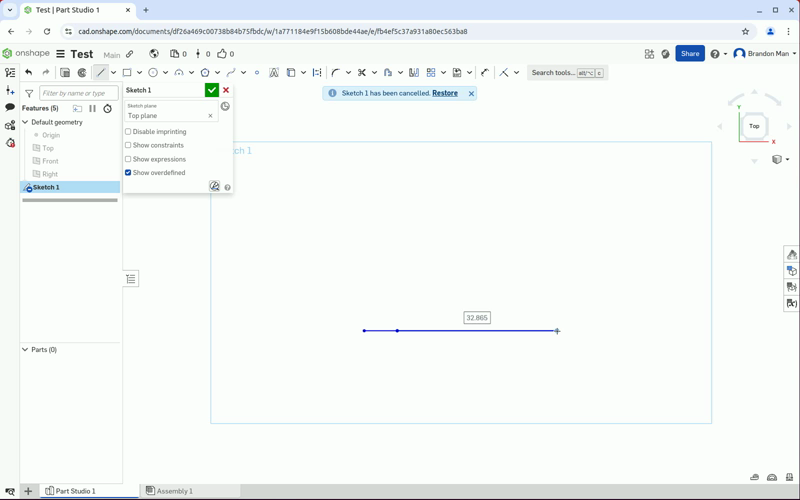
mouse_move(557, 233)
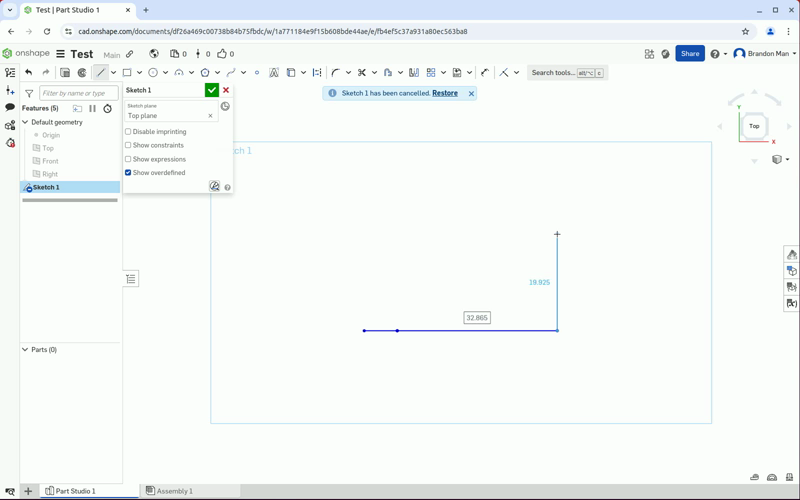
click(557, 233)
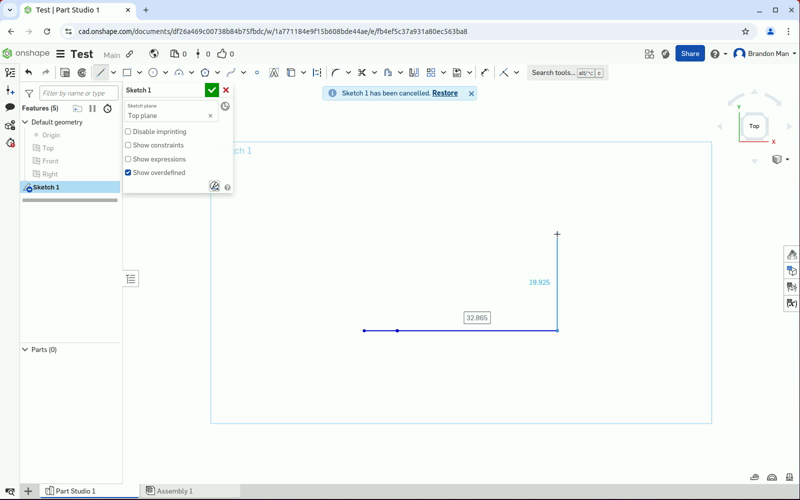
key_up(shift)
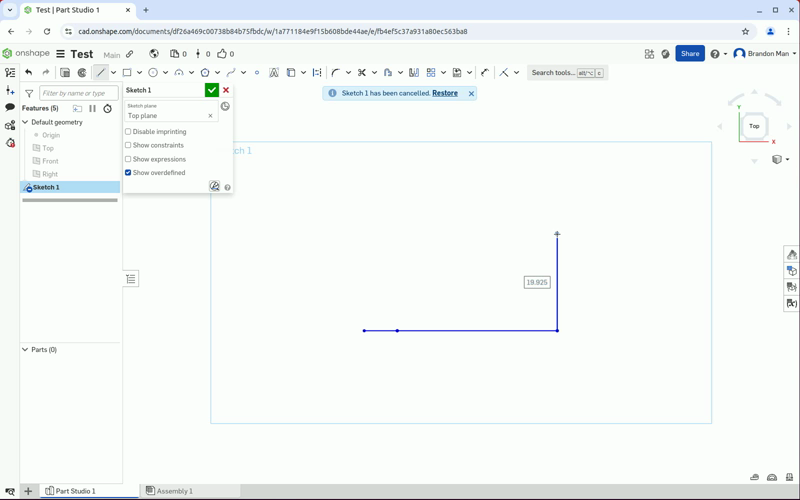
key_down(shift)
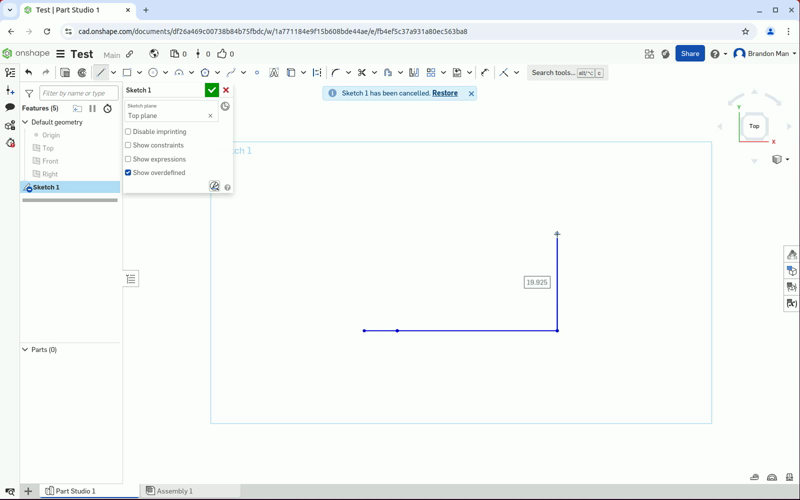
mouse_move(364, 233)
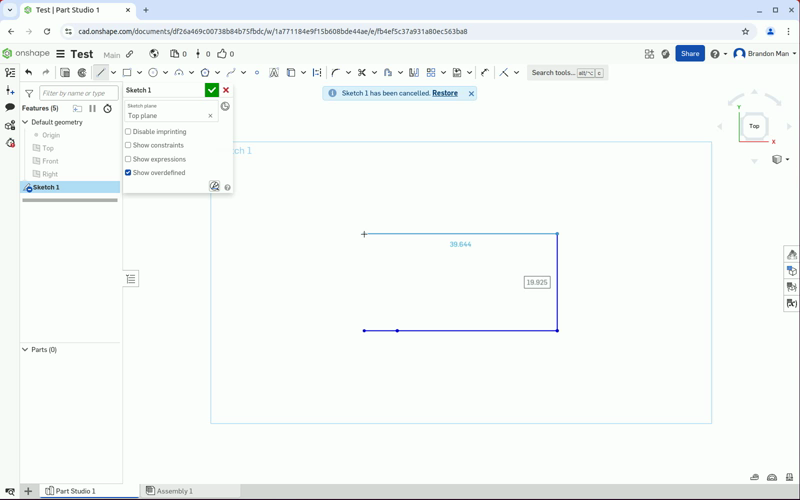
click(364, 233)
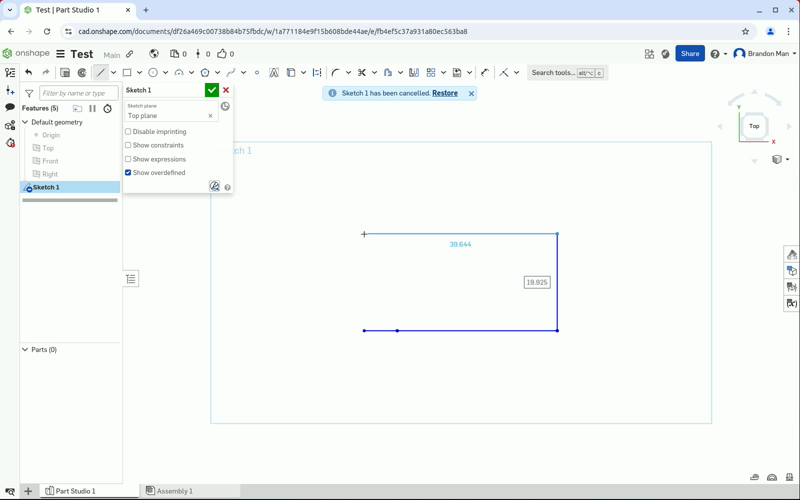
key_up(shift)
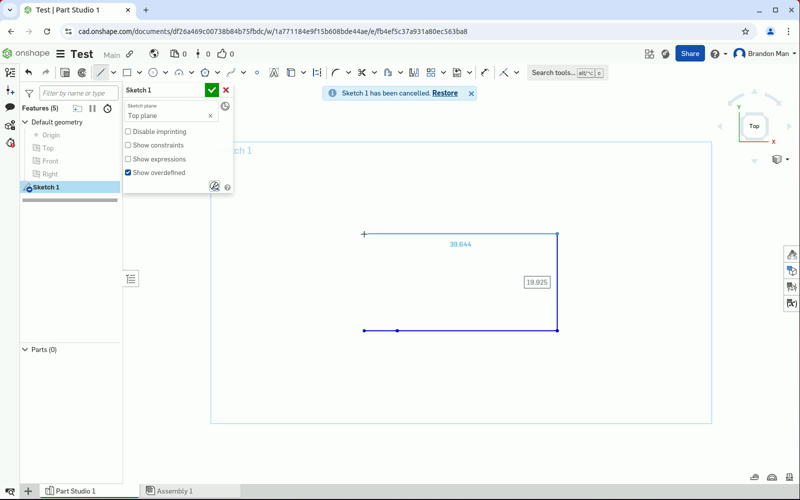
key_down(shift)
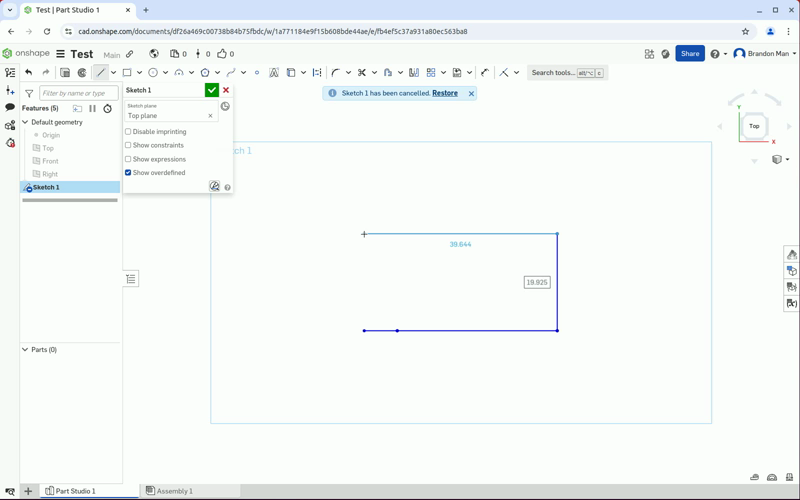
mouse_move(364, 330)
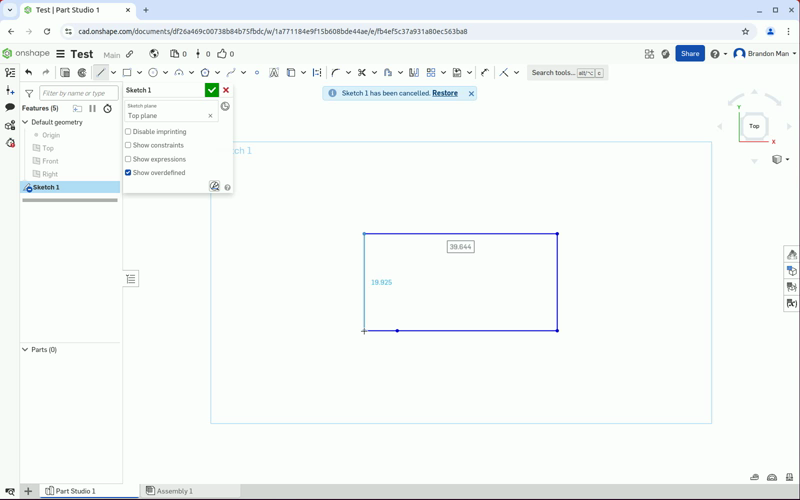
key_up(shift)
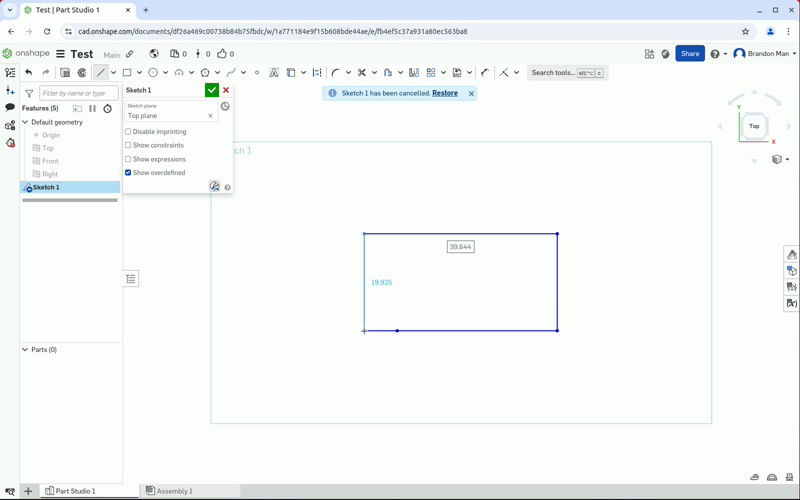
click(364, 330)
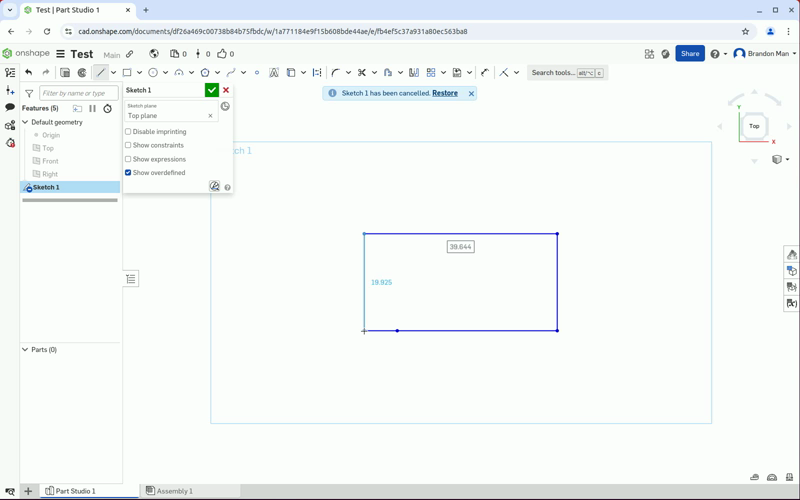
key(esc)
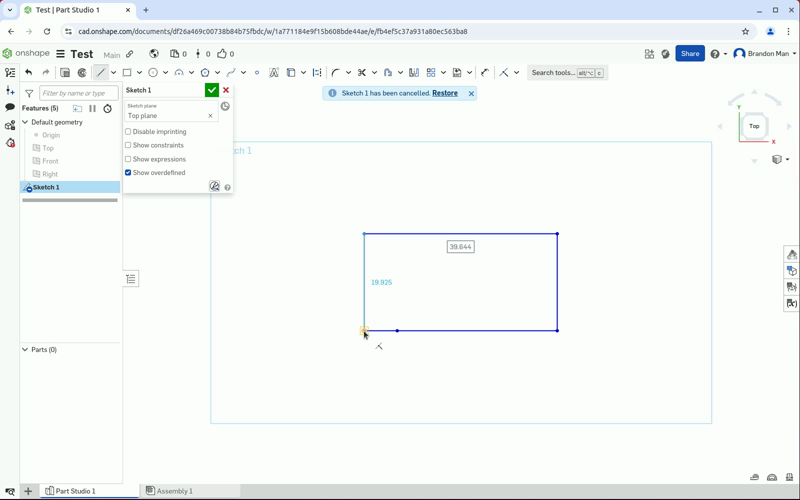
mouse_move(383, 287)
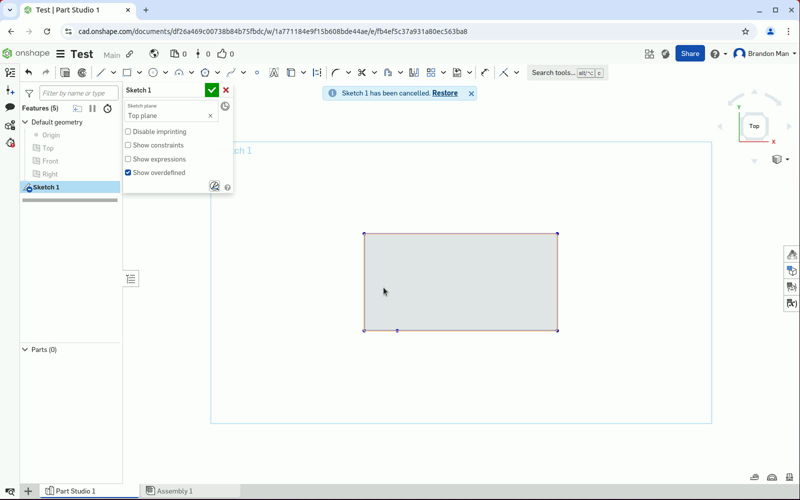
click(383, 287)
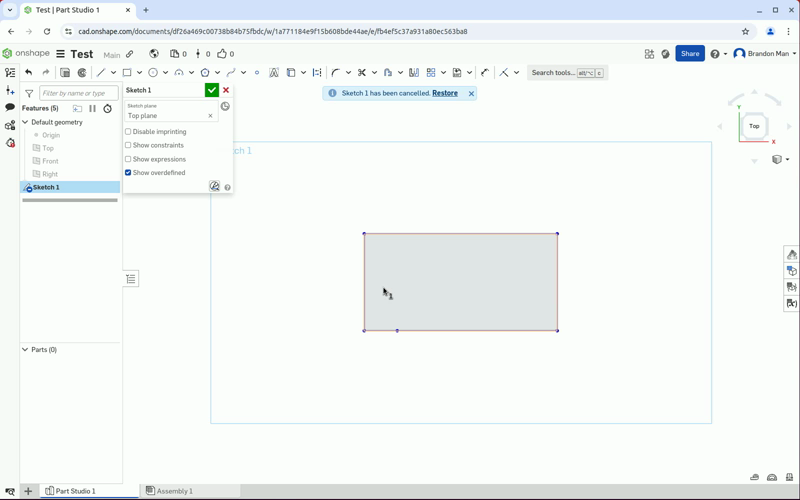
mouse_move(73, 352)
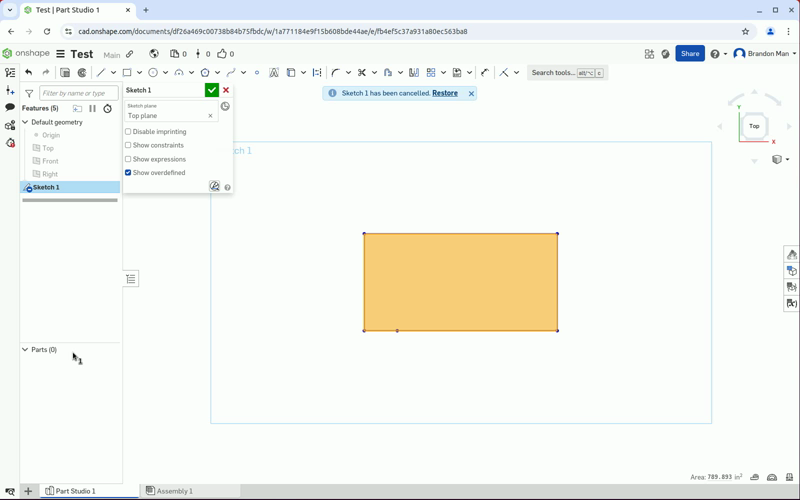
key(shift+y)
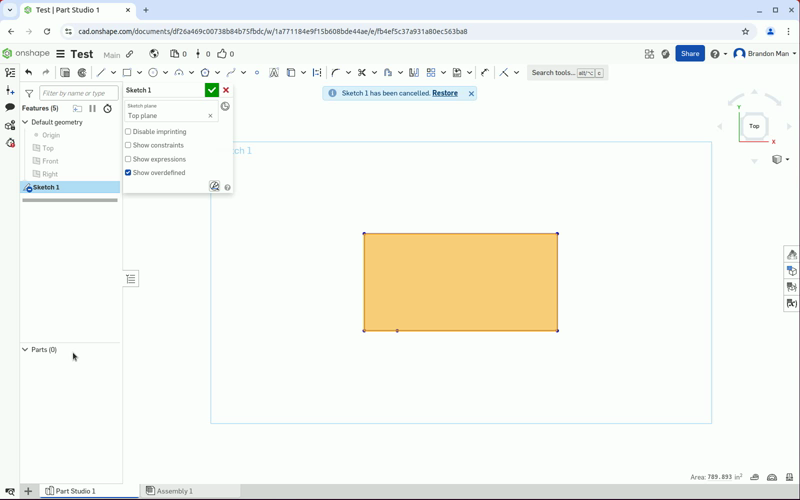
key(shift+e)
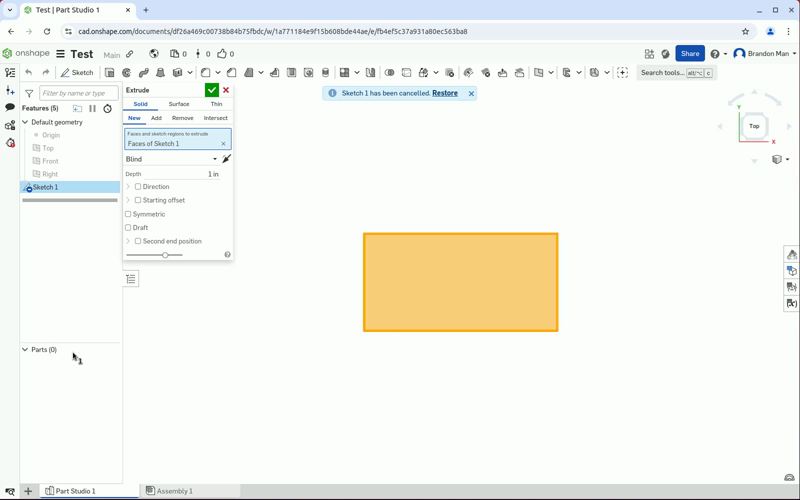
mouse_move(143, 106)
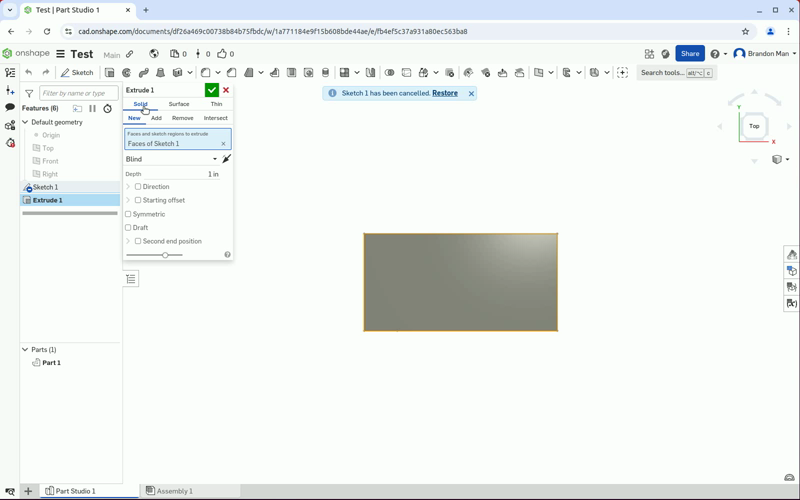
click(143, 106)
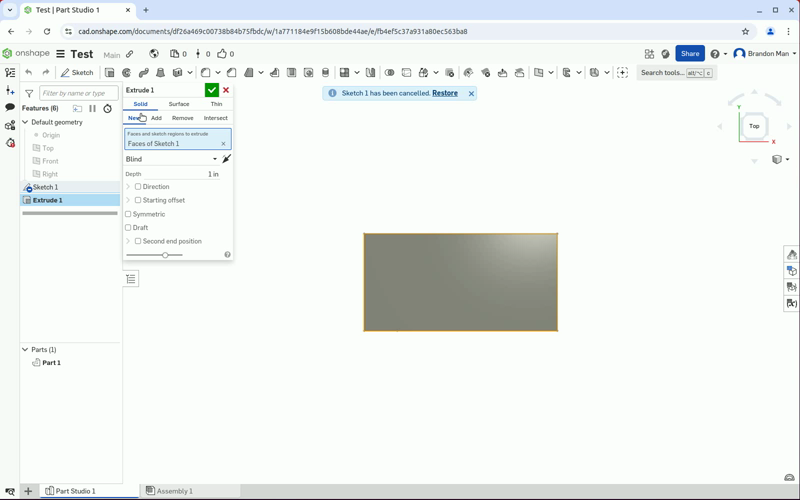
mouse_move(137, 120)
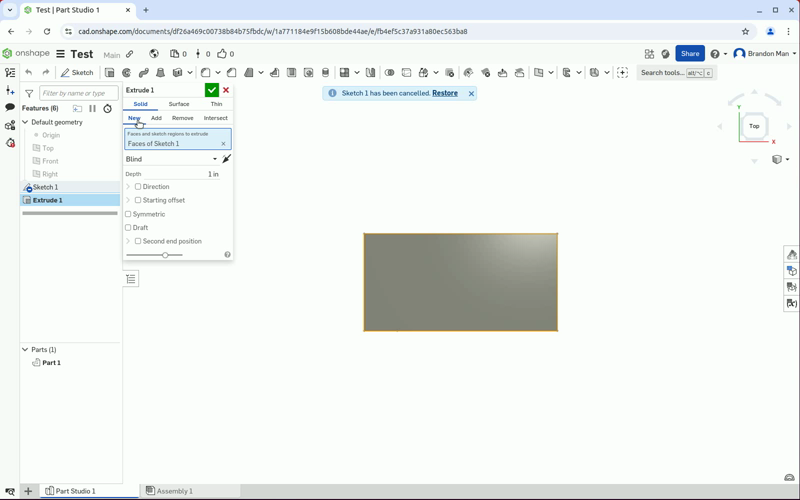
click(137, 120)
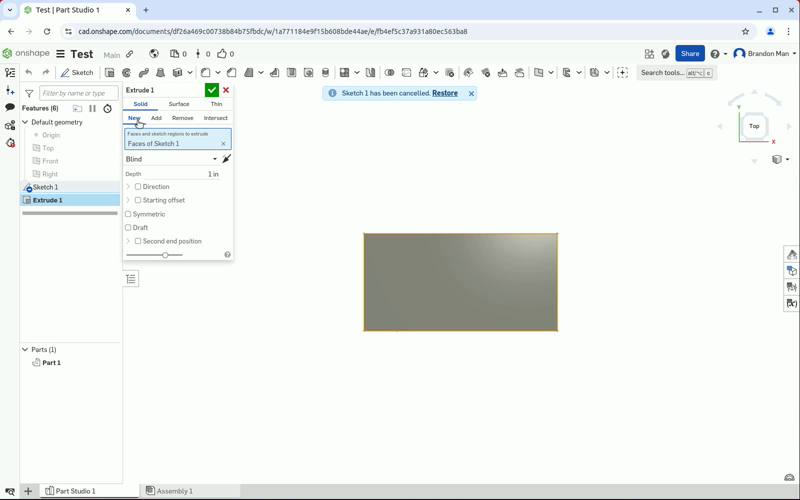
key(tab, 4)
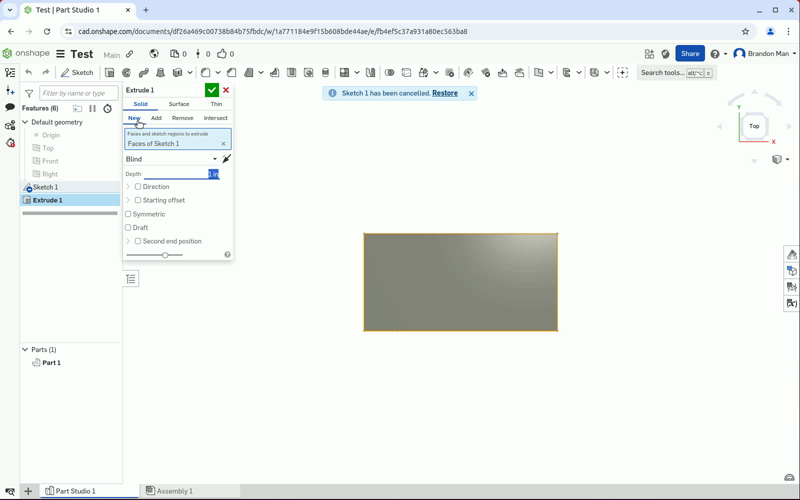
text(0.722)
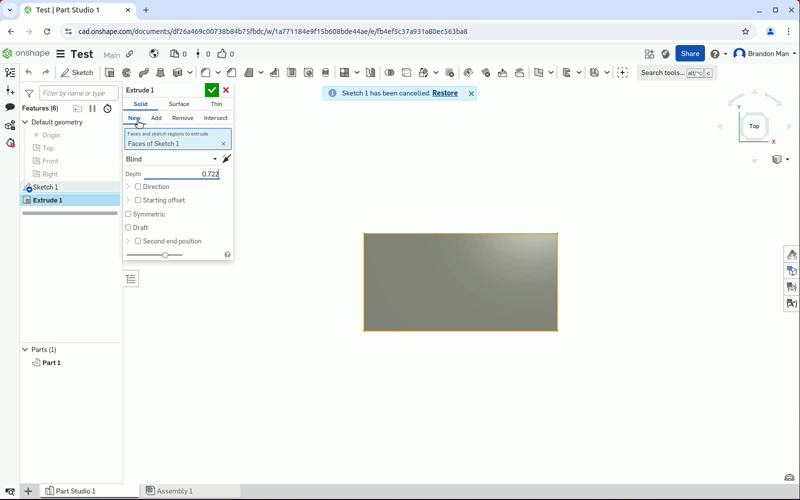
key(enter)
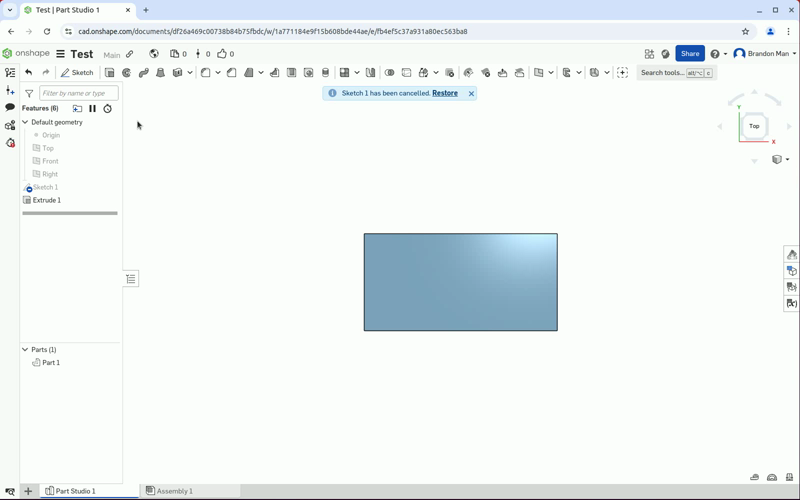
key(shift+h)
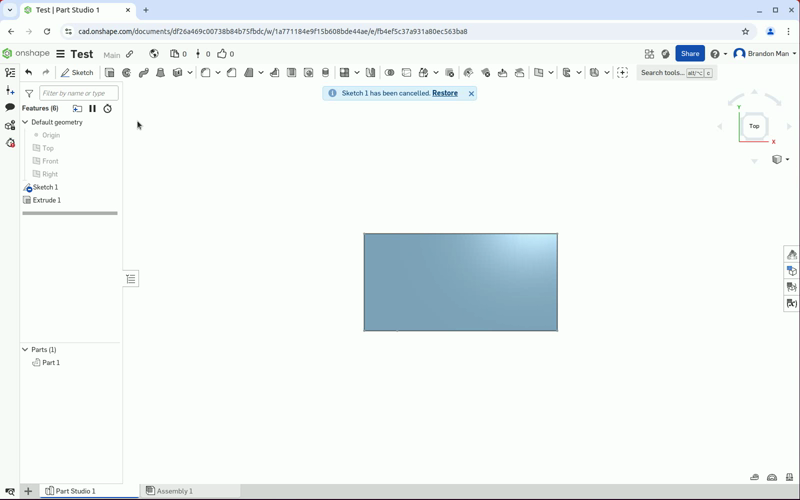
key(shift+h)
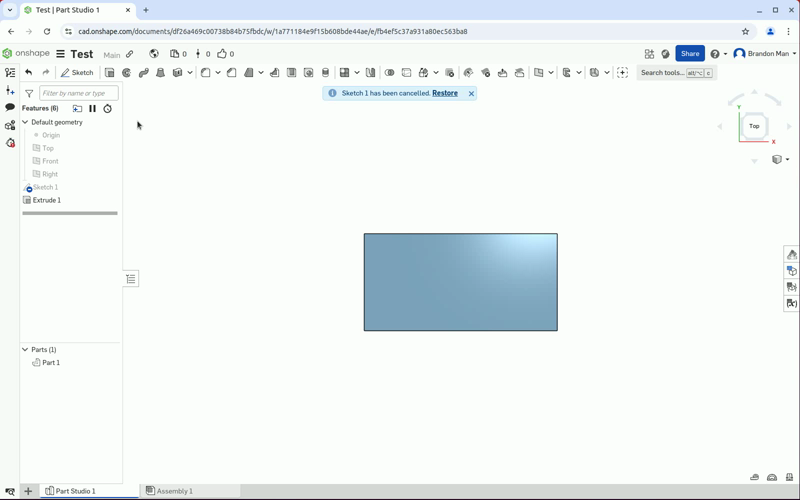
mouse_move(73, 189)
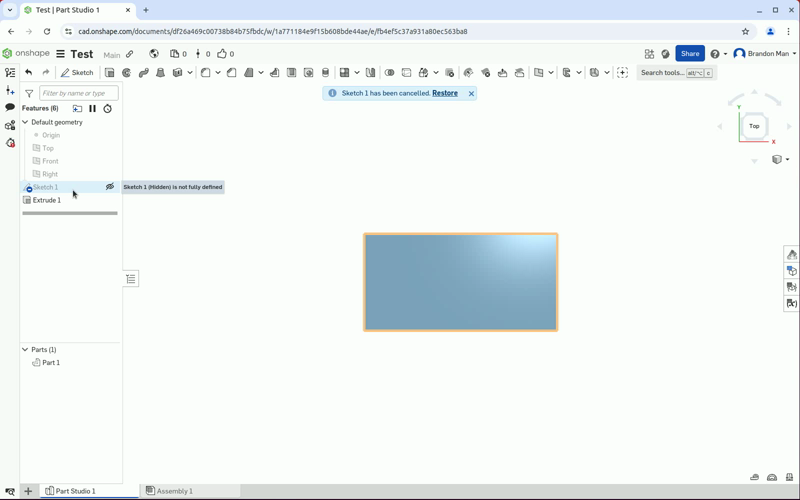
click(73, 189)
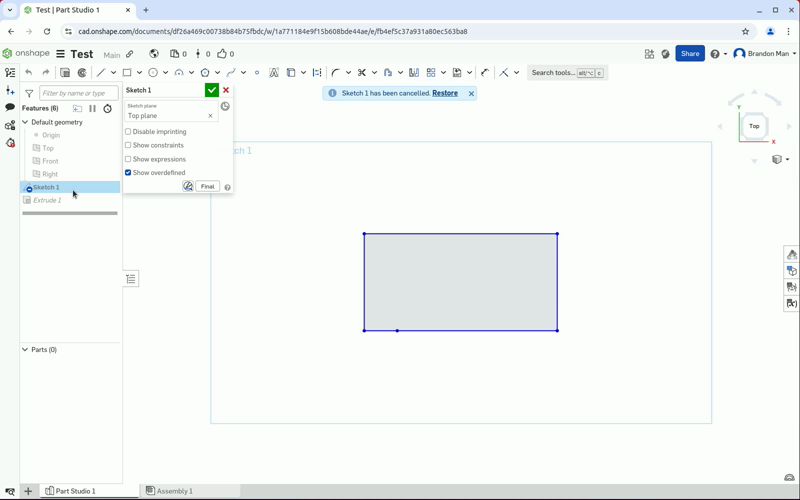
mouse_move(229, 92)
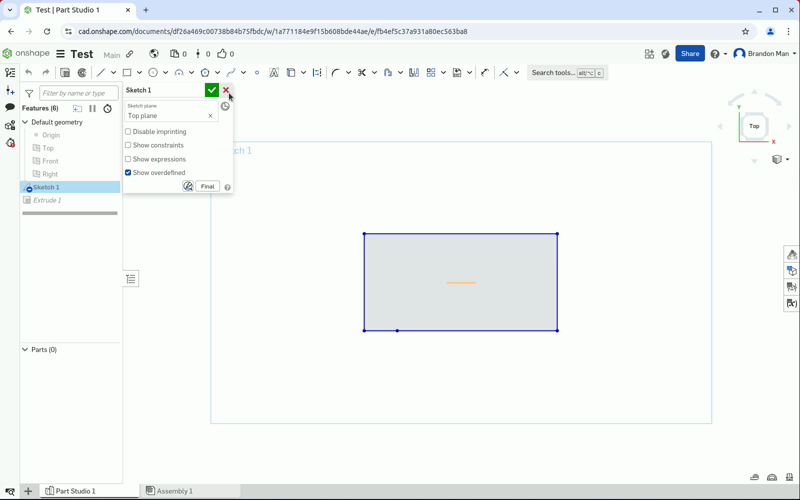
click(229, 92)
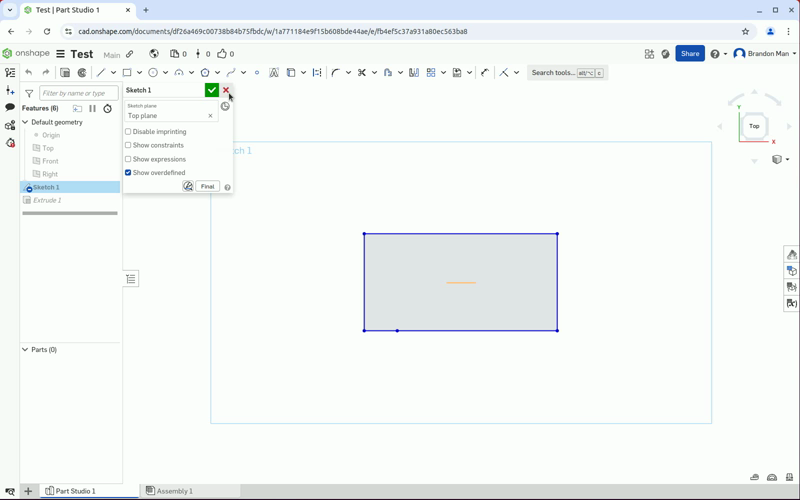
key(shift+s)
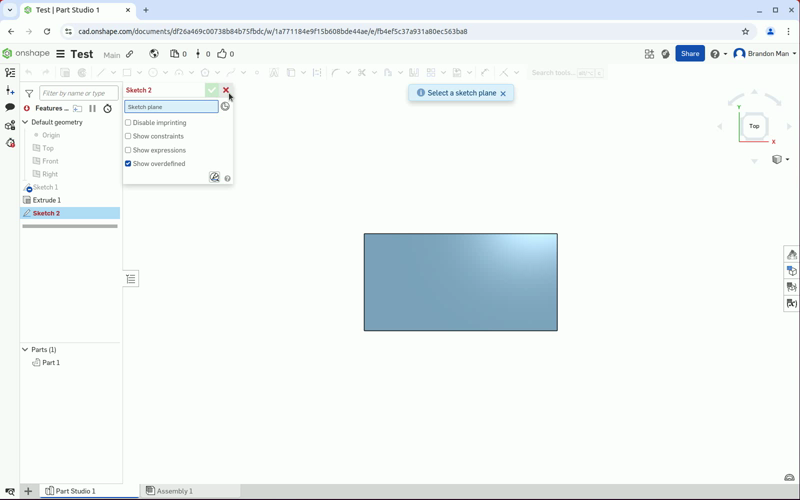
mouse_move(73, 150)
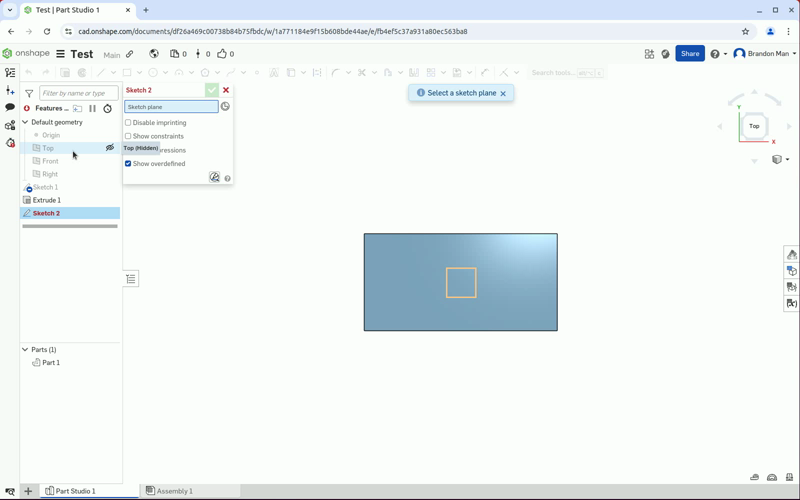
click(73, 150)
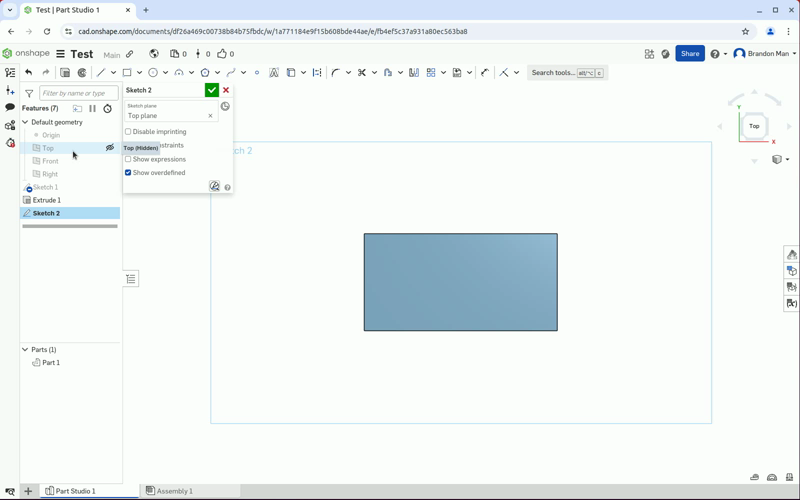
mouse_move(73, 352)
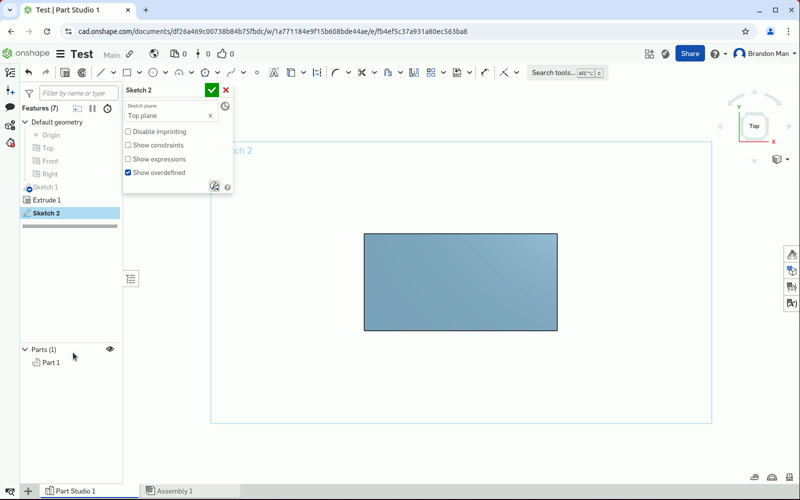
key(y)
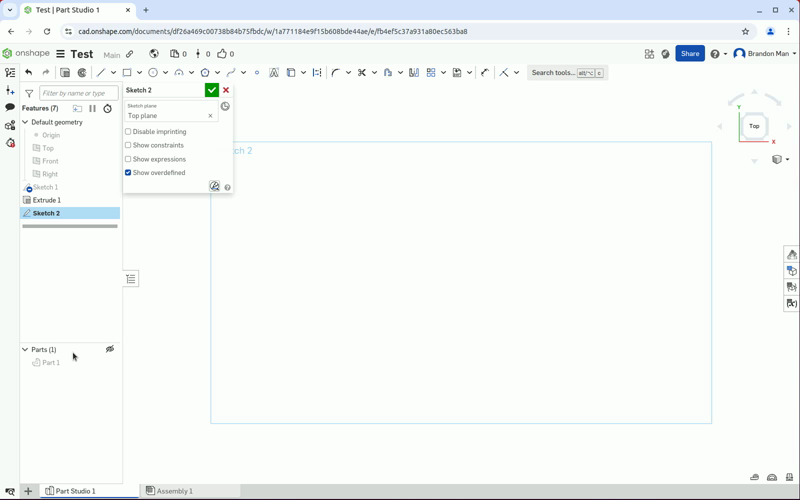
key(l)
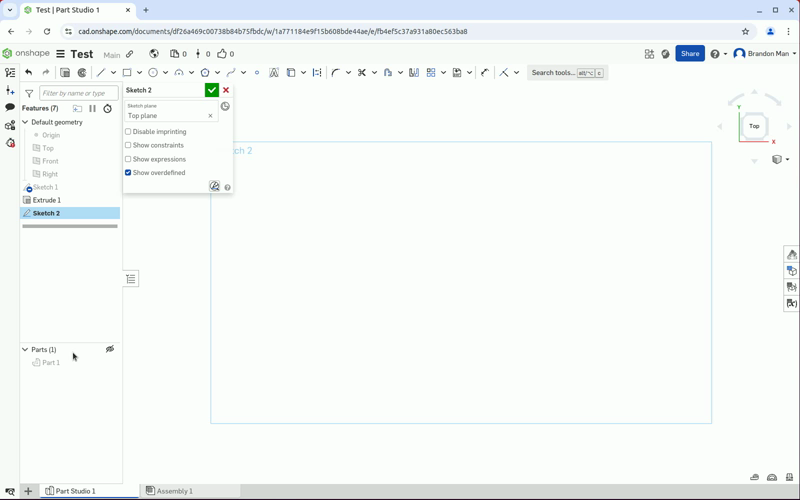
key_down(shift)
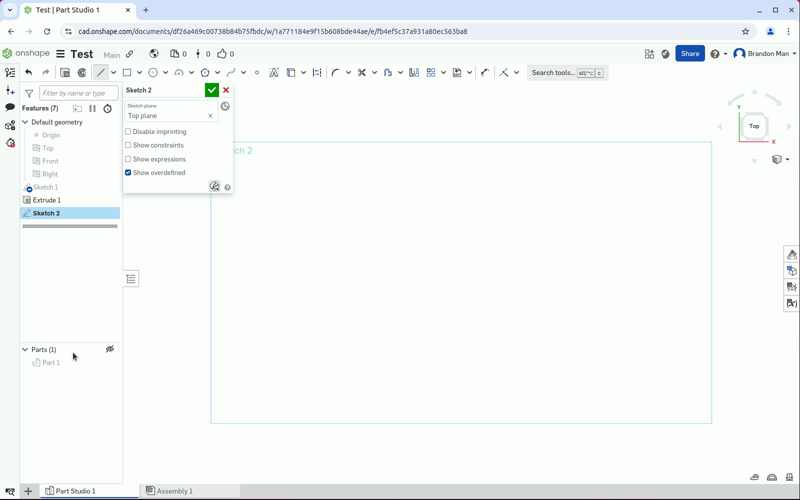
mouse_move(396, 395)
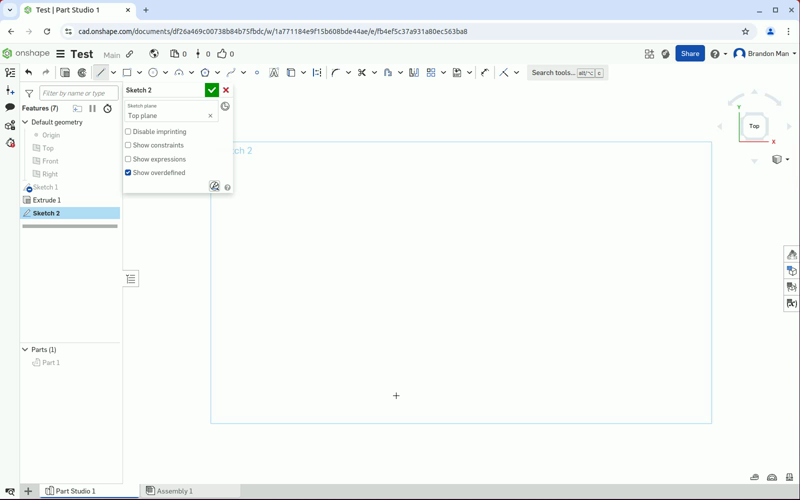
click(396, 395)
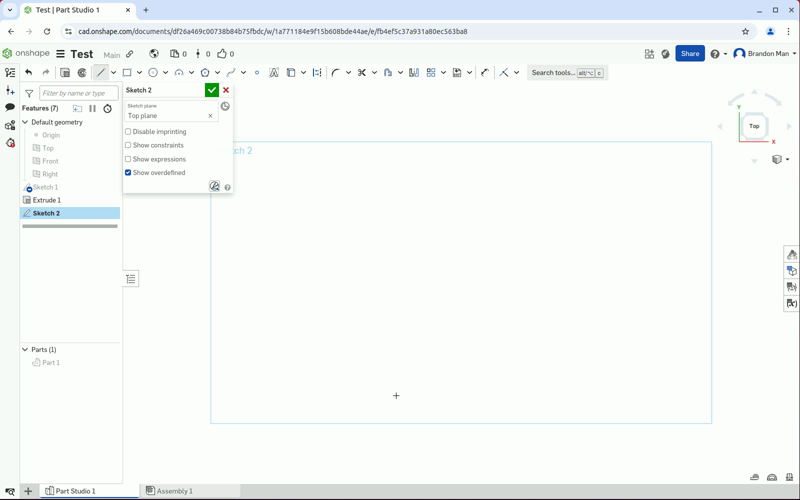
key_up(shift)
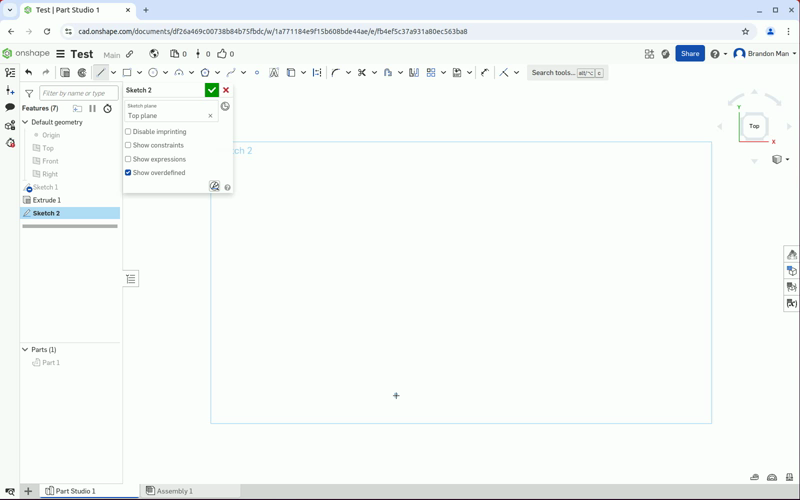
key_down(shift)
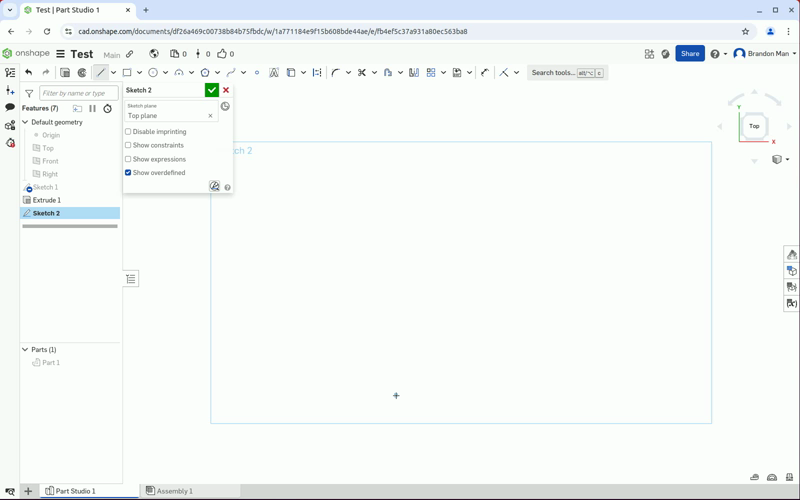
mouse_move(556, 395)
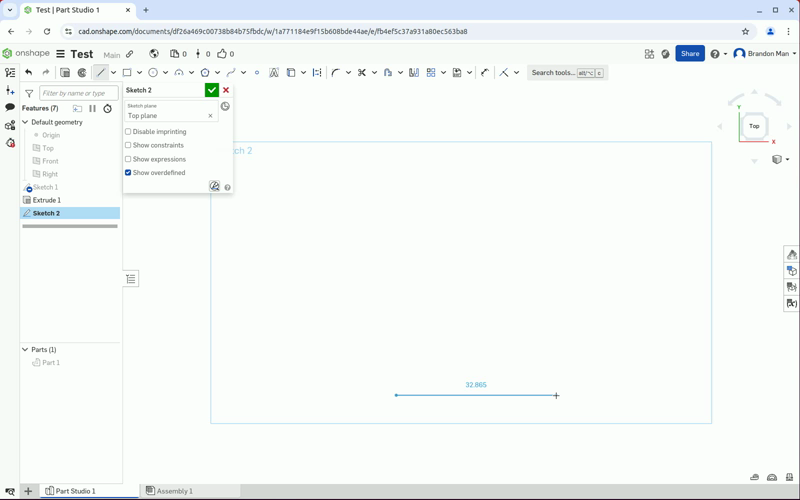
click(556, 395)
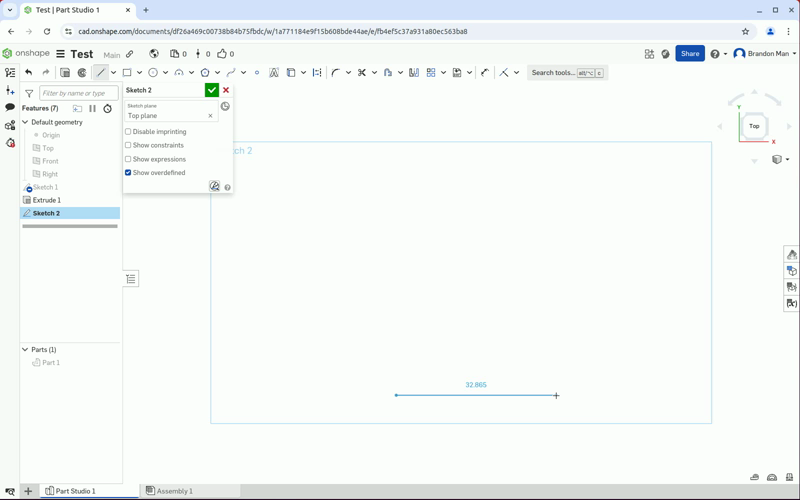
key_up(shift)
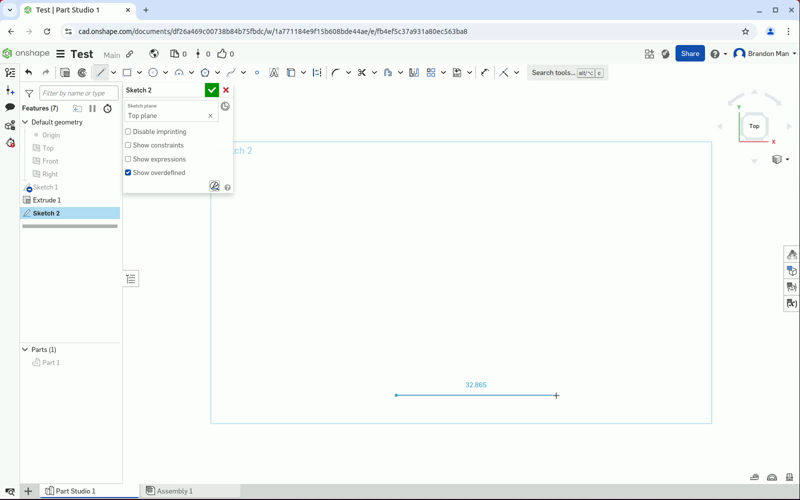
key_down(shift)
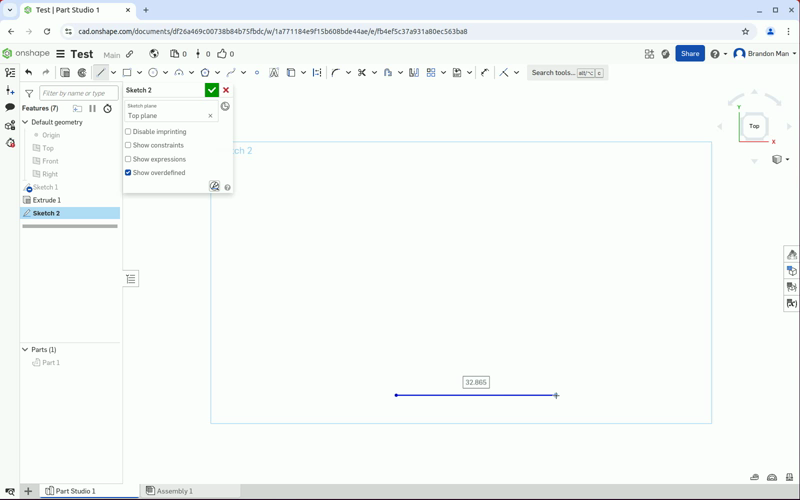
mouse_move(556, 331)
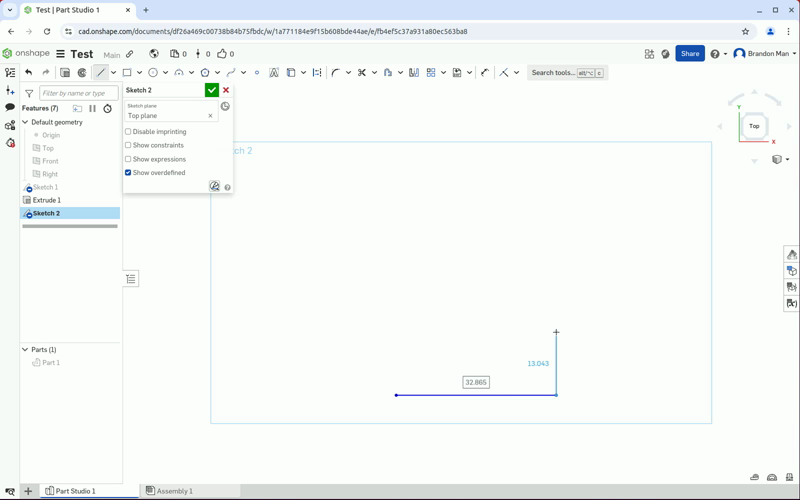
click(556, 331)
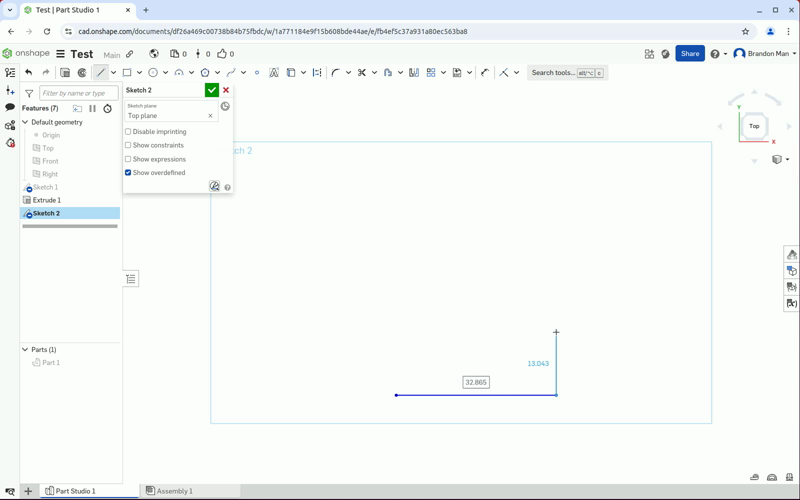
key_up(shift)
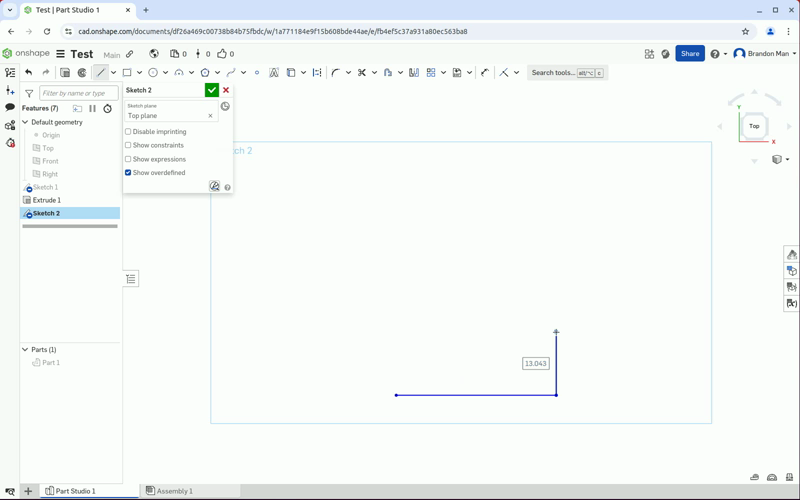
key_down(shift)
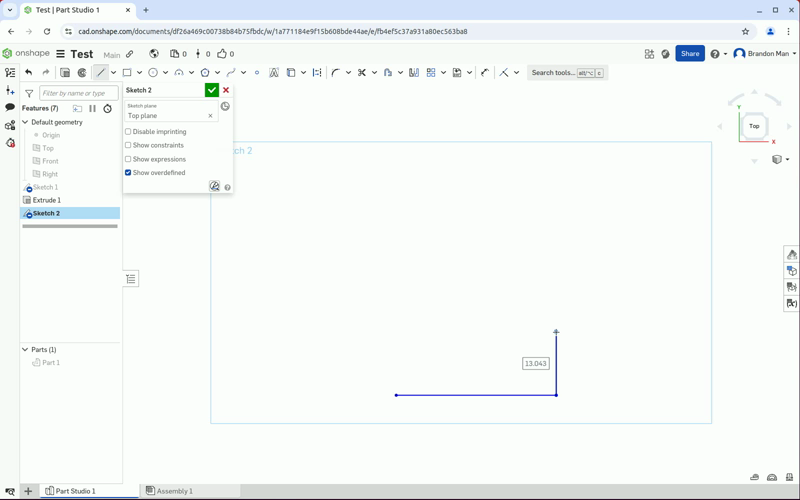
mouse_move(396, 331)
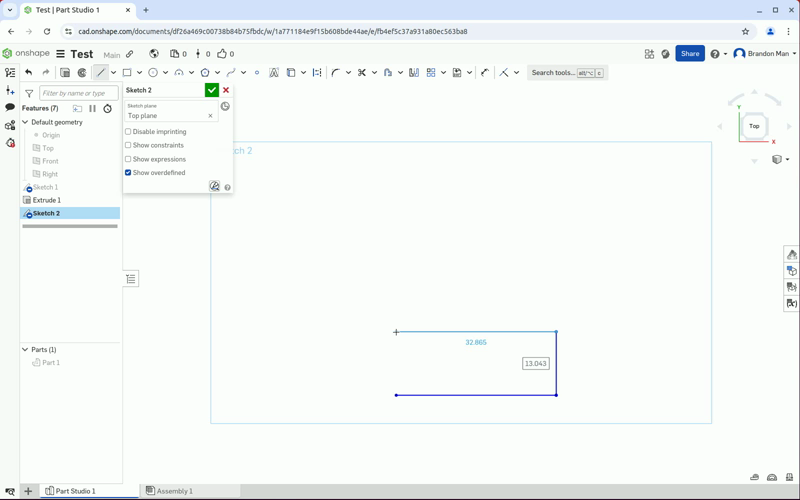
click(396, 331)
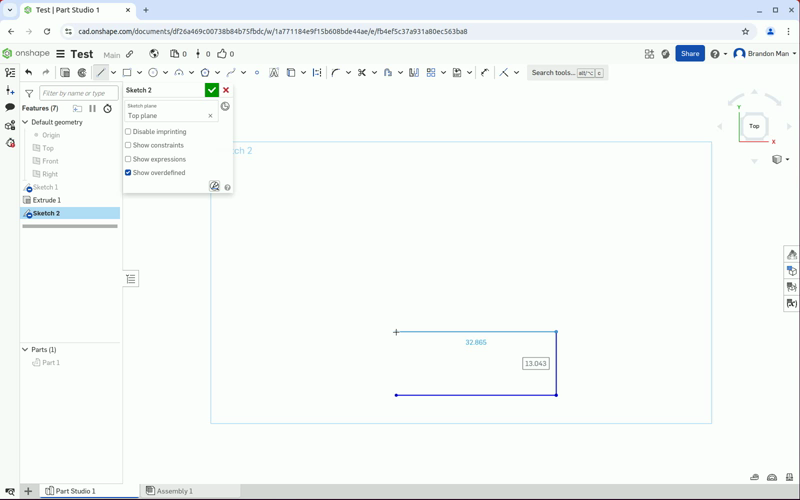
key_up(shift)
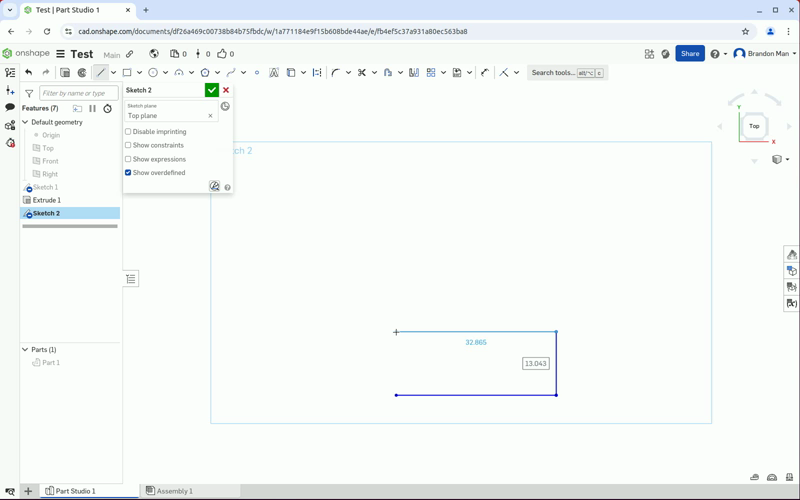
key_down(shift)
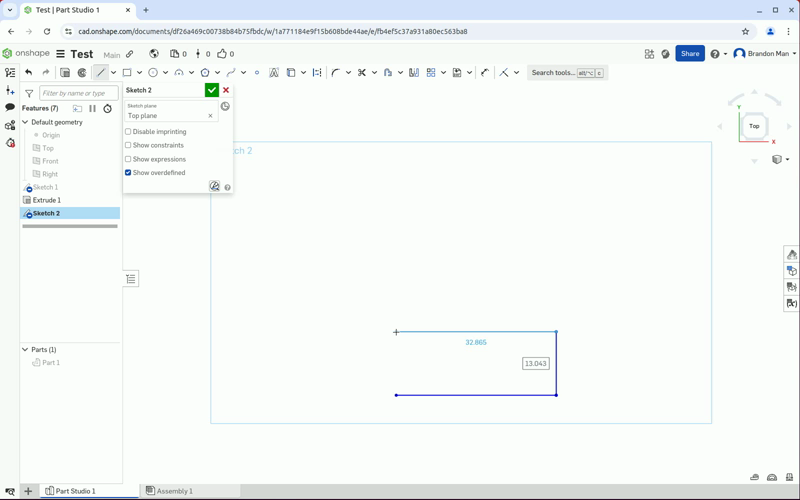
mouse_move(396, 395)
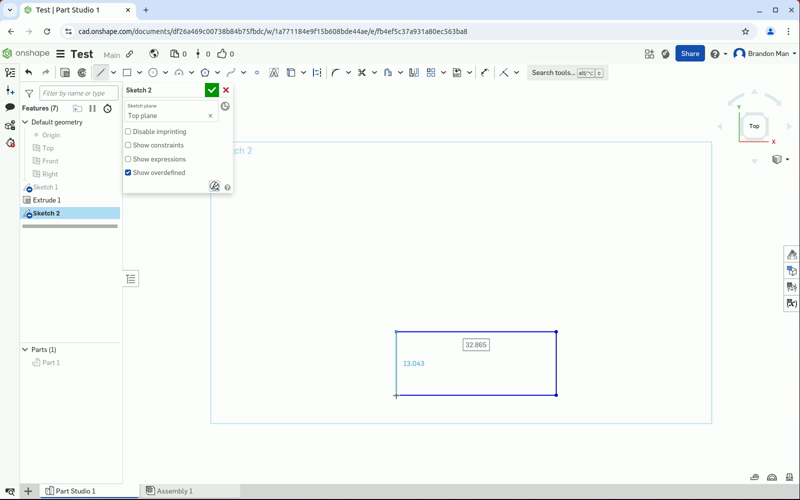
key_up(shift)
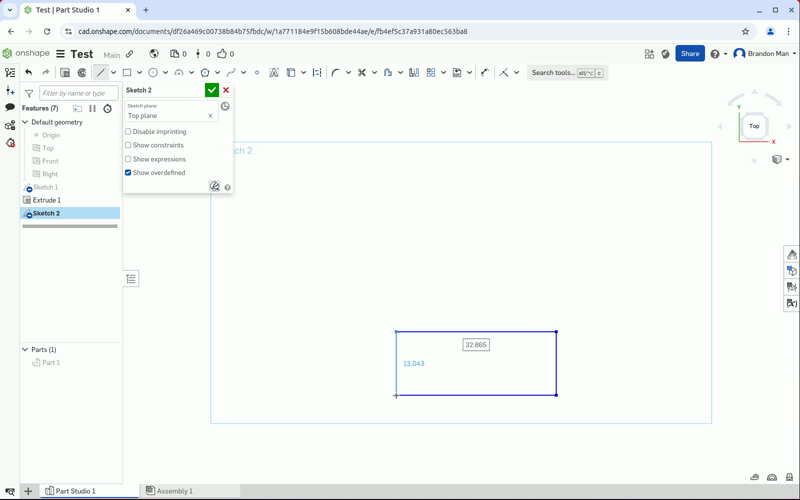
click(396, 395)
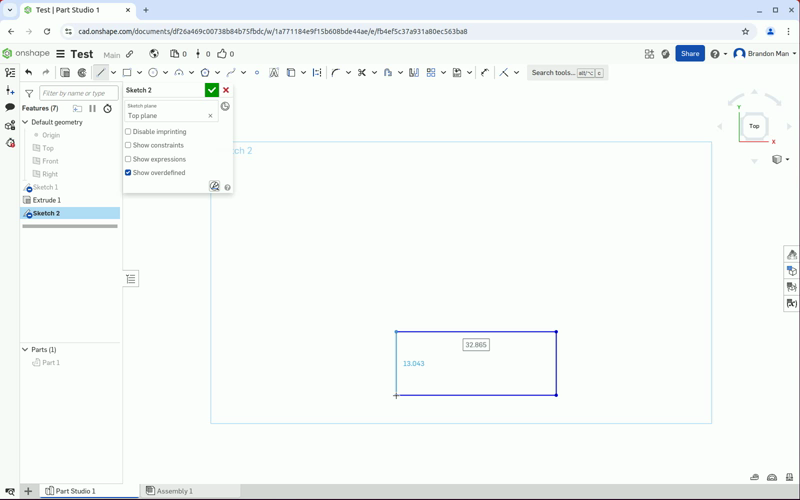
key(esc)
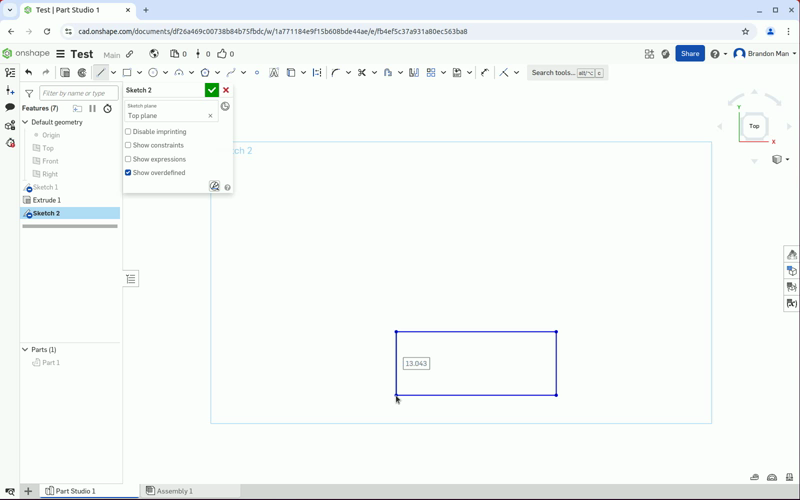
mouse_move(436, 367)
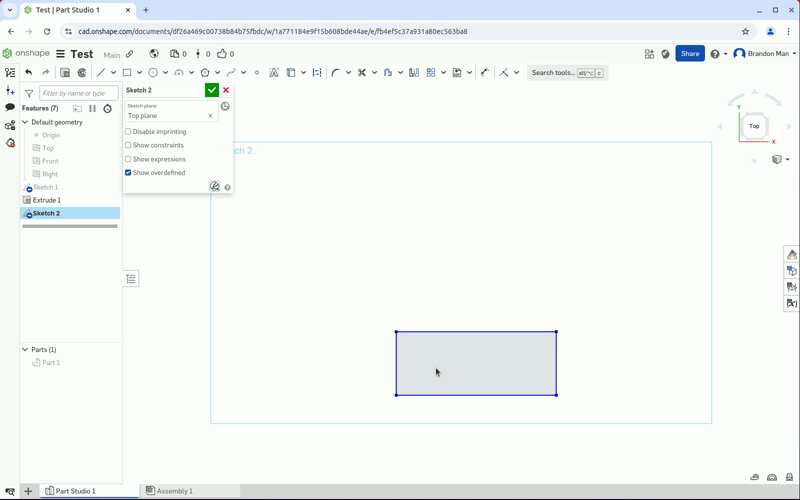
click(436, 367)
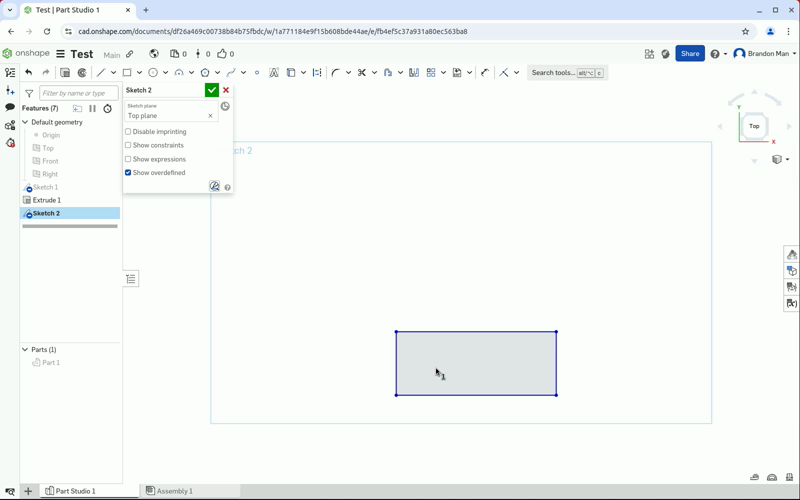
mouse_move(73, 352)
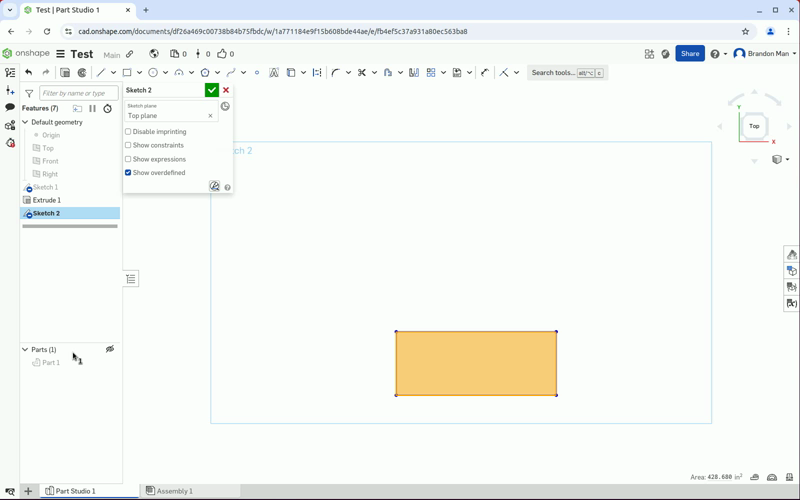
key(shift+y)
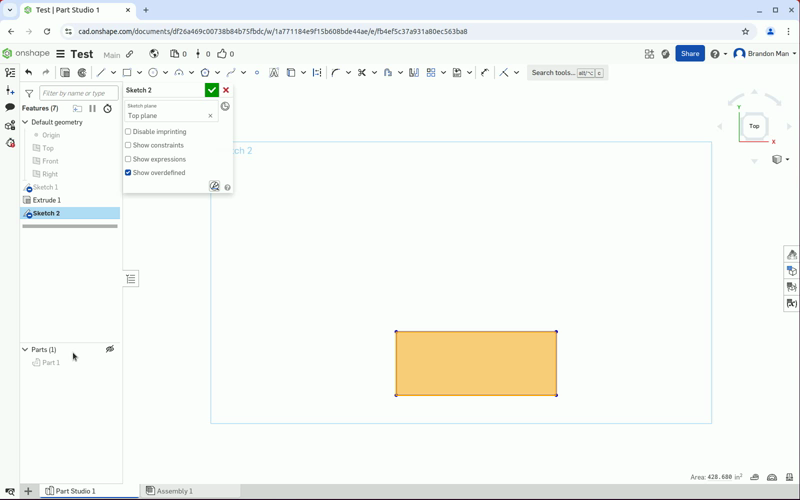
key(shift+e)
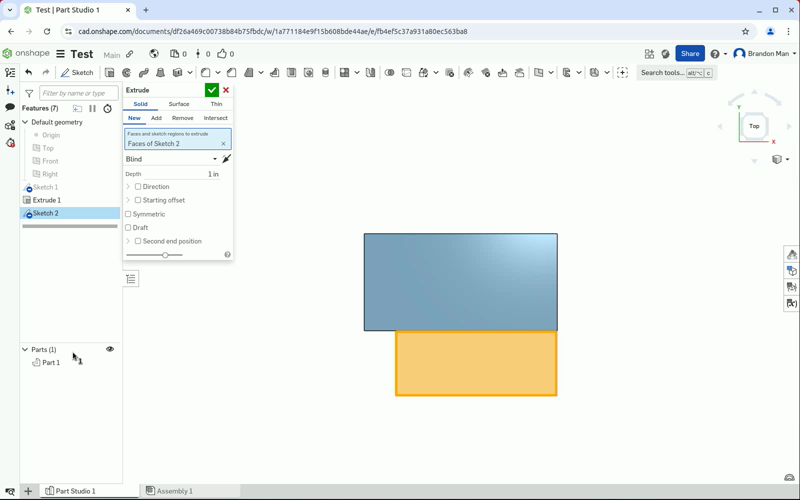
mouse_move(143, 106)
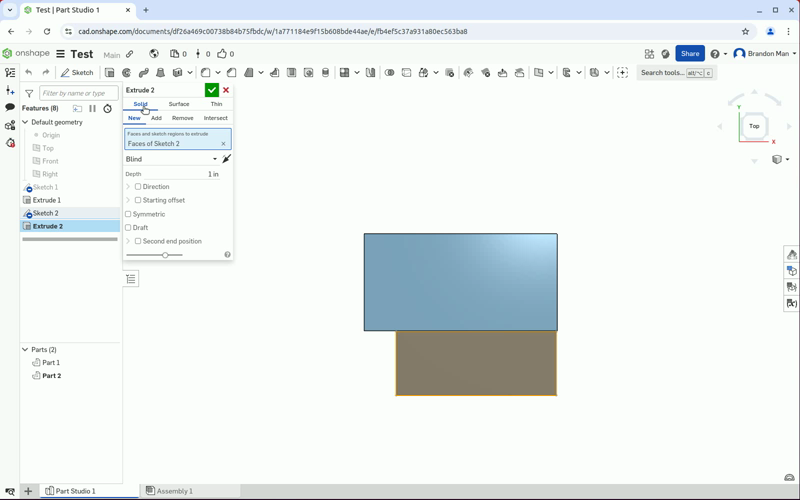
click(143, 106)
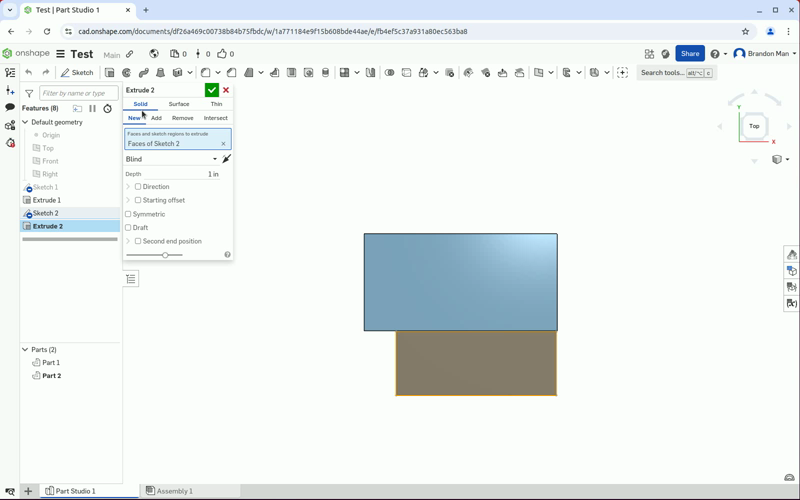
mouse_move(137, 120)
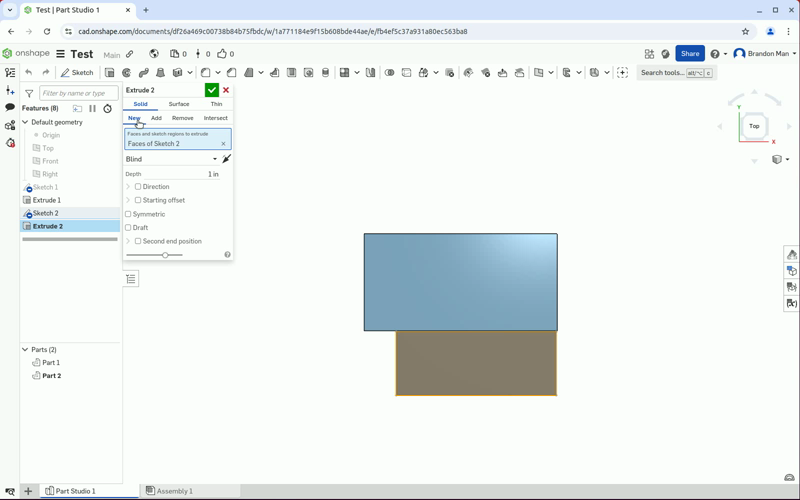
click(137, 120)
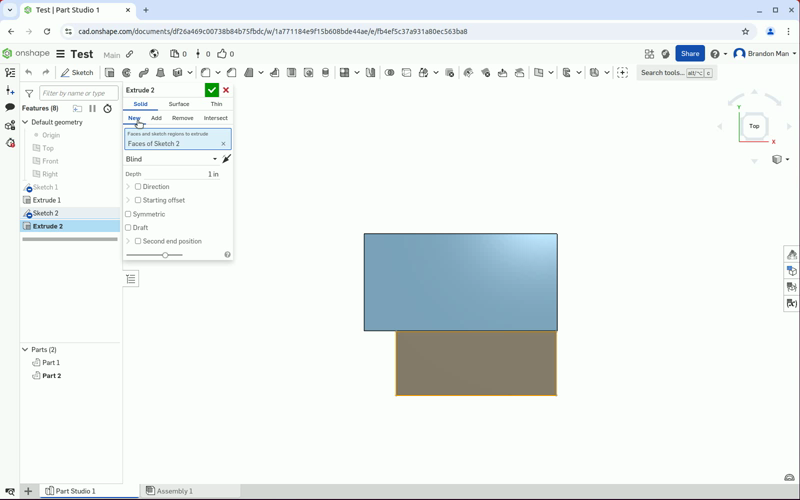
key(tab, 4)
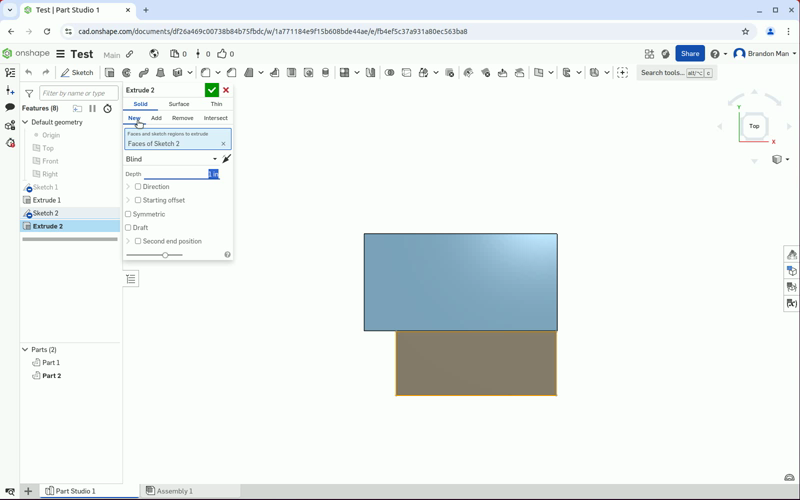
text(0.722)
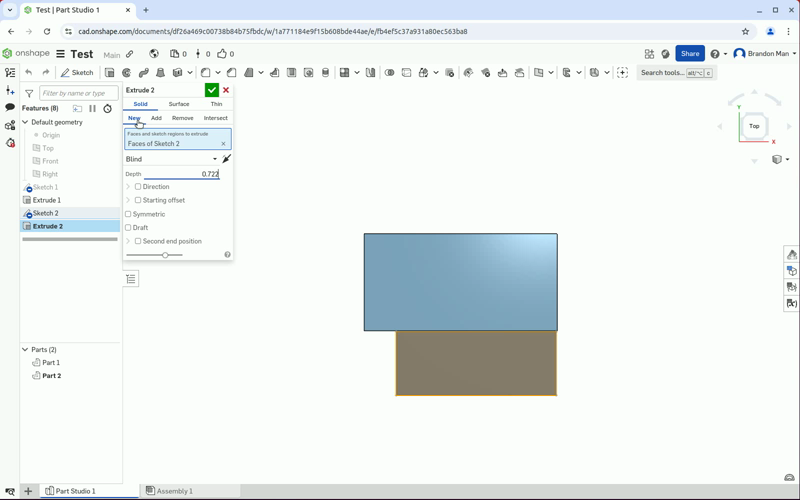
key(enter)
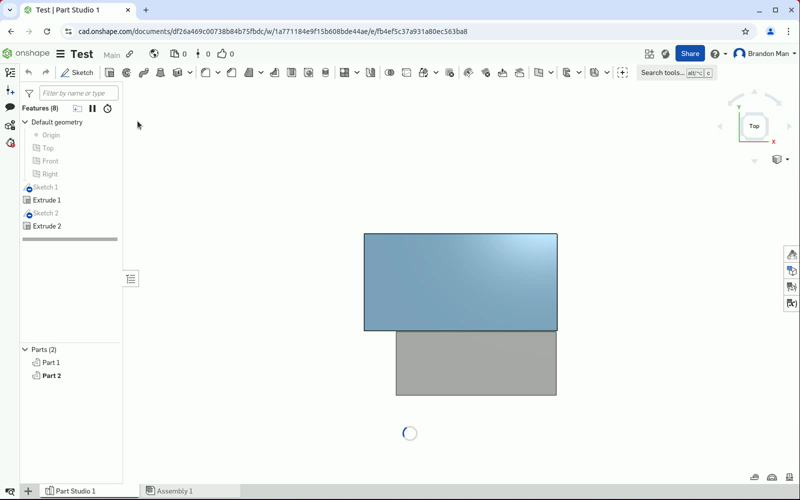
key(shift+h)
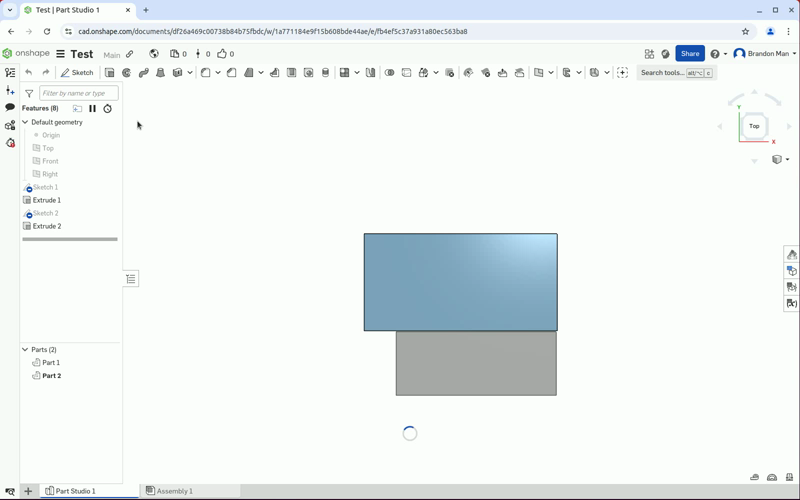
key(shift+h)
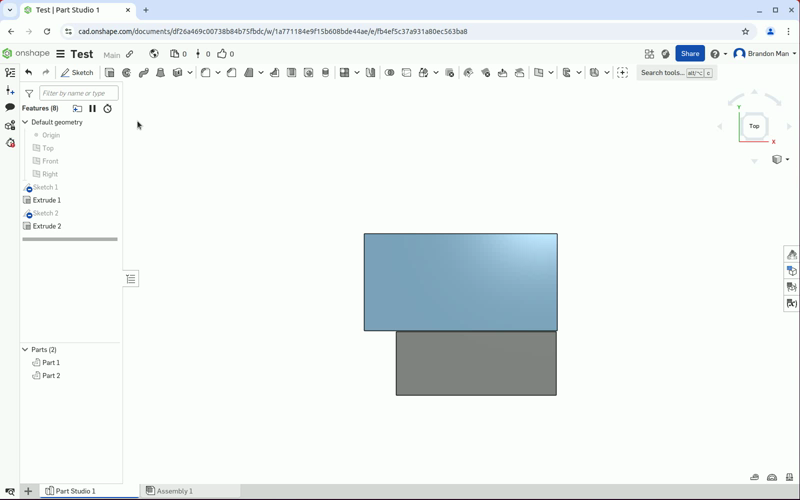
mouse_move(73, 189)
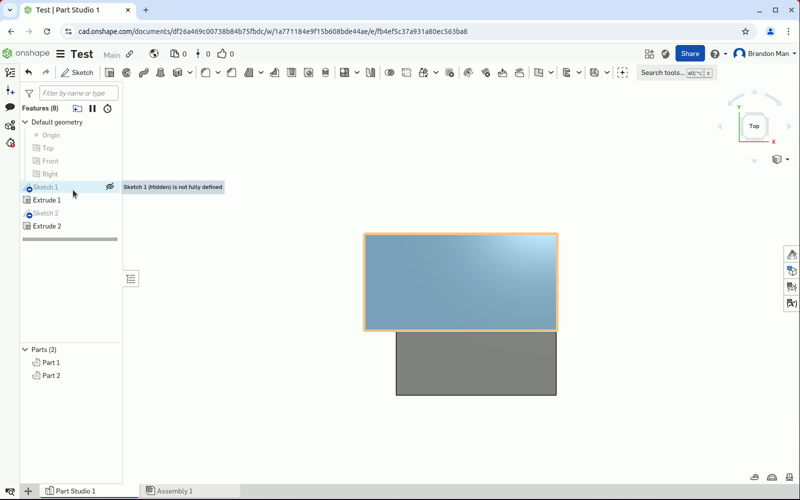
click(73, 189)
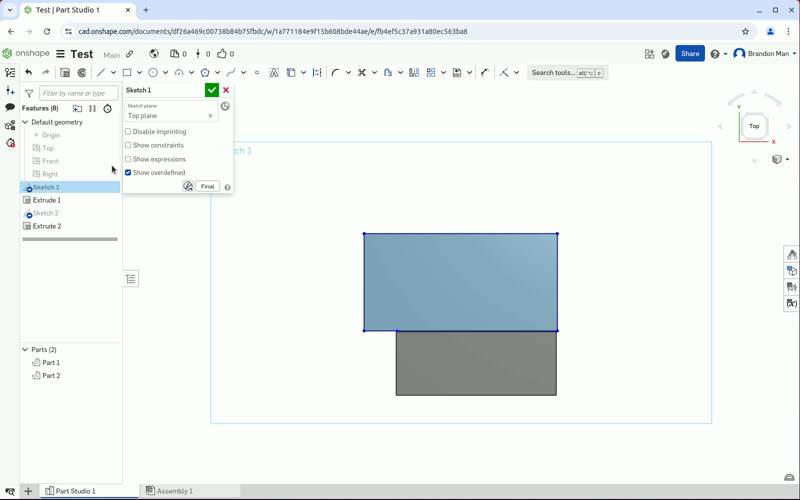
mouse_move(229, 92)
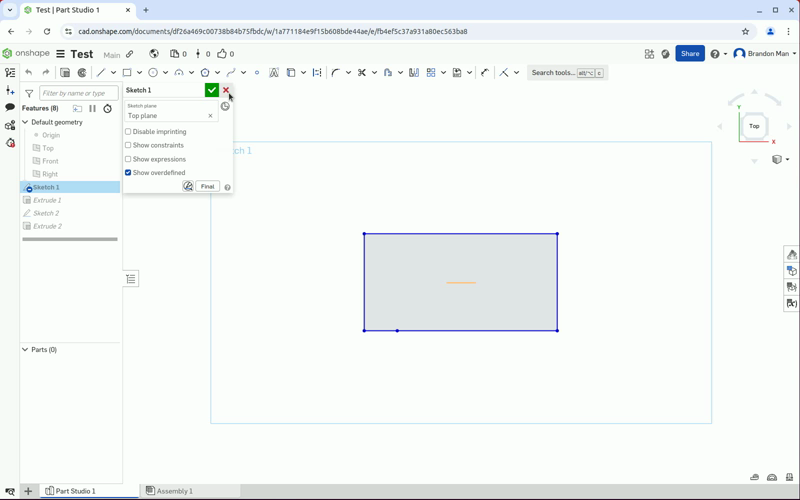
click(229, 92)
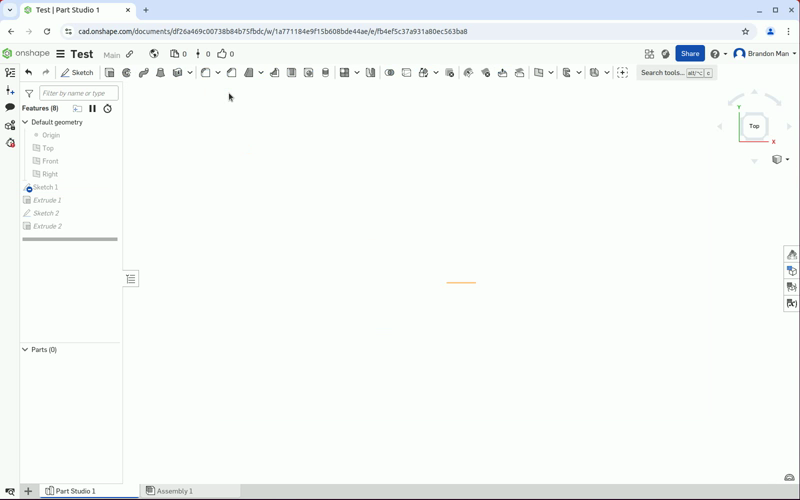
mouse_move(73, 352)
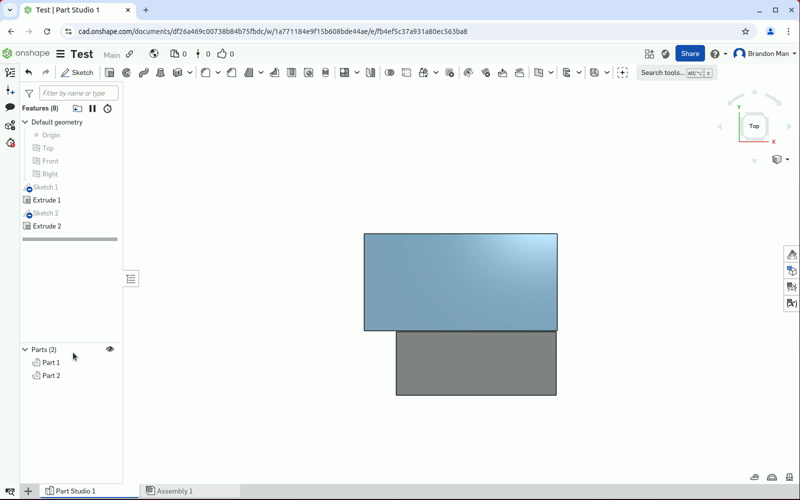
key(y)
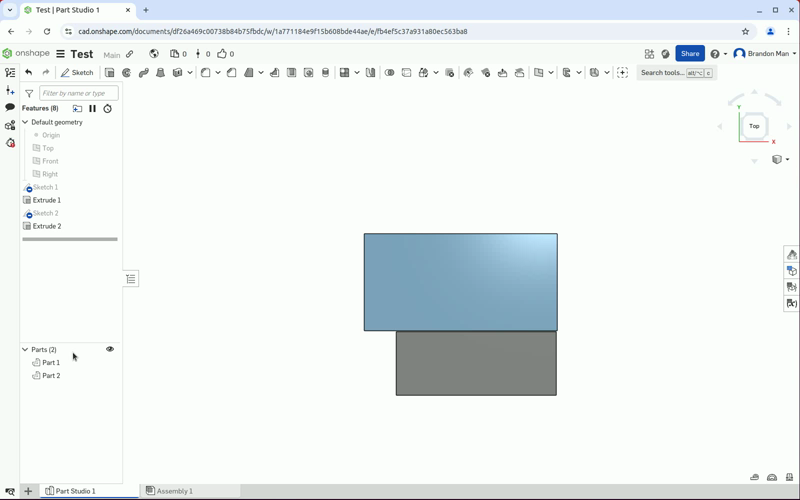
key(shift+p)
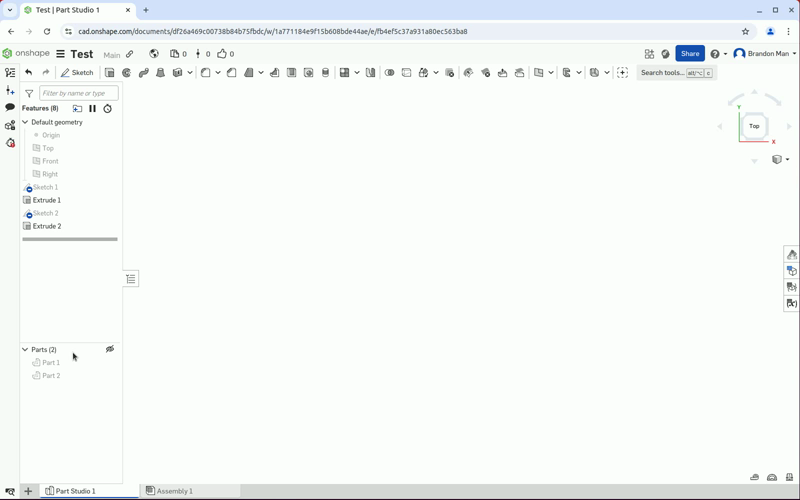
key(space)
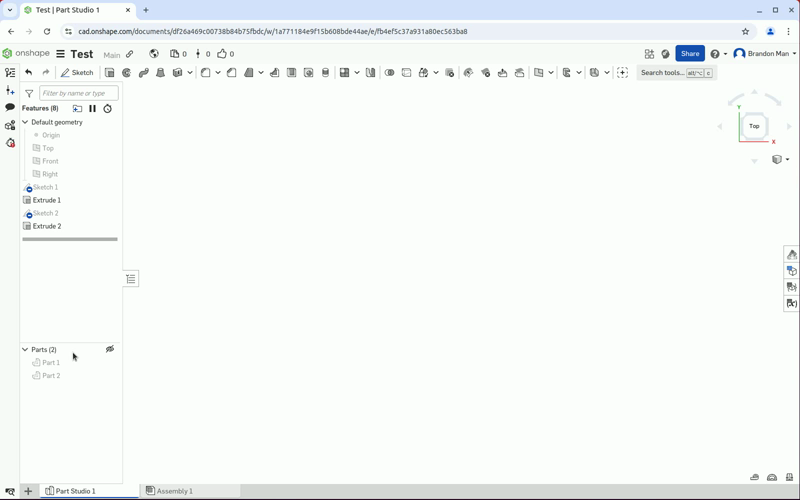
key_down(shift)
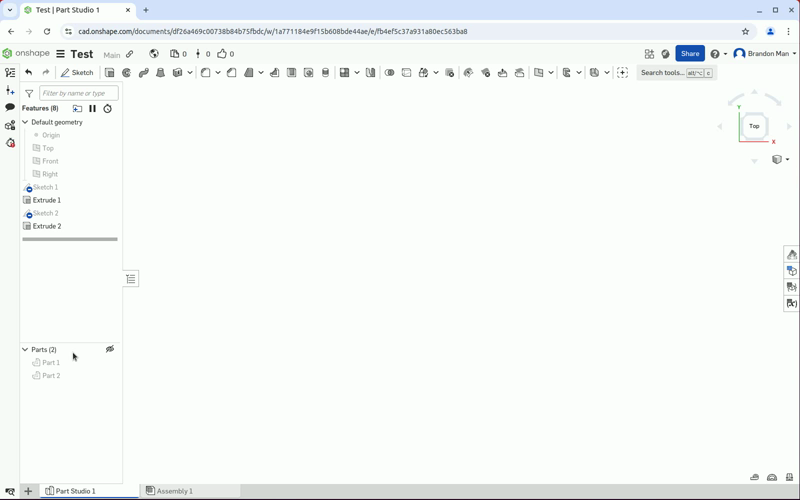
key(up)
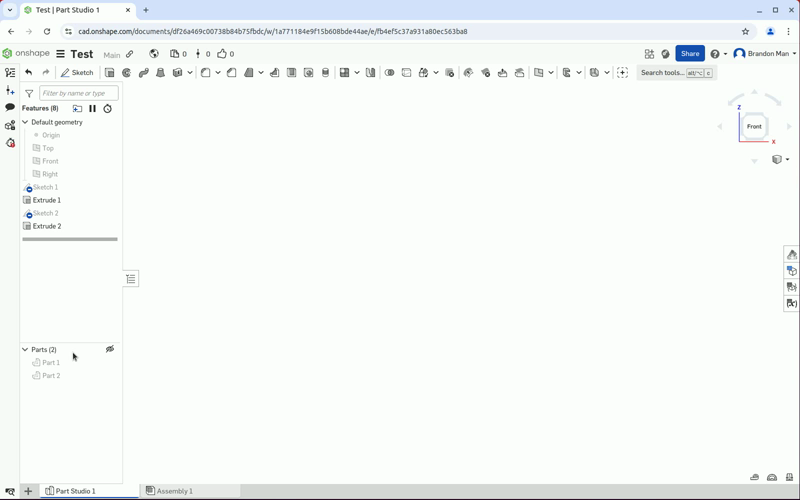
key_up(shift)
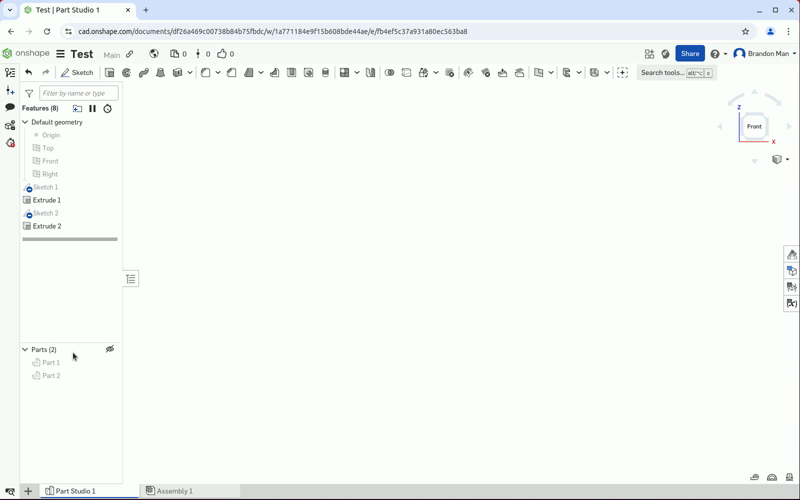
key(space)
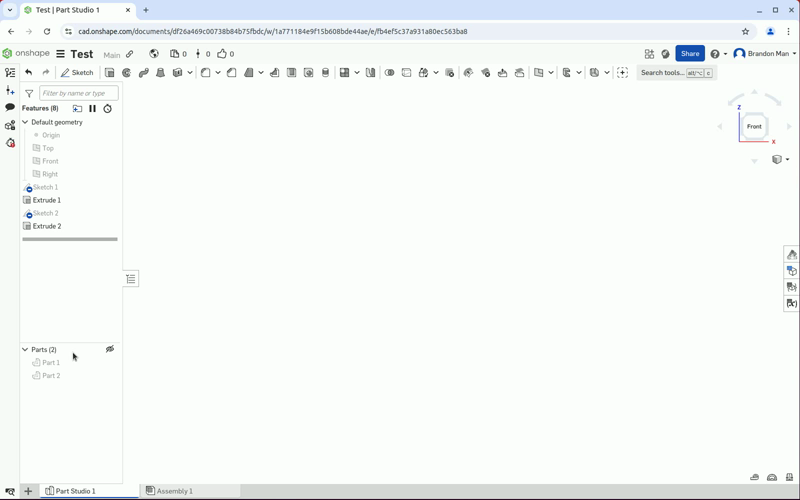
key_down(shift)
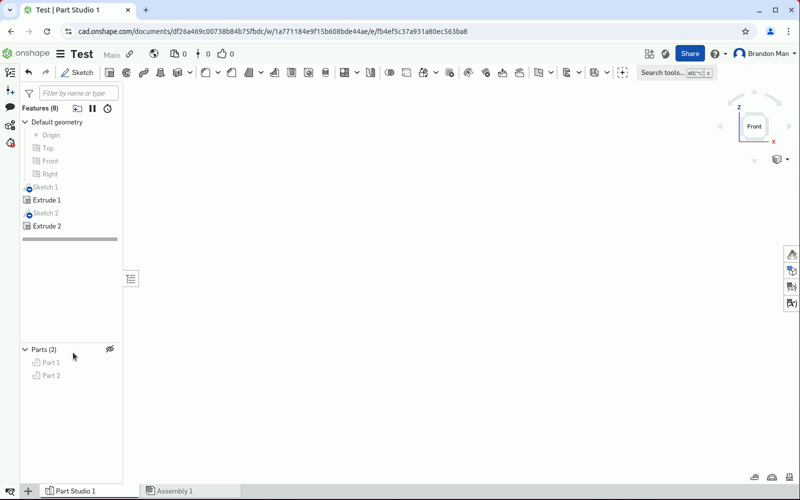
key(left)
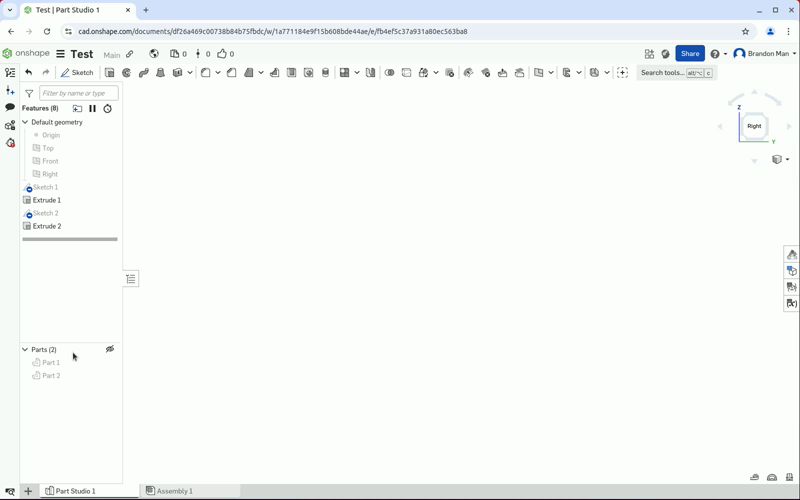
key_up(shift)
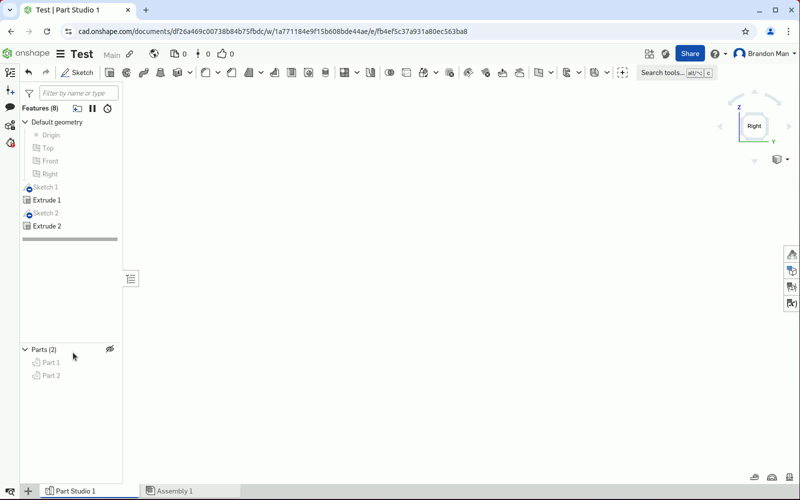
mouse_move(73, 352)
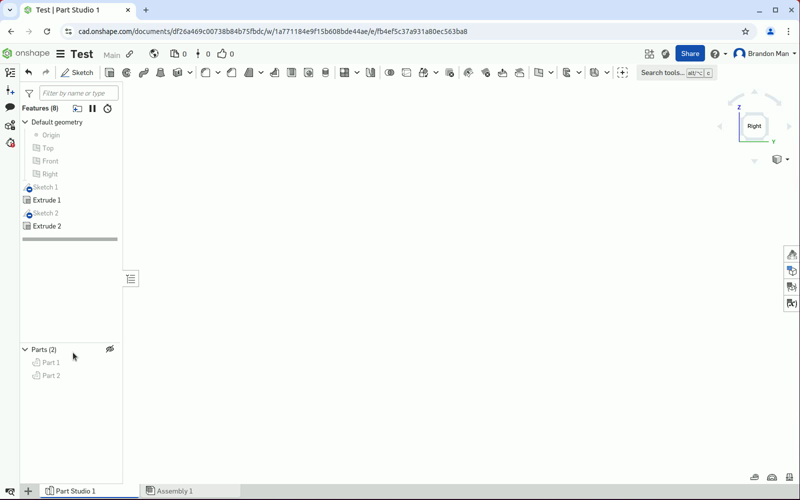
key(shift+y)
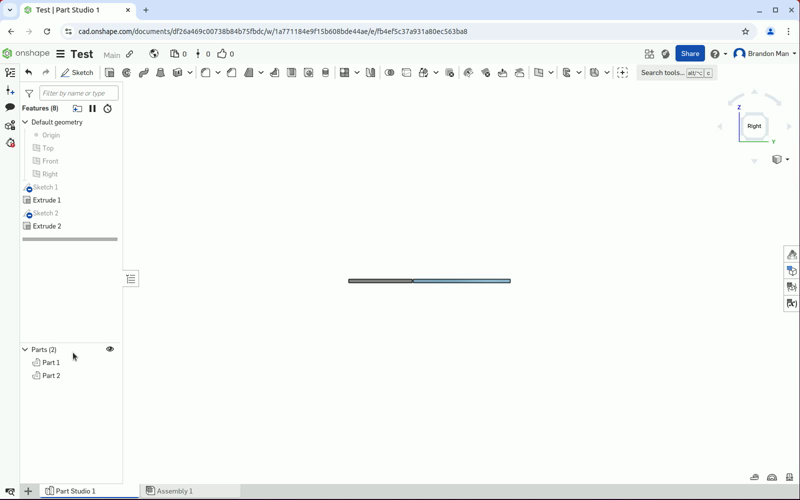
mouse_move(541, 75)
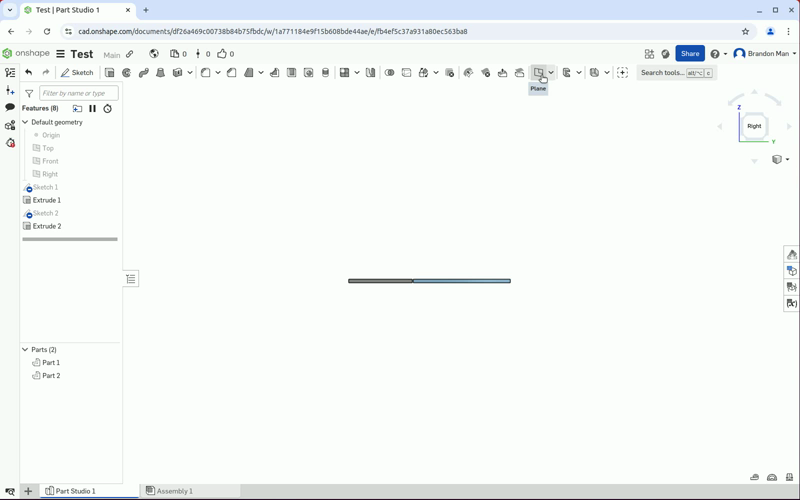
click(541, 75)
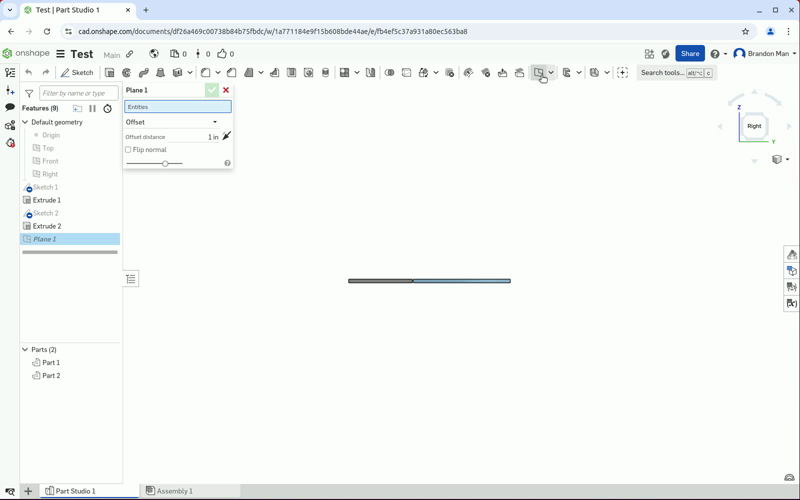
mouse_move(73, 176)
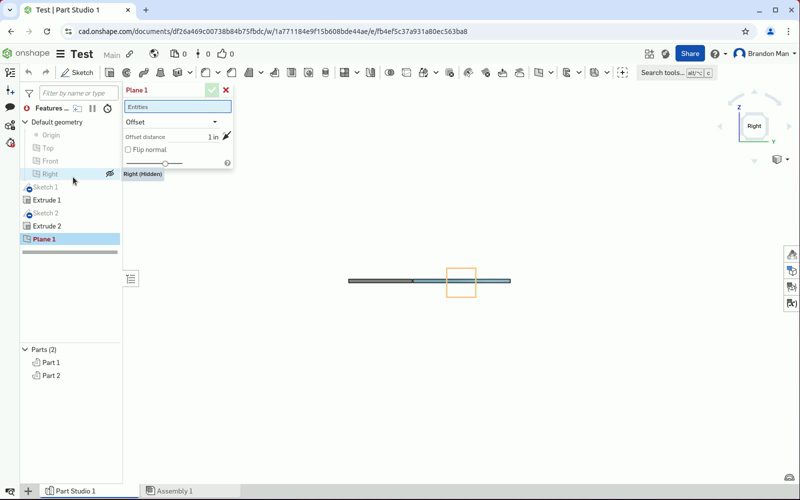
click(73, 176)
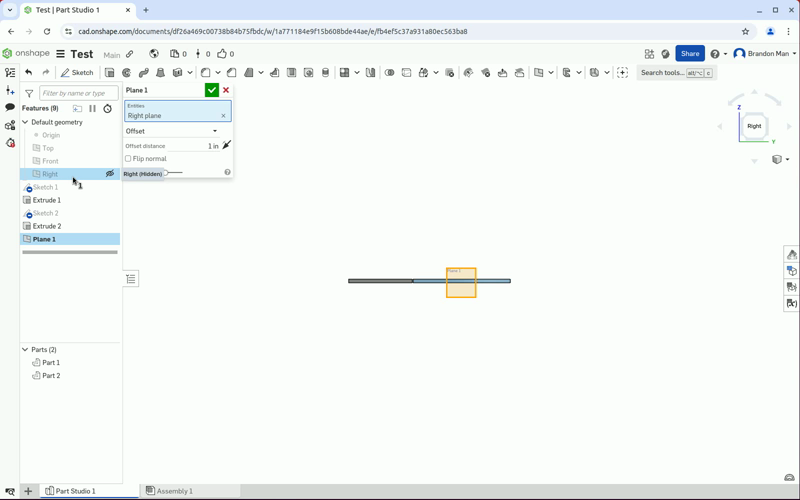
key(tab, 2)
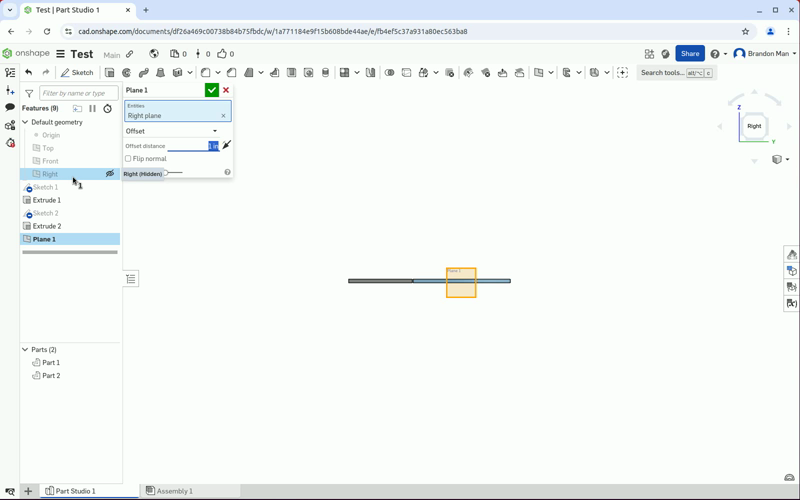
text(19.75)
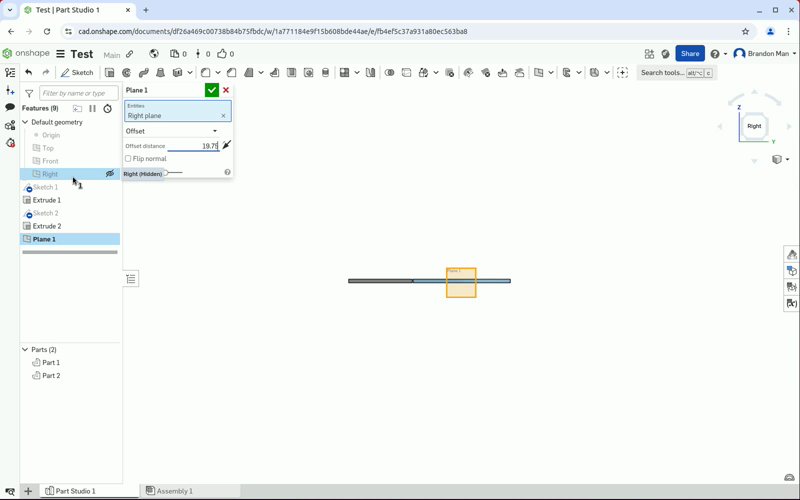
key(enter, 2)
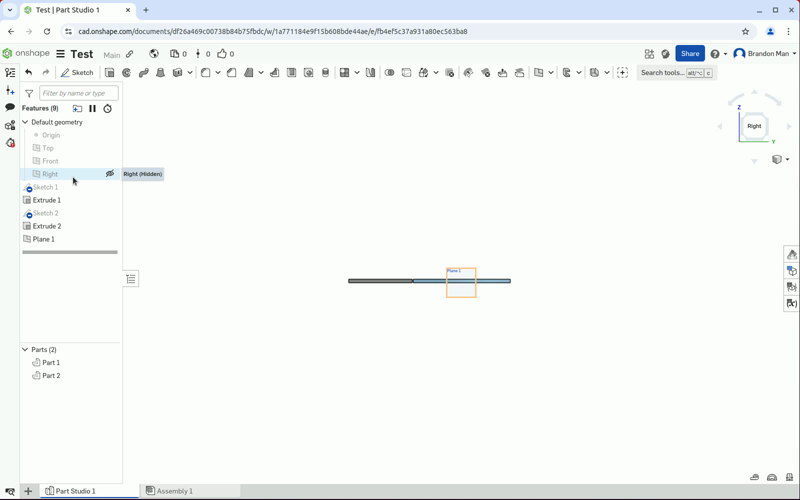
key(shift+s)
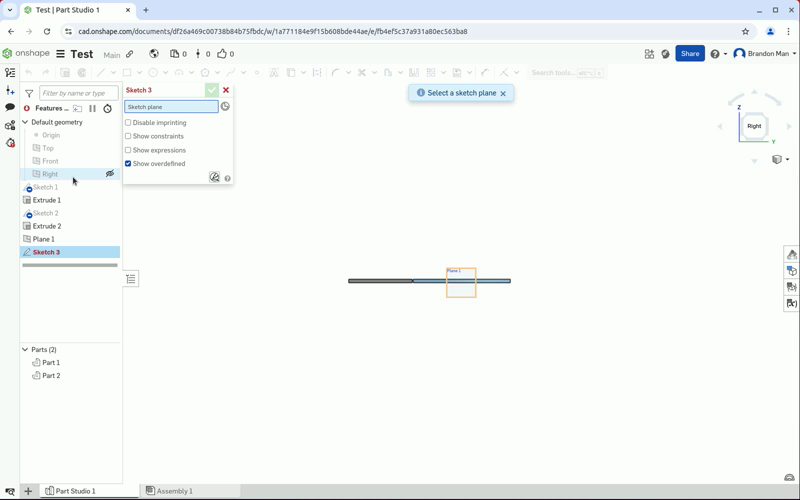
mouse_move(73, 241)
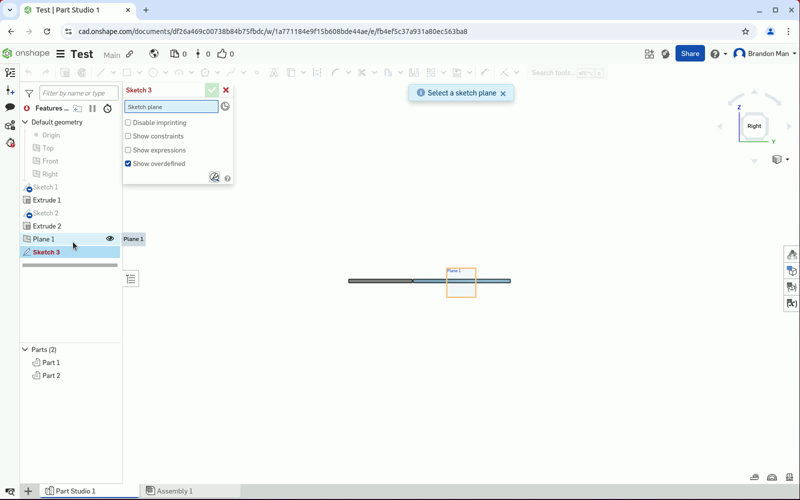
click(73, 241)
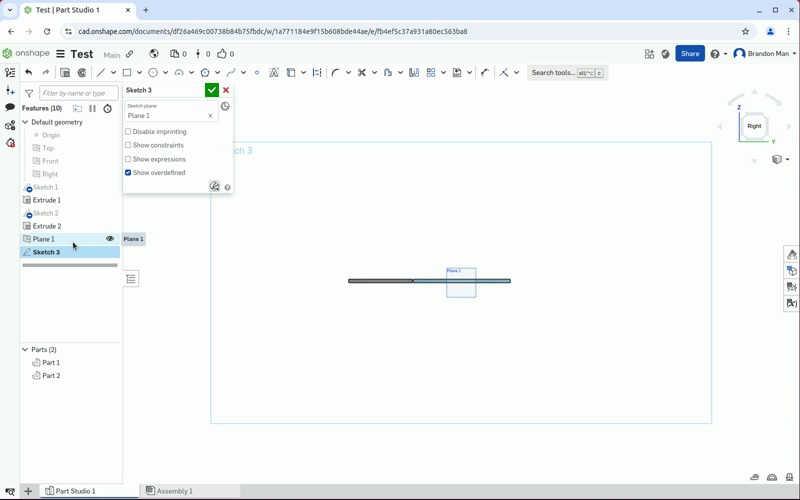
mouse_move(73, 352)
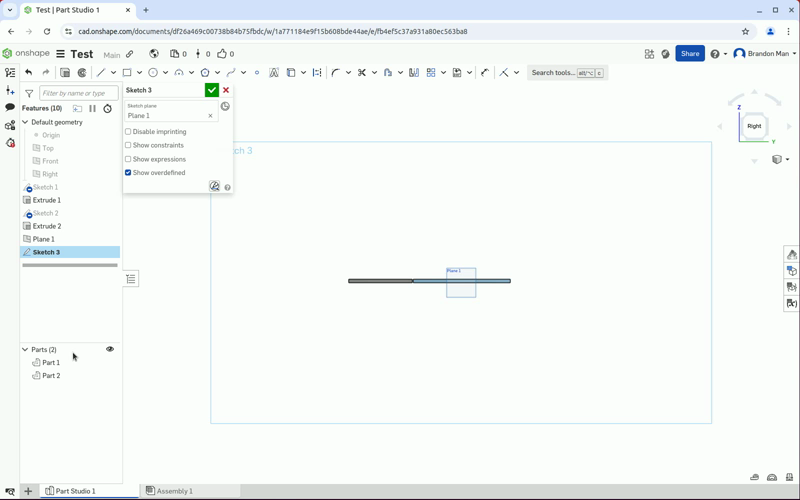
key(y)
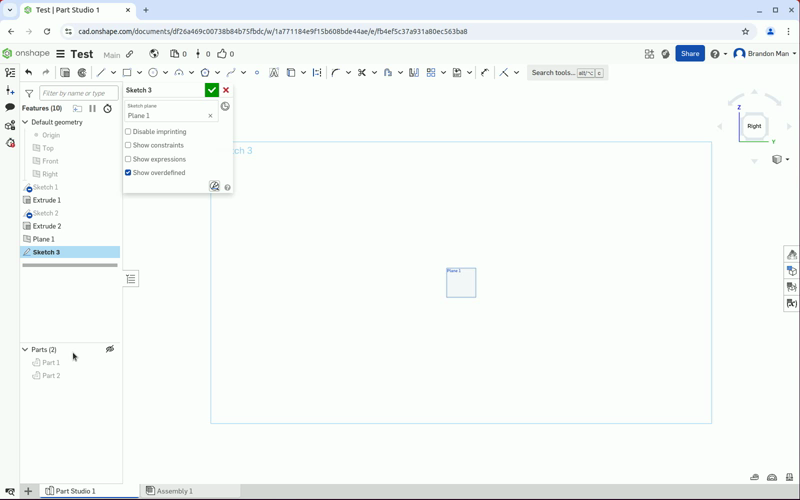
key(l)
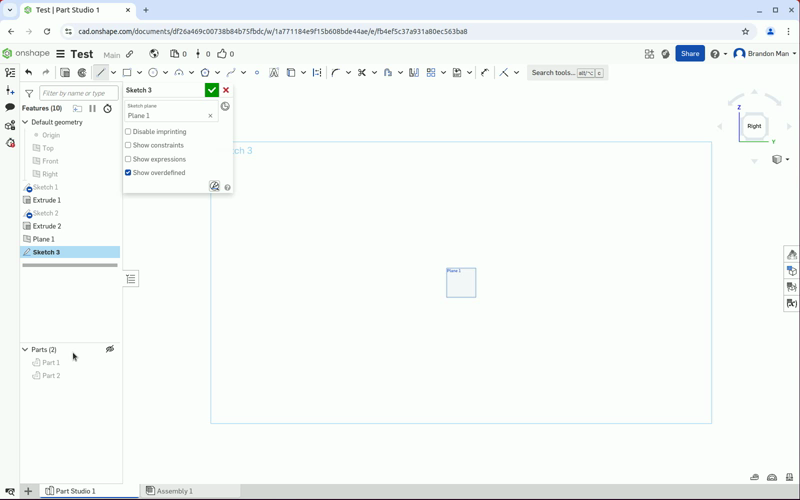
key_down(shift)
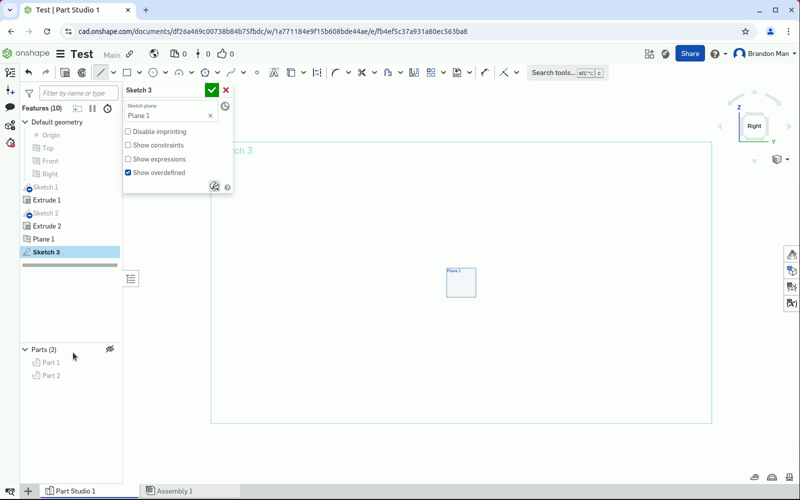
mouse_move(350, 268)
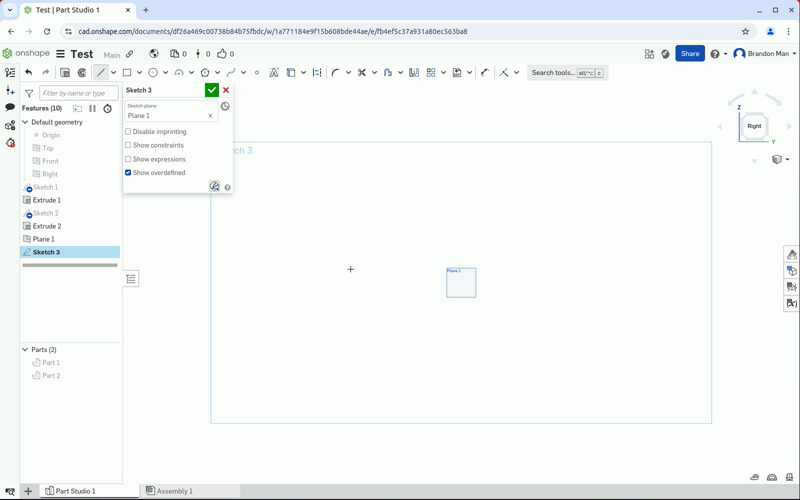
click(350, 268)
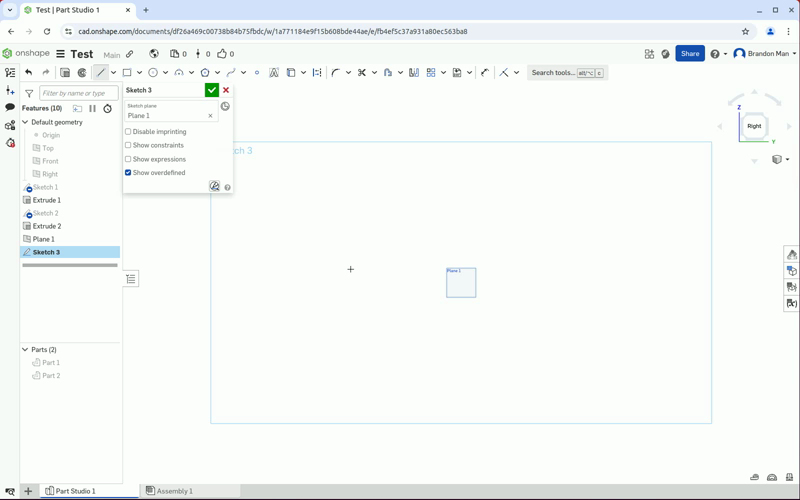
key_up(shift)
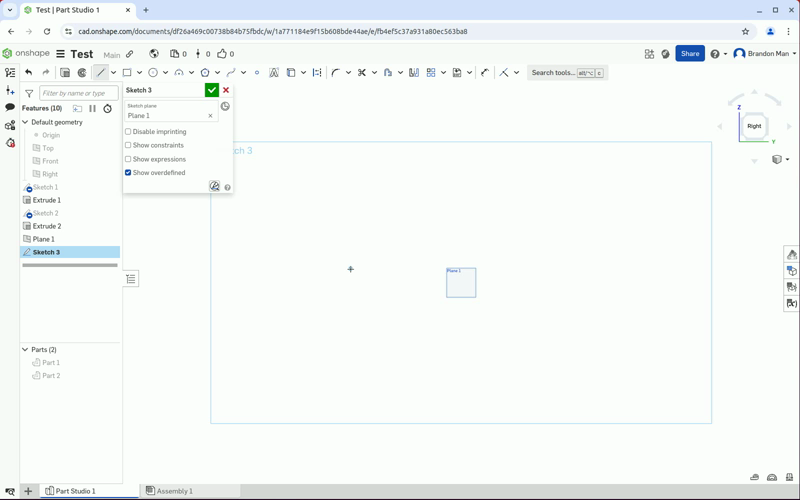
key_down(shift)
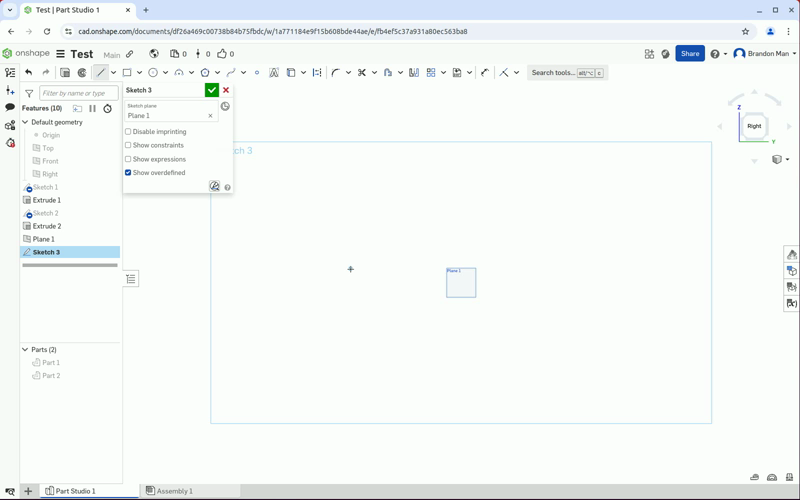
mouse_move(380, 268)
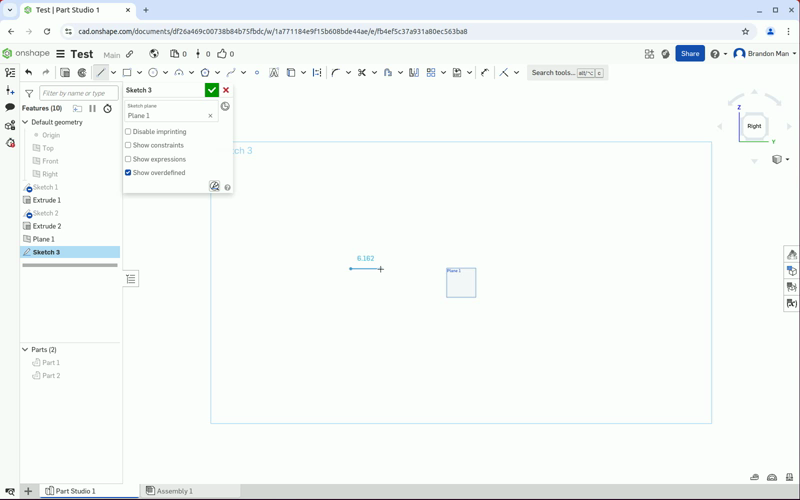
mouse_move(378, 268)
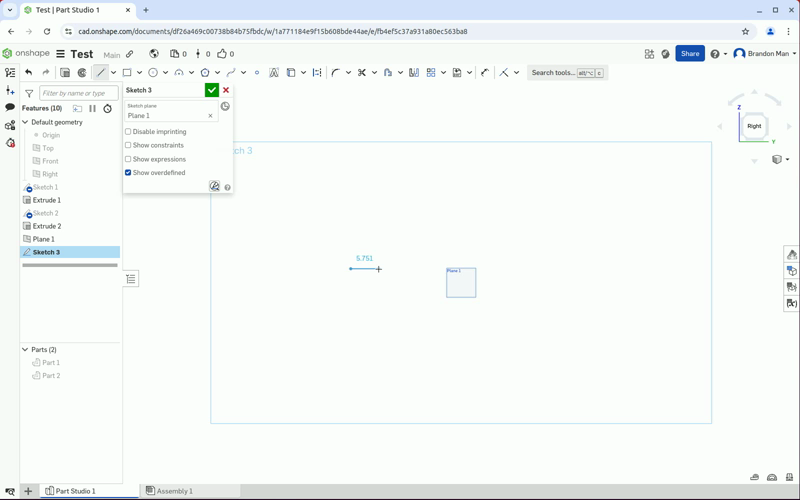
click(378, 268)
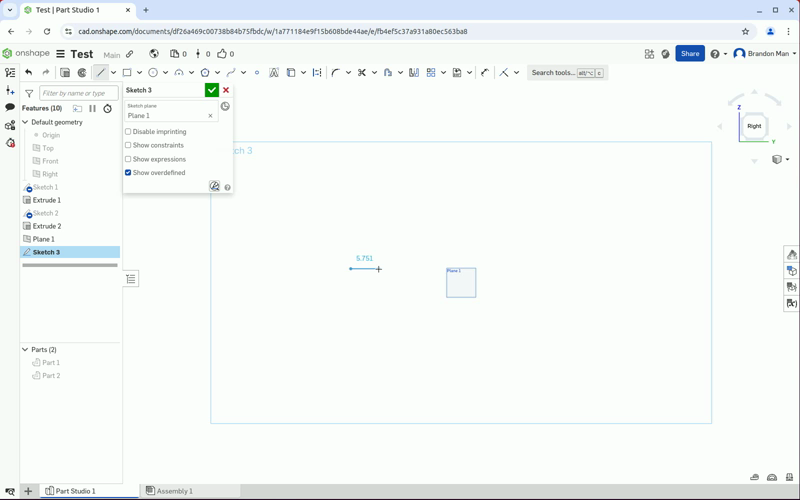
key_up(shift)
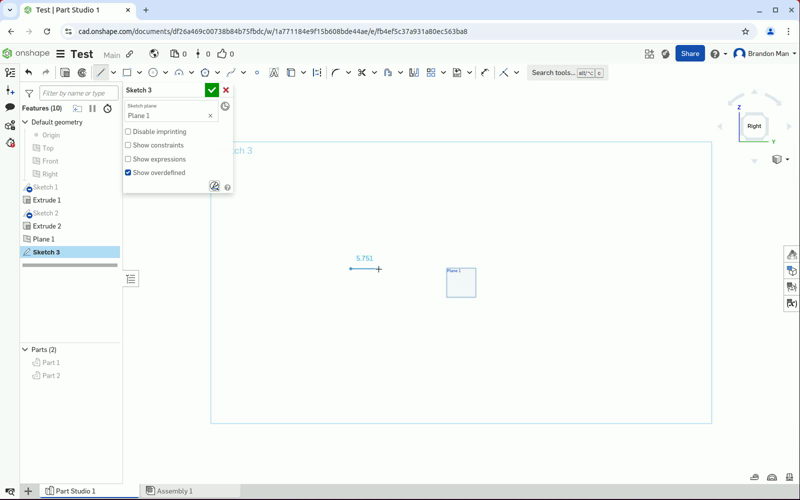
key_down(shift)
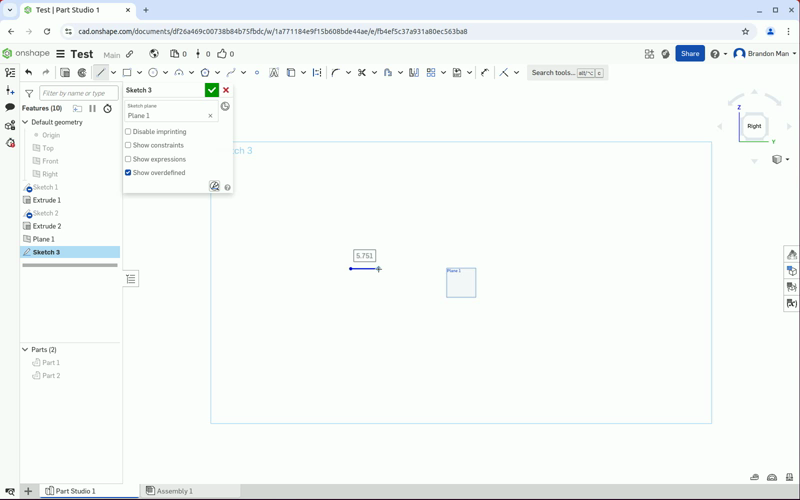
mouse_move(408, 268)
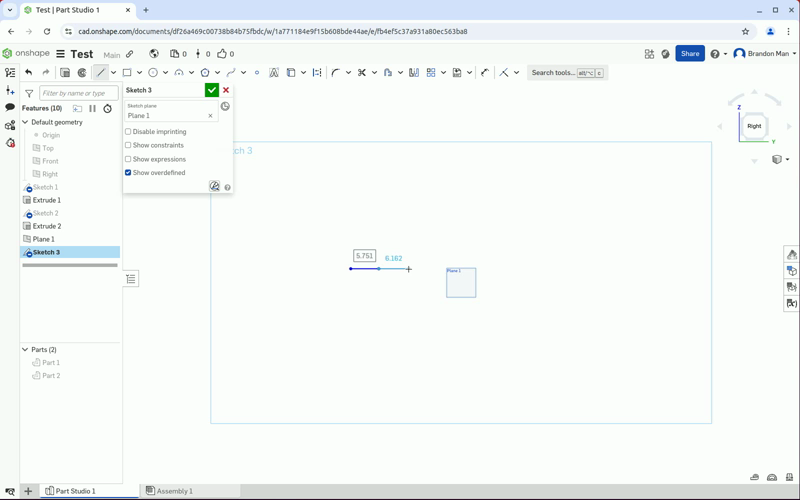
mouse_move(378, 254)
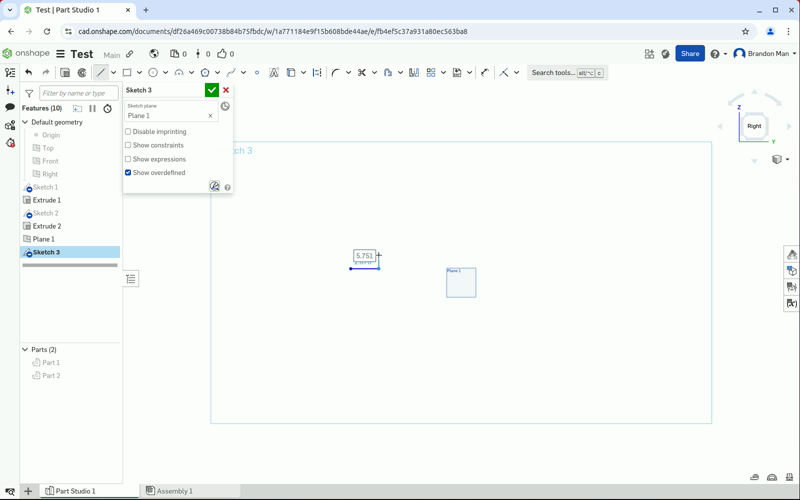
click(378, 254)
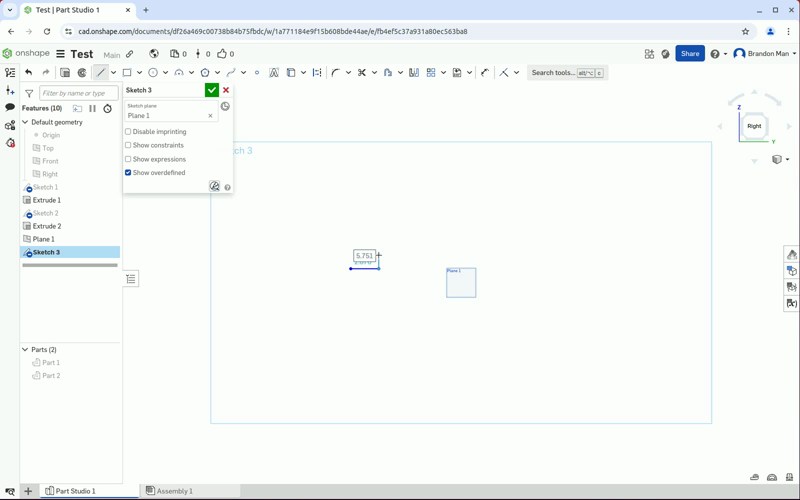
key_up(shift)
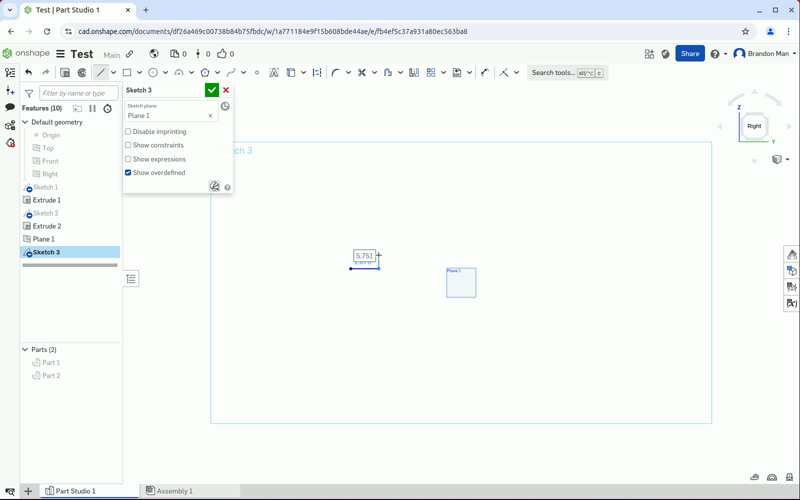
key_down(shift)
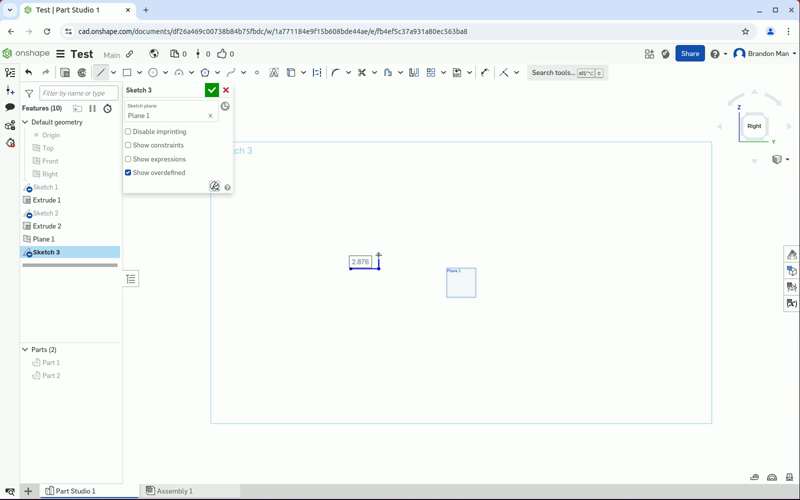
mouse_move(408, 254)
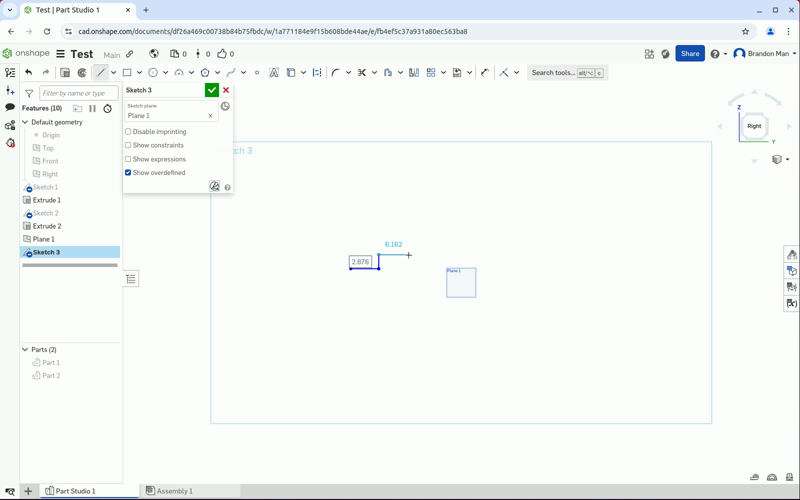
mouse_move(350, 254)
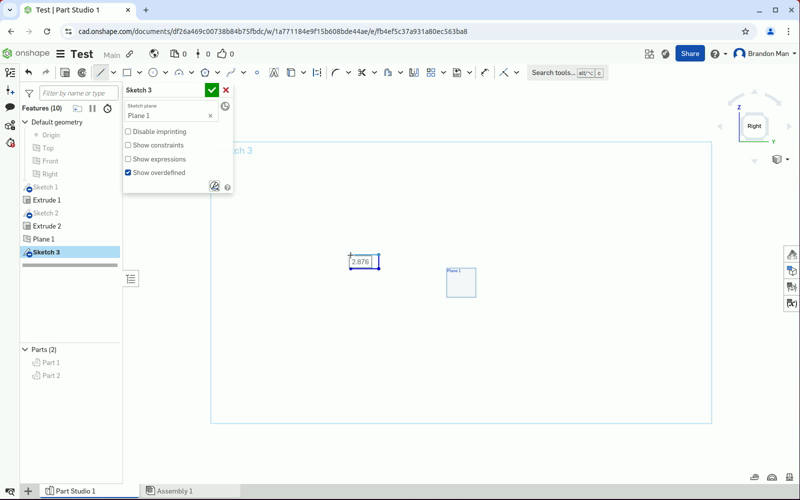
click(350, 254)
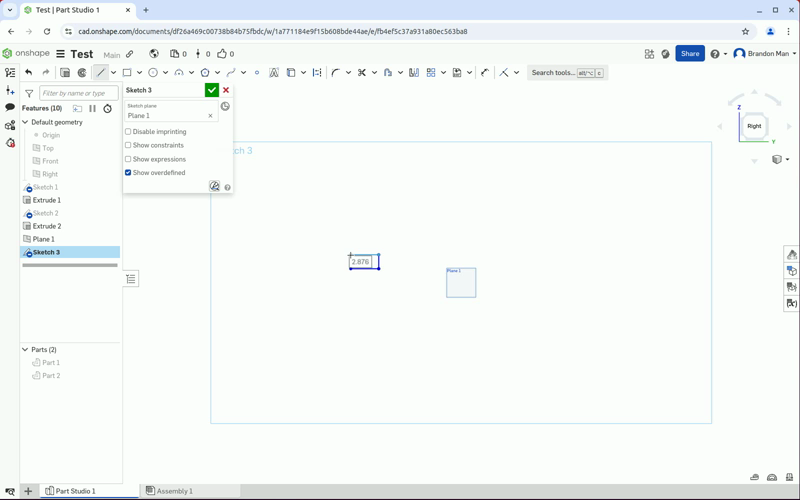
key_up(shift)
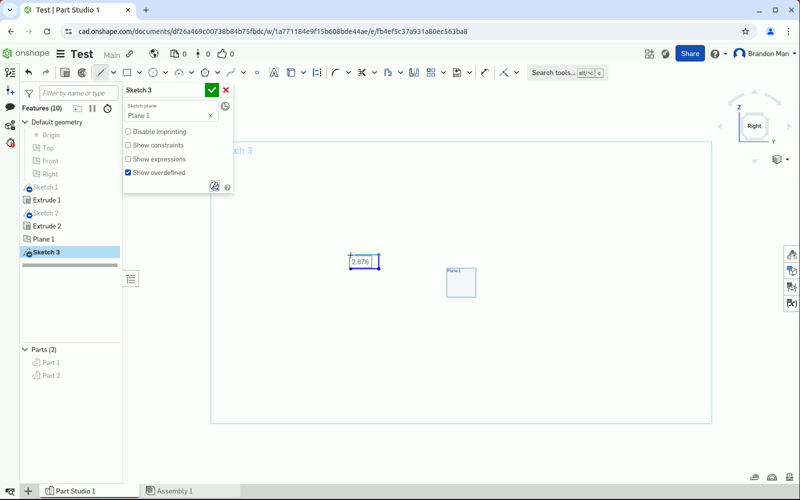
mouse_move(380, 254)
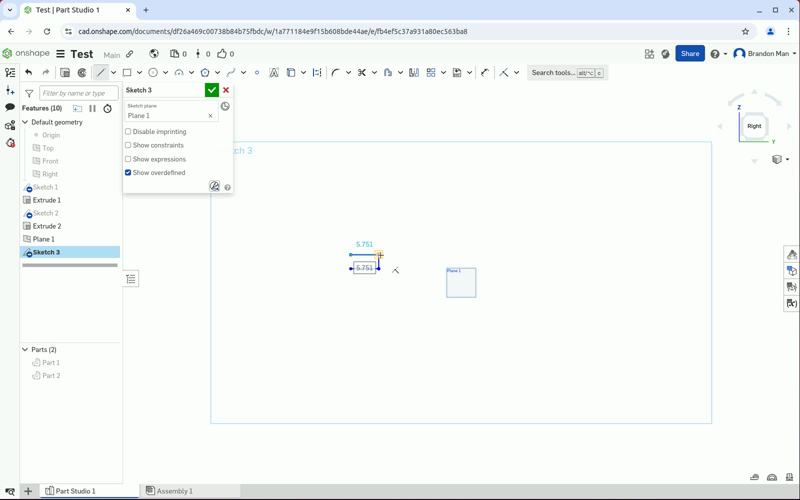
key_down(shift)
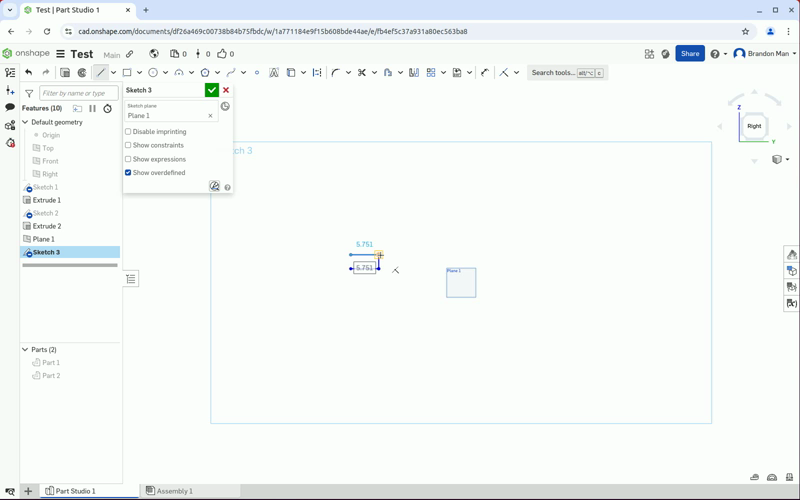
mouse_move(350, 268)
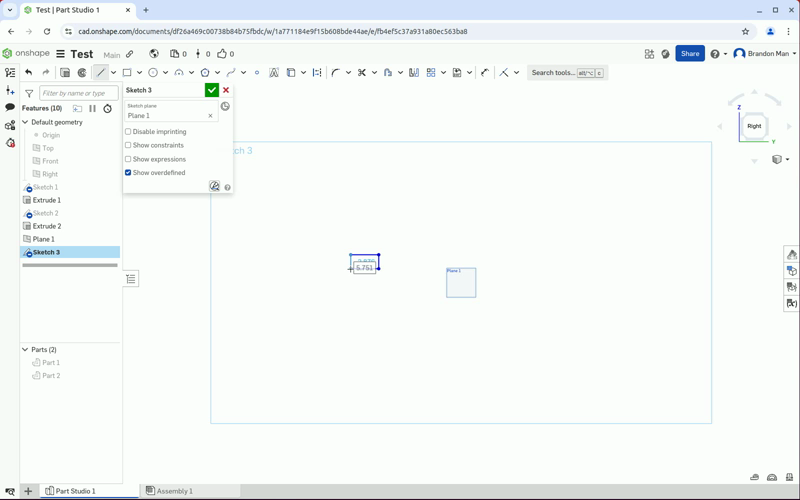
key_up(shift)
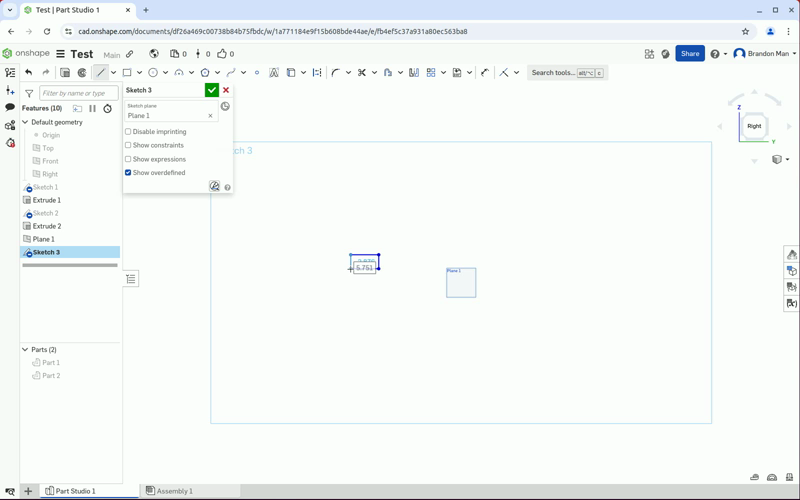
click(350, 268)
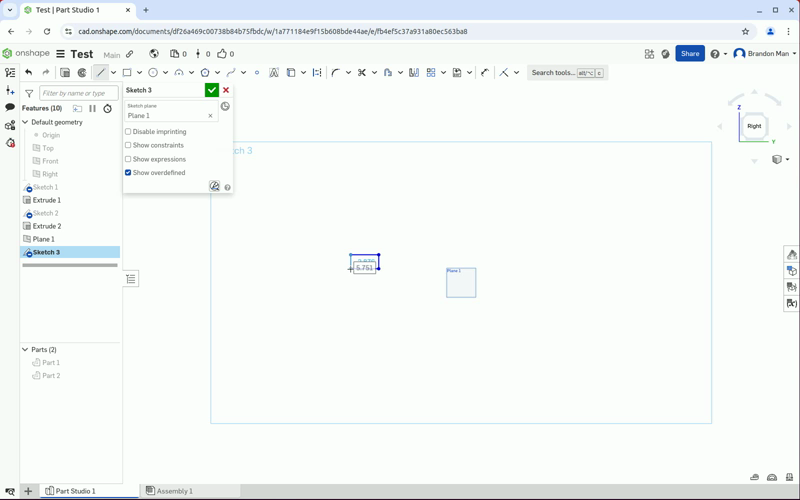
key(esc)
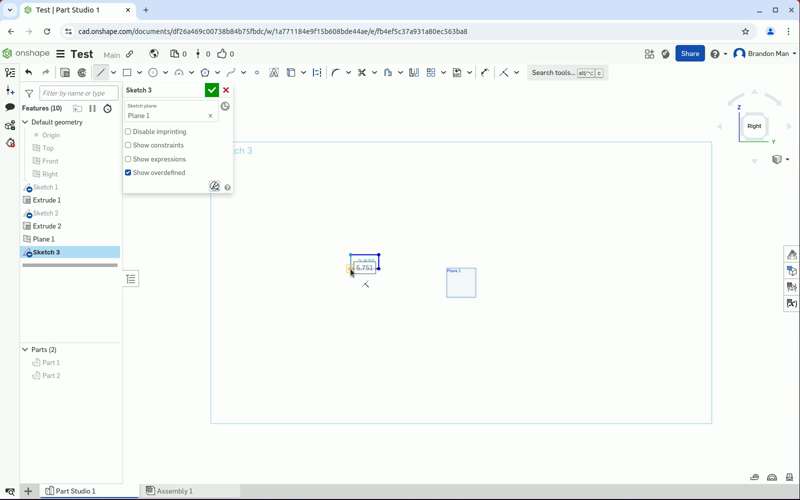
mouse_move(374, 261)
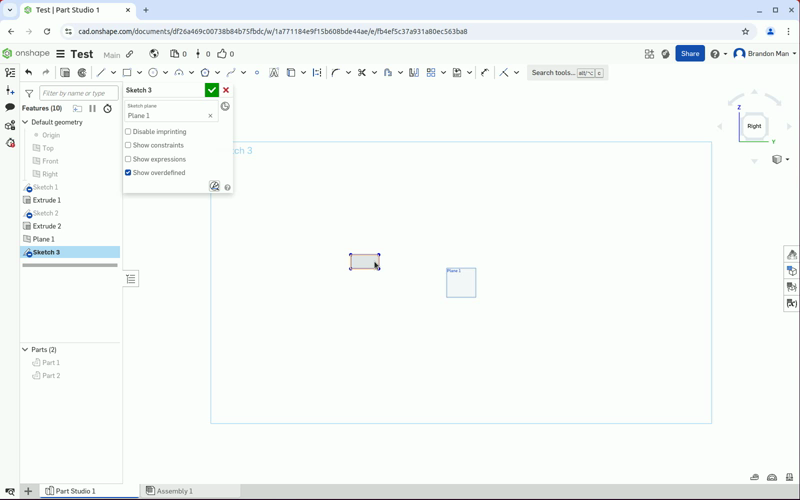
scroll(6)
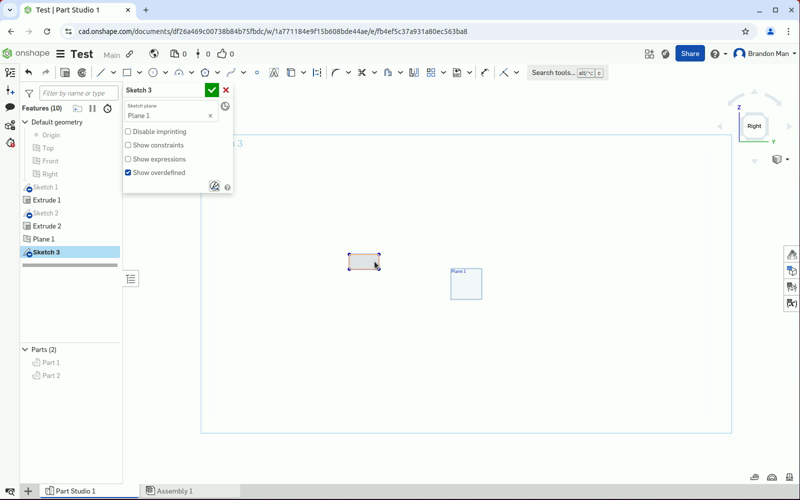
scroll(6)
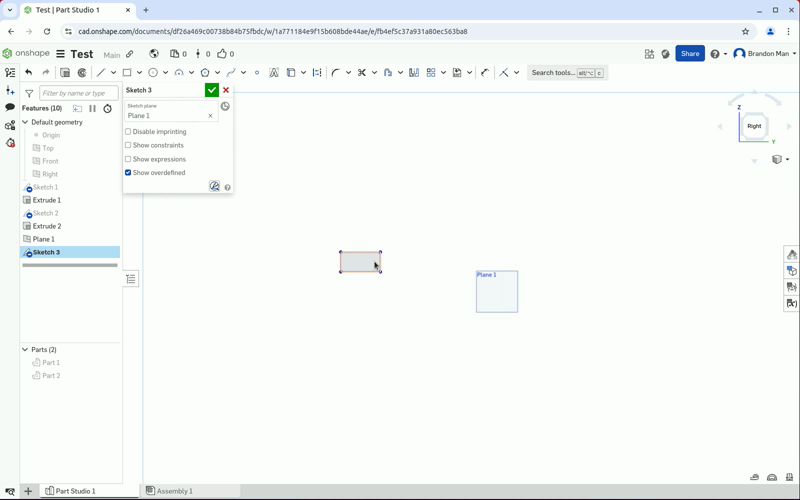
scroll(6)
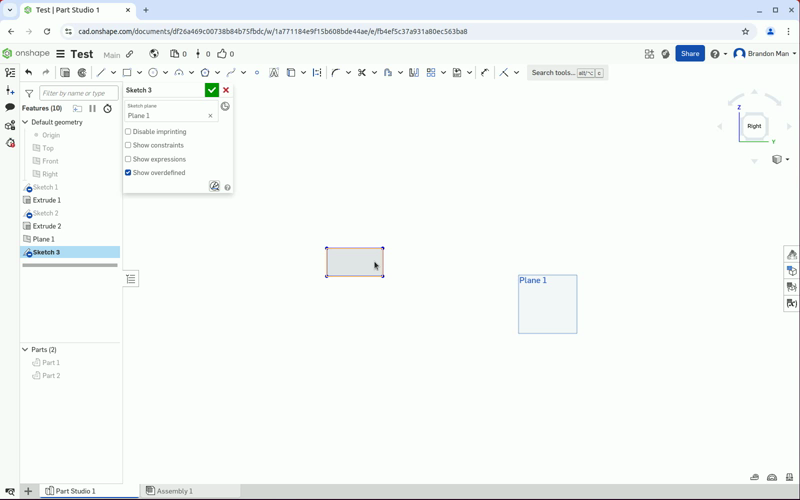
scroll(6)
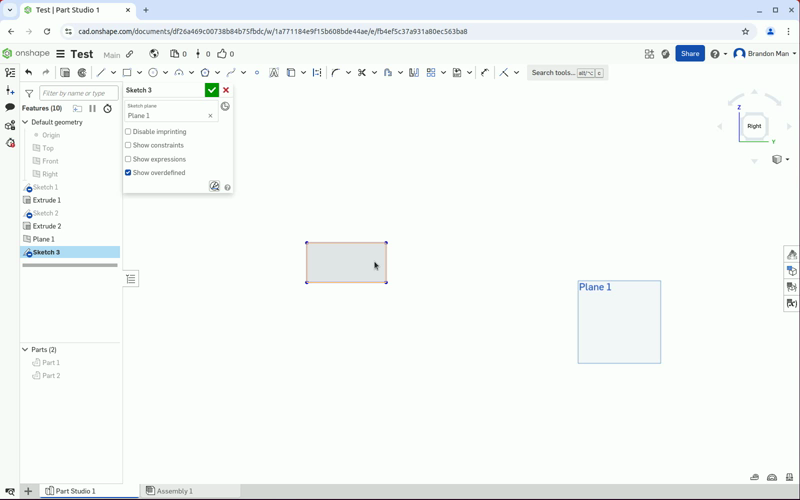
scroll(6)
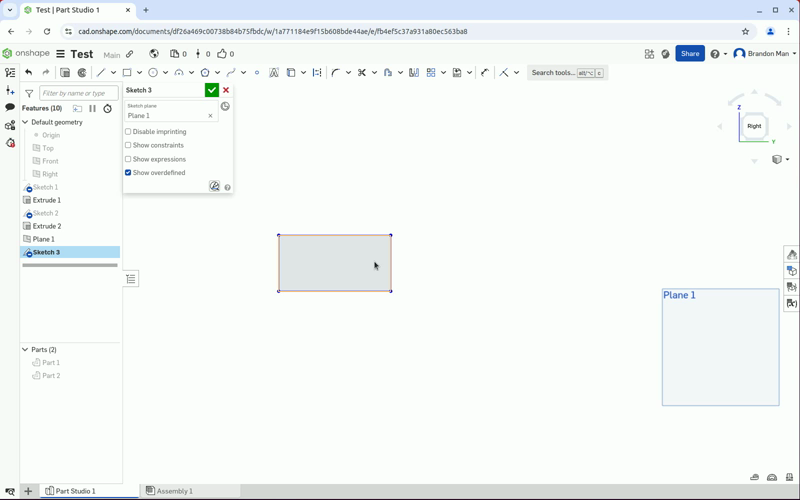
scroll(6)
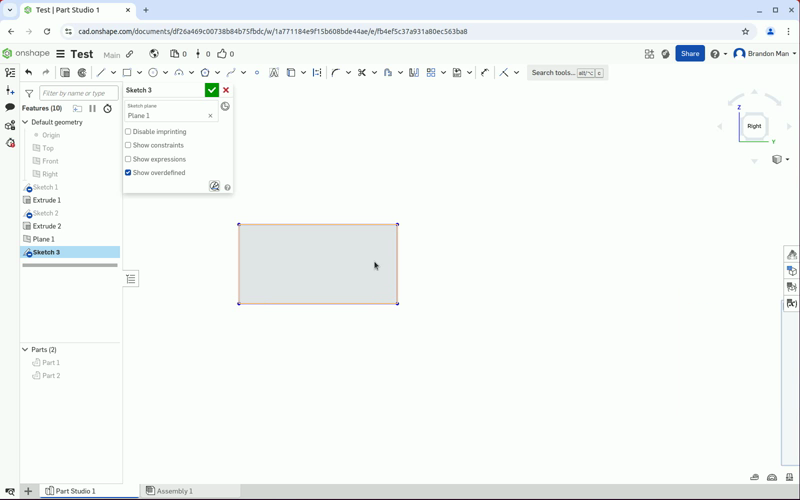
scroll(6)
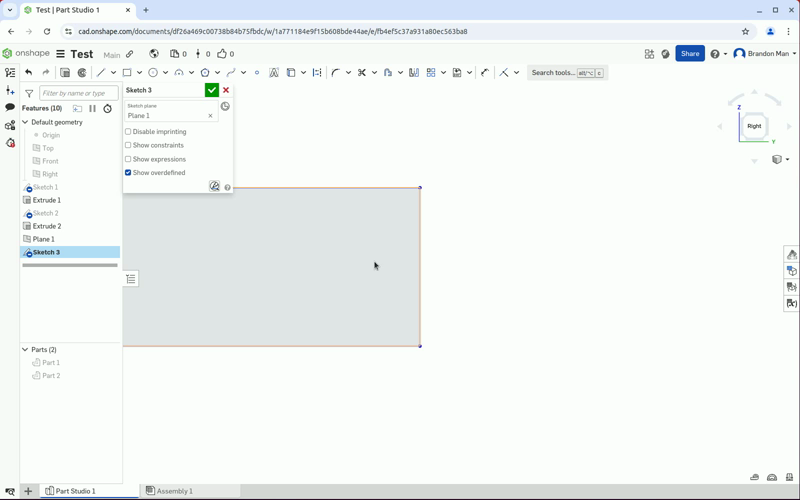
click(374, 261)
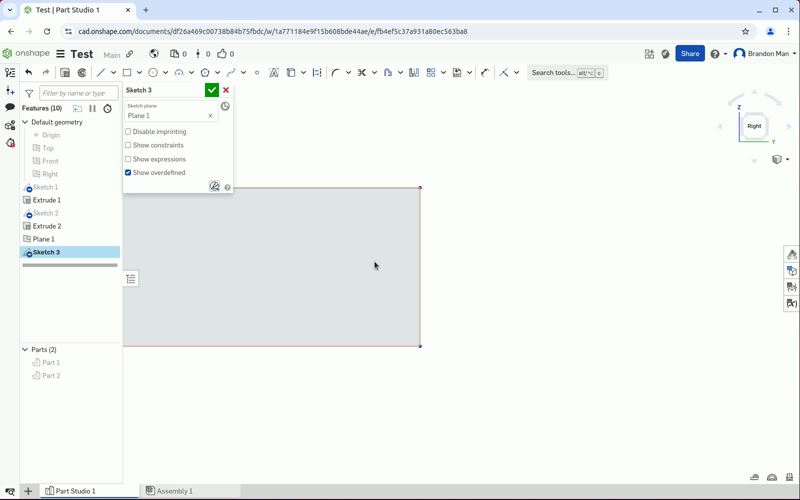
scroll(-6)
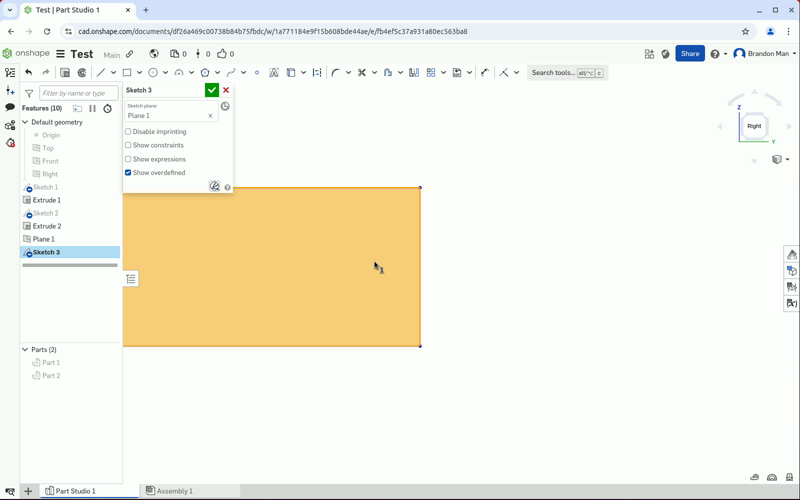
scroll(-6)
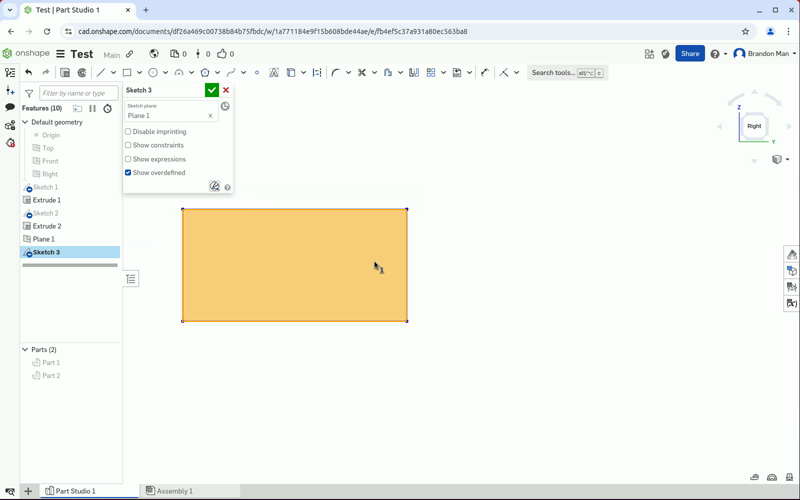
scroll(-6)
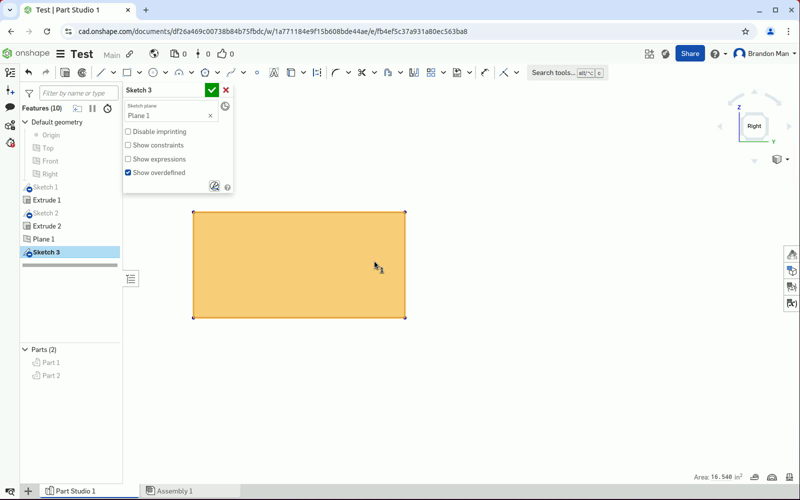
scroll(-6)
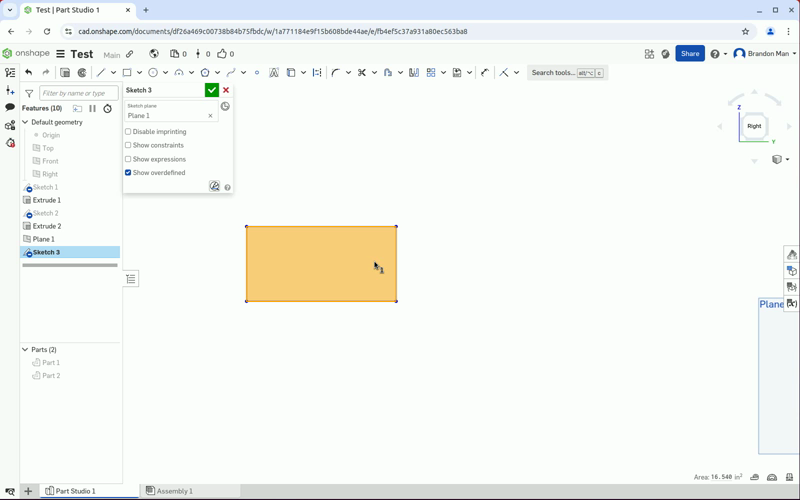
scroll(-6)
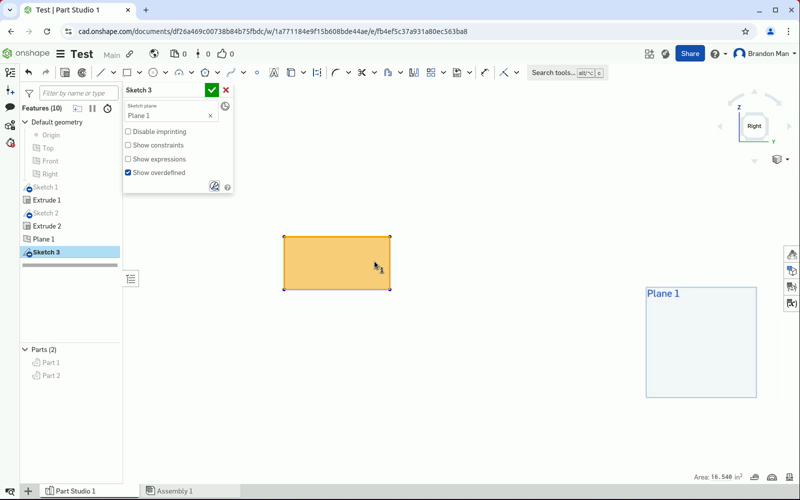
scroll(-6)
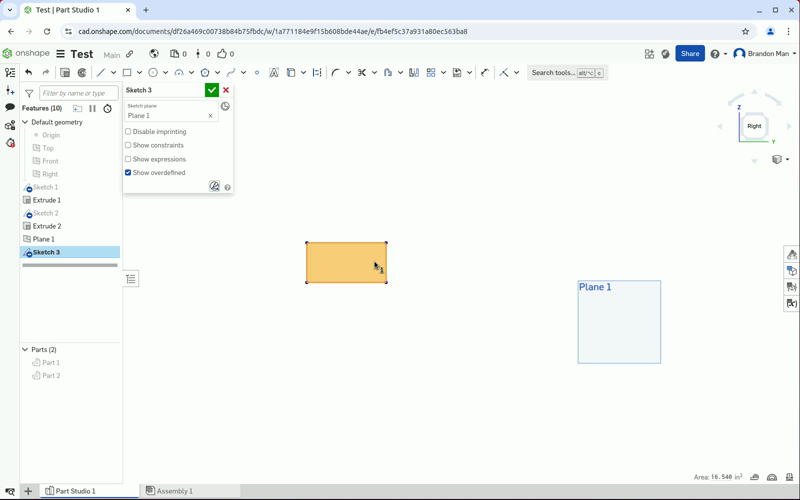
scroll(-6)
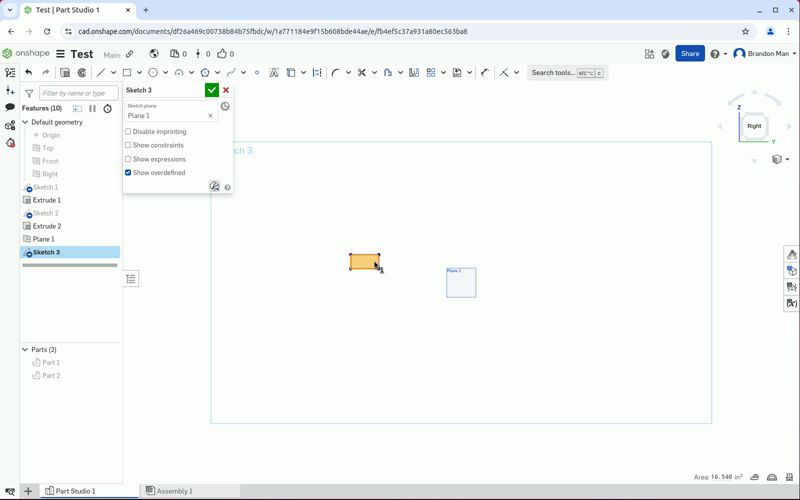
mouse_move(73, 352)
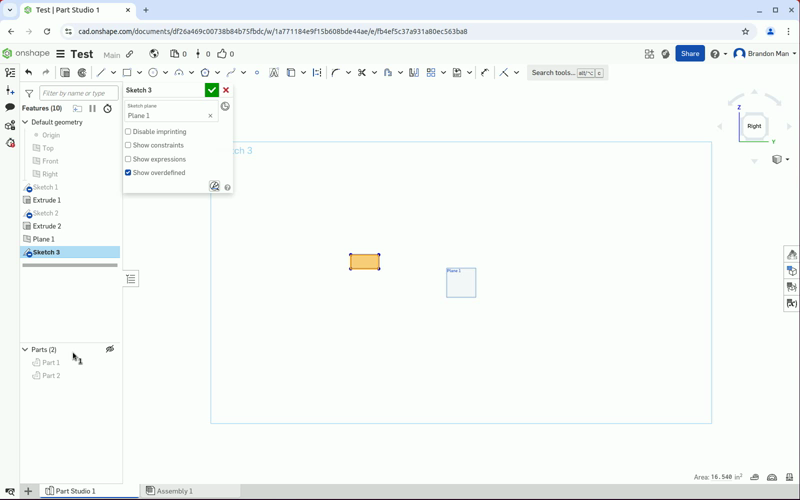
key(shift+y)
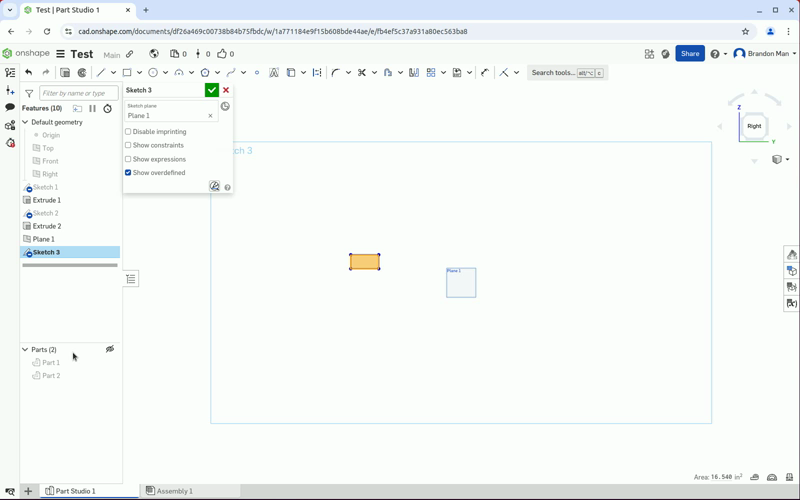
key(shift+e)
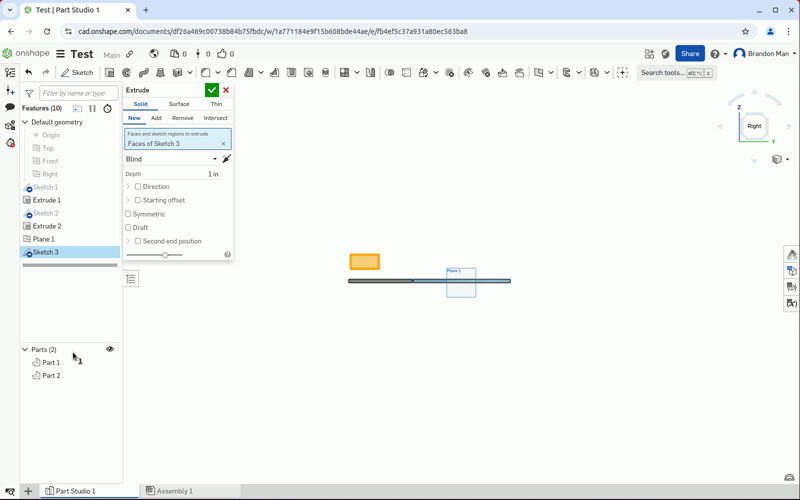
mouse_move(143, 106)
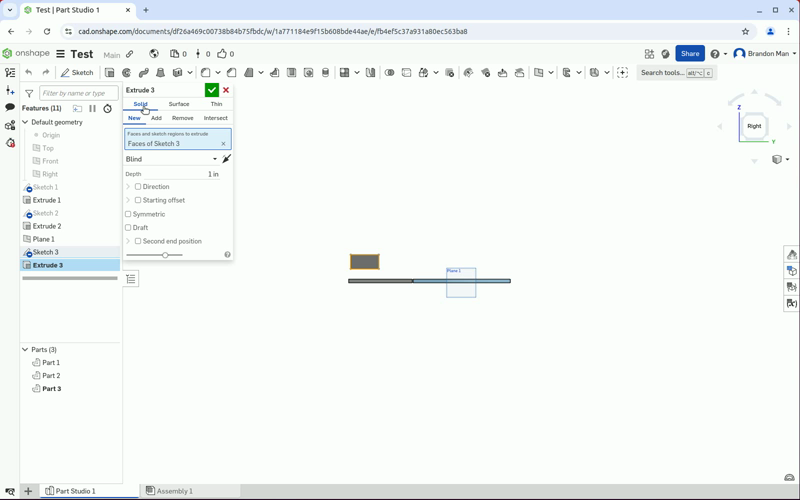
click(143, 106)
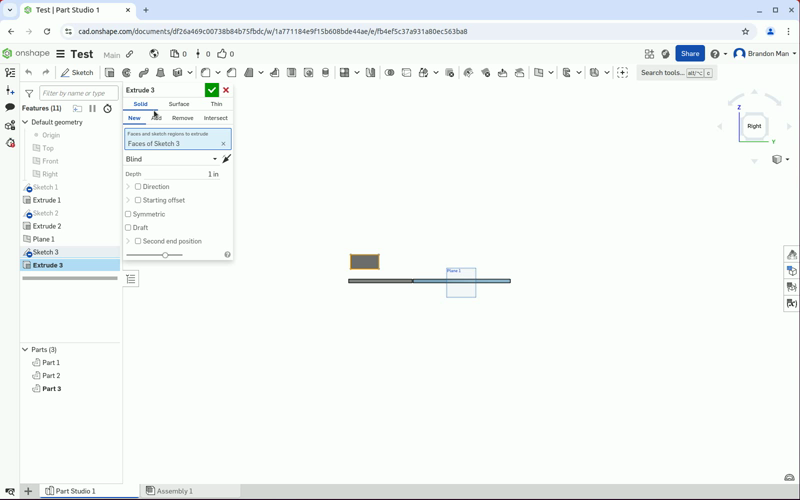
mouse_move(186, 120)
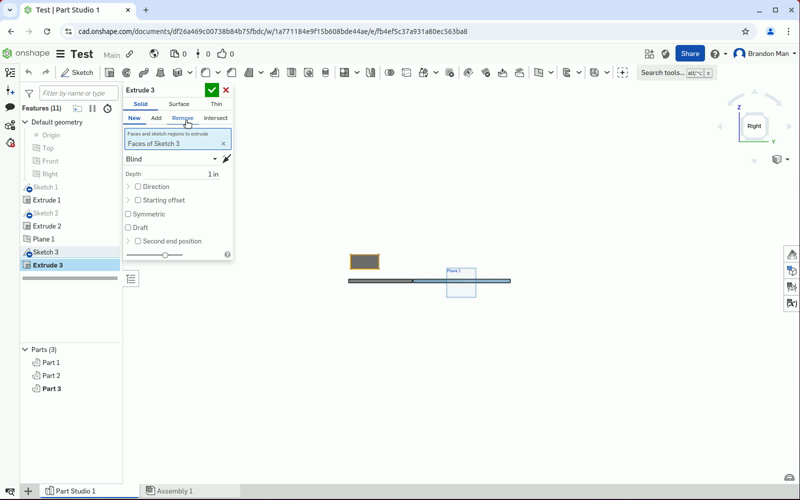
click(186, 120)
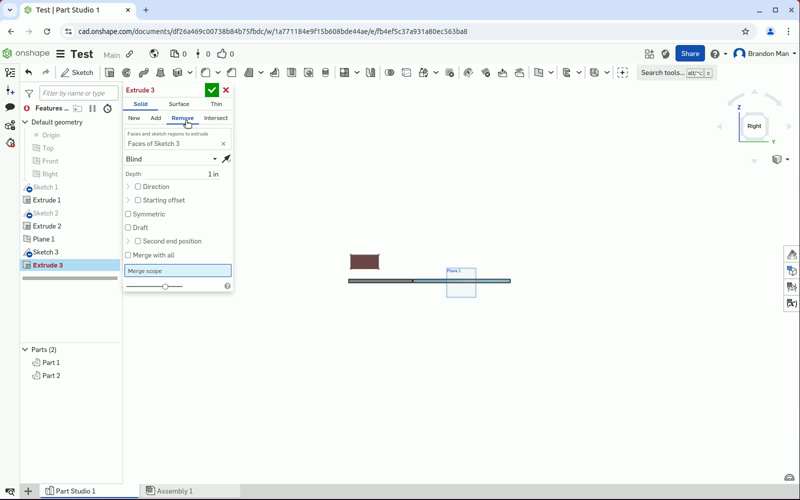
key(tab, 4)
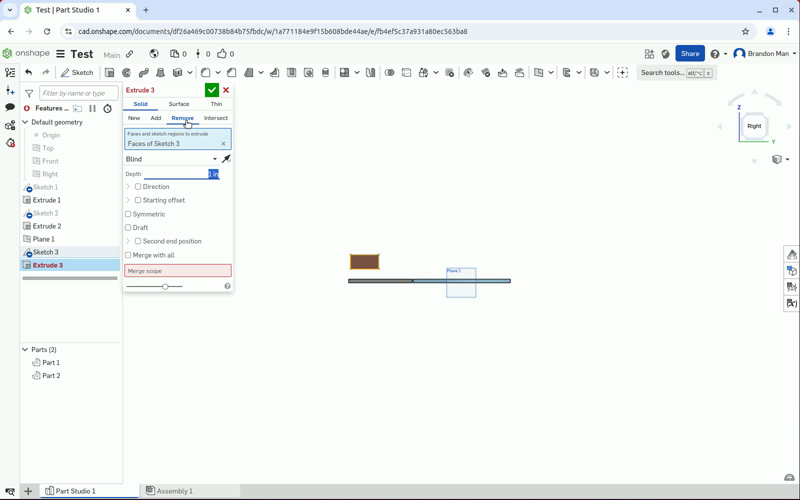
text(0.241)
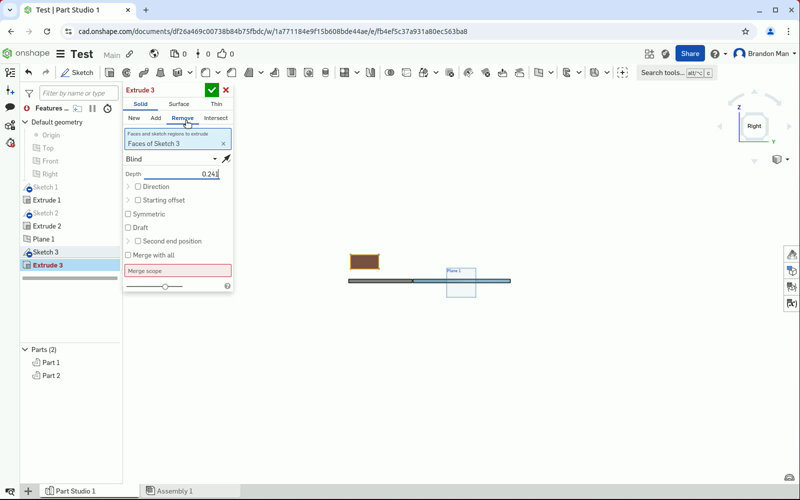
key(tab, 6)
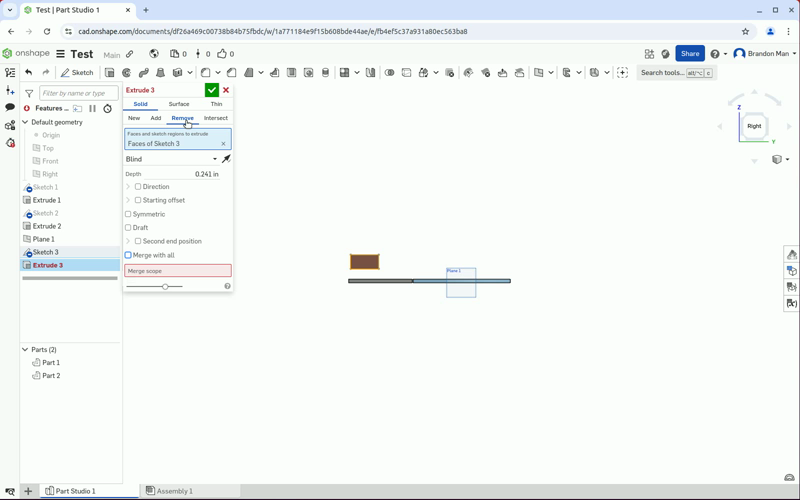
key(space)
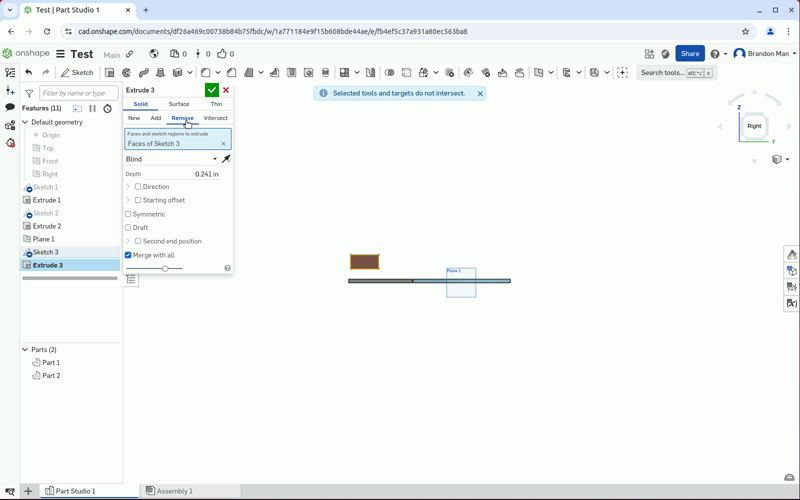
key(enter)
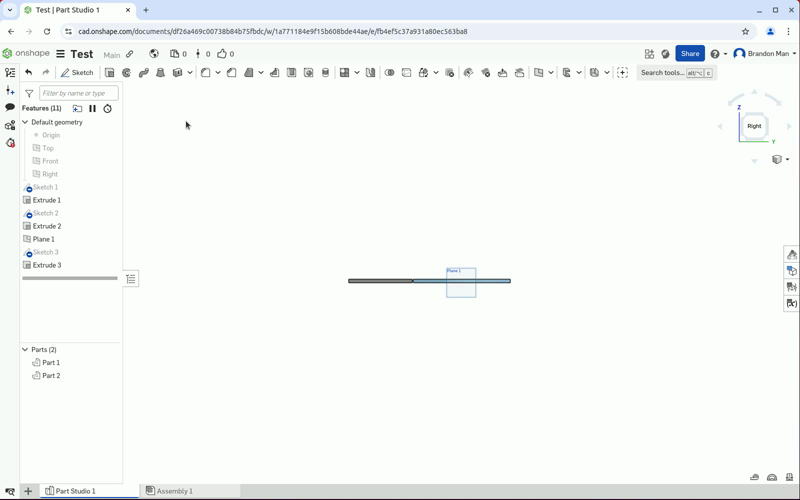
key(shift+h)
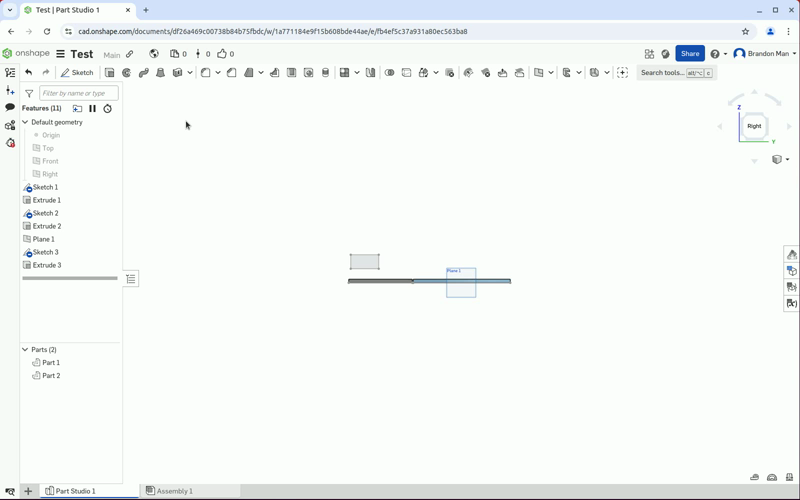
key(shift+h)
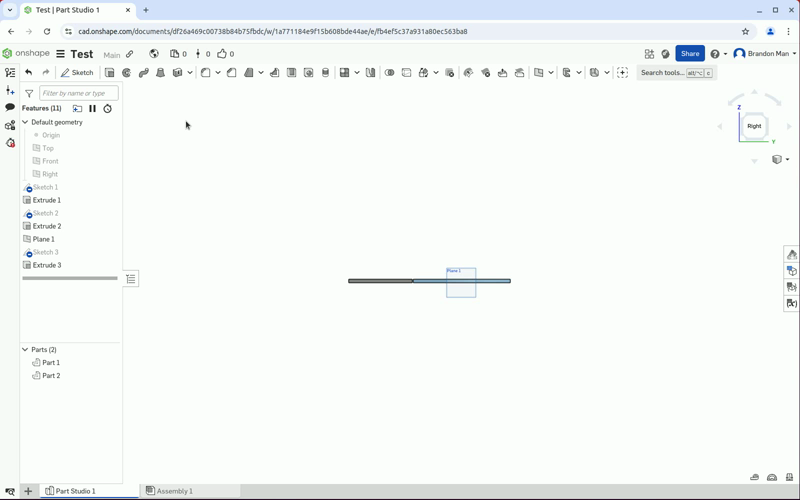
mouse_move(73, 189)
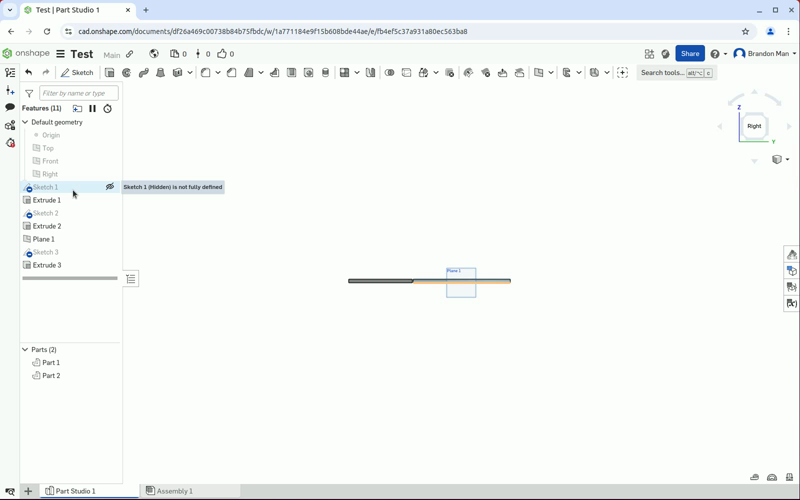
click(73, 189)
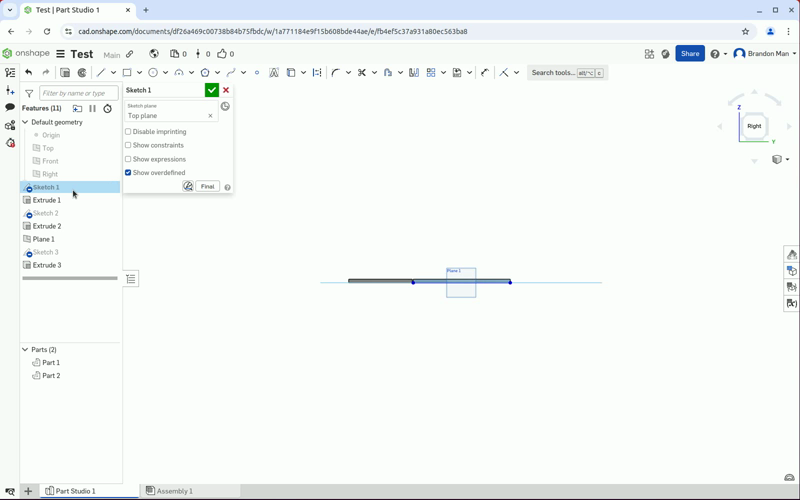
mouse_move(229, 92)
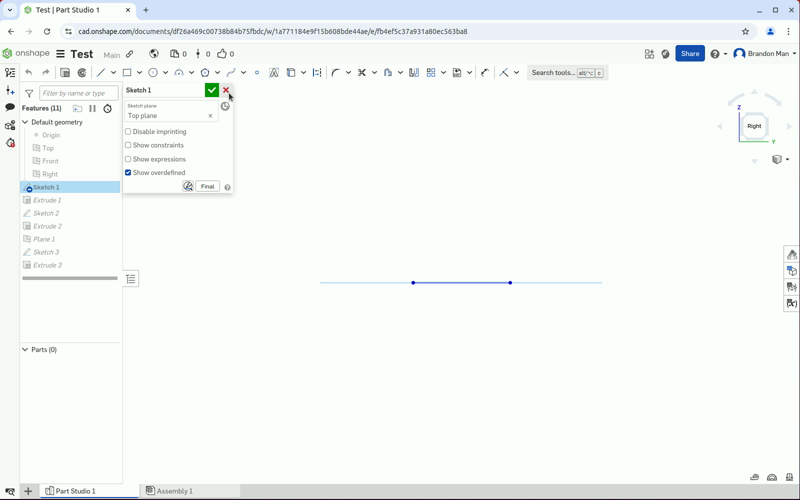
click(229, 92)
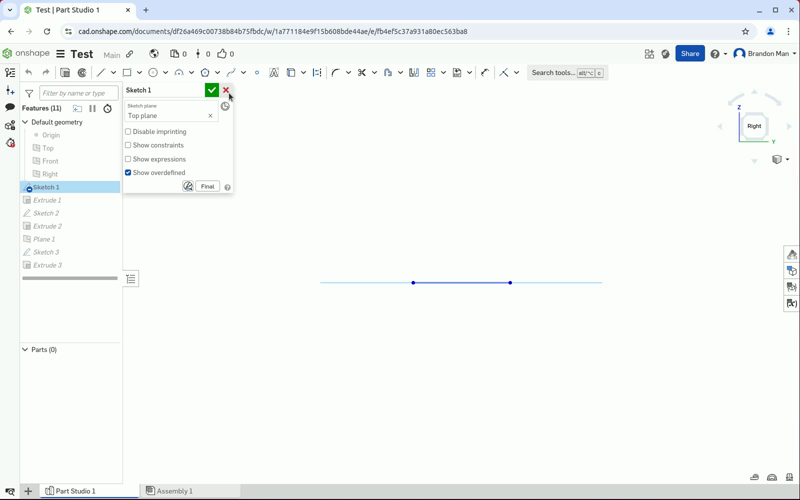
key(shift+s)
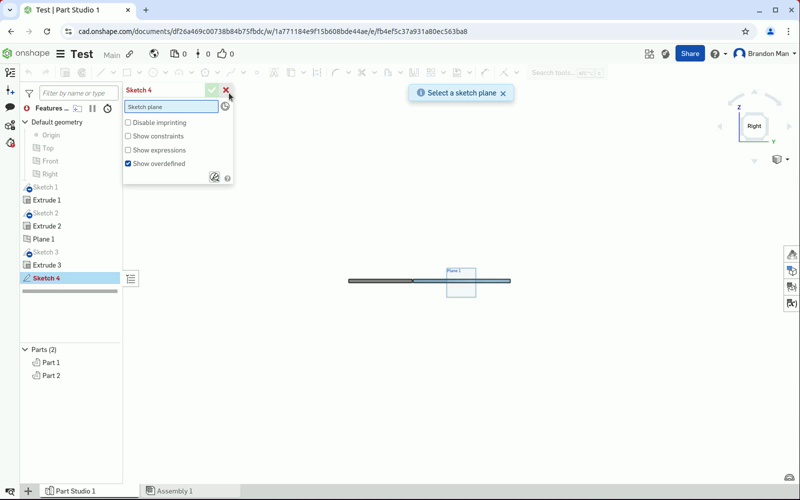
mouse_move(73, 241)
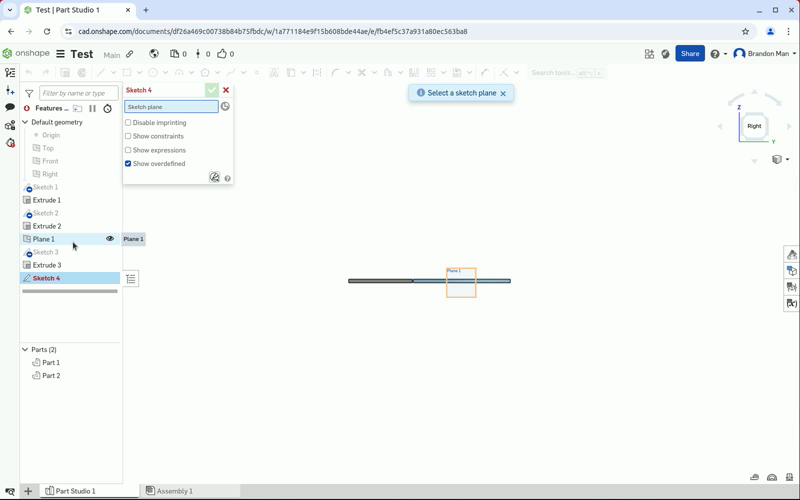
click(73, 241)
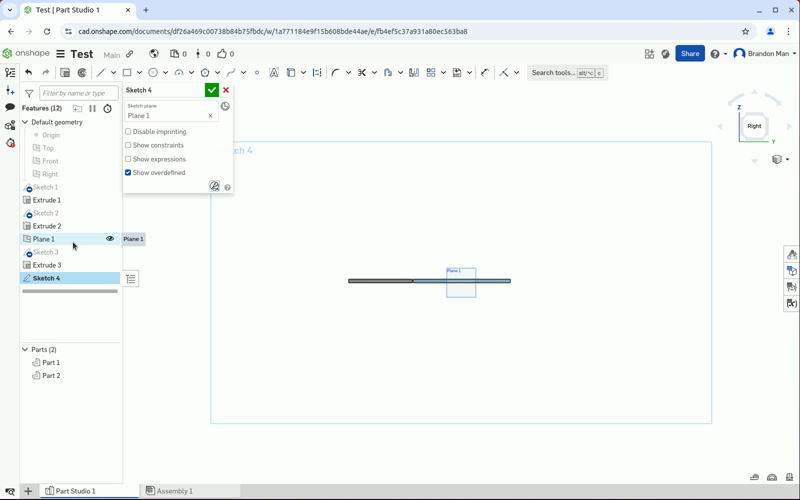
mouse_move(73, 352)
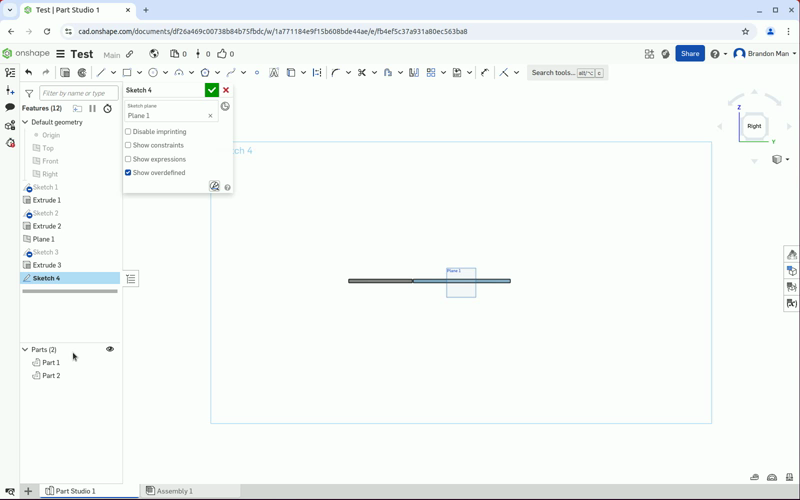
key(y)
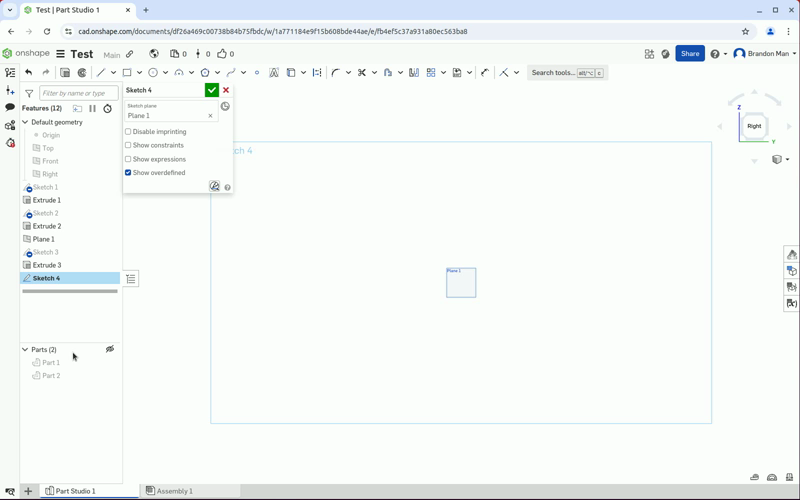
key(l)
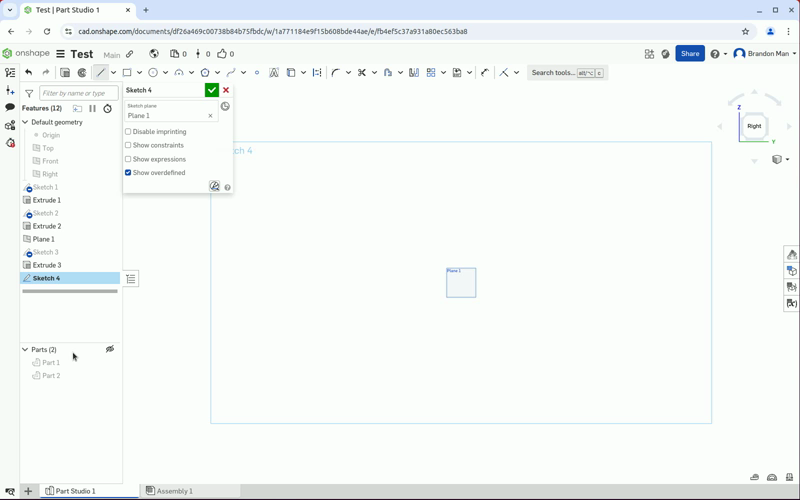
key_down(shift)
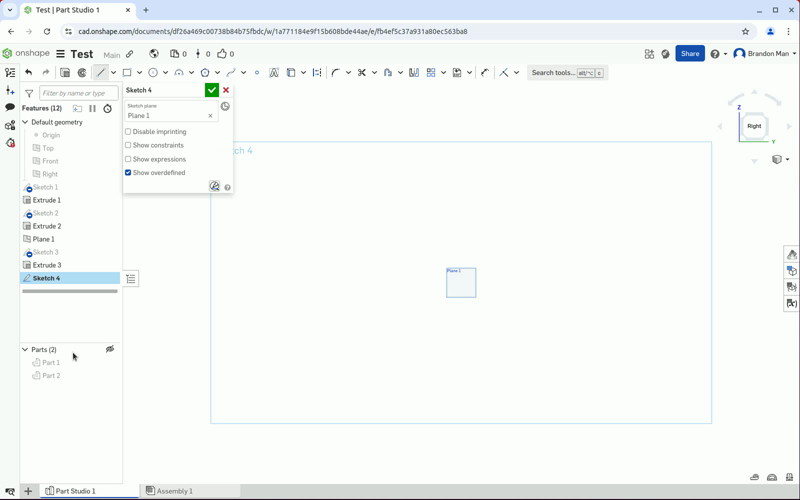
mouse_move(350, 282)
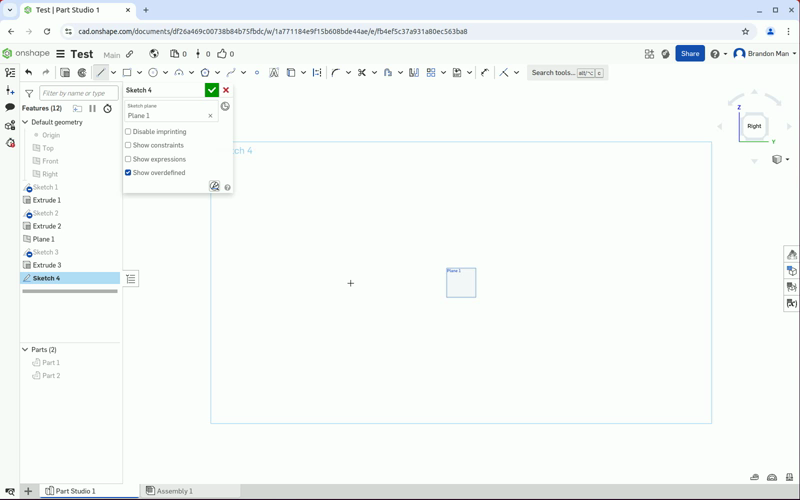
click(350, 282)
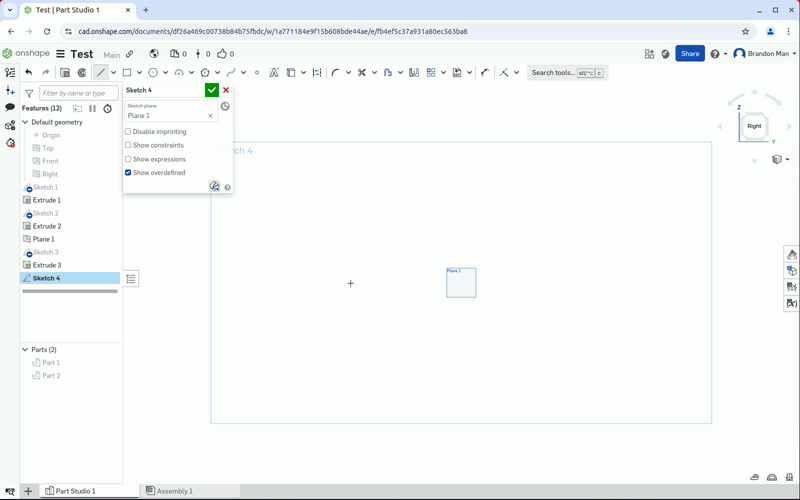
key_up(shift)
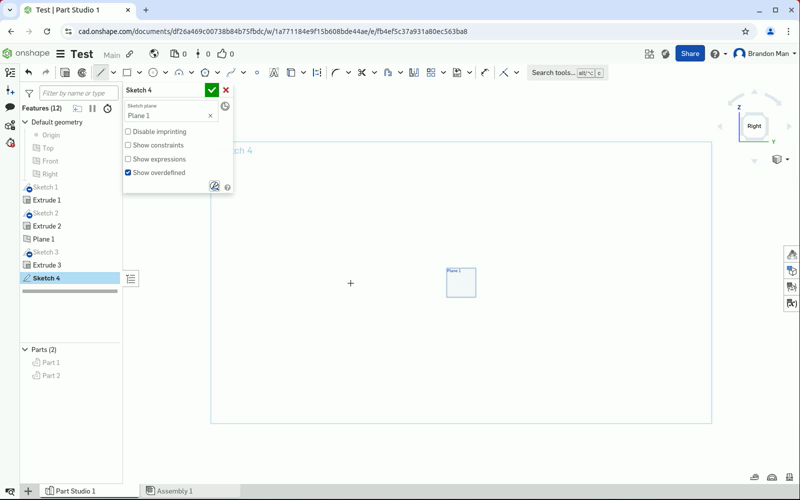
key_down(shift)
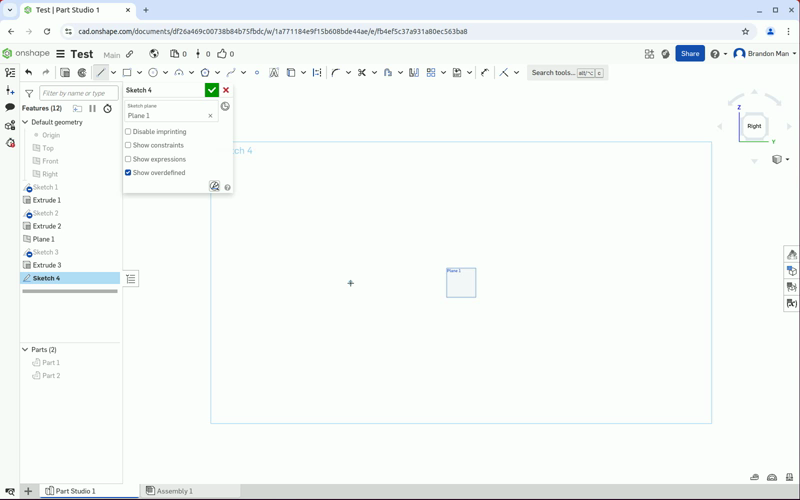
mouse_move(380, 282)
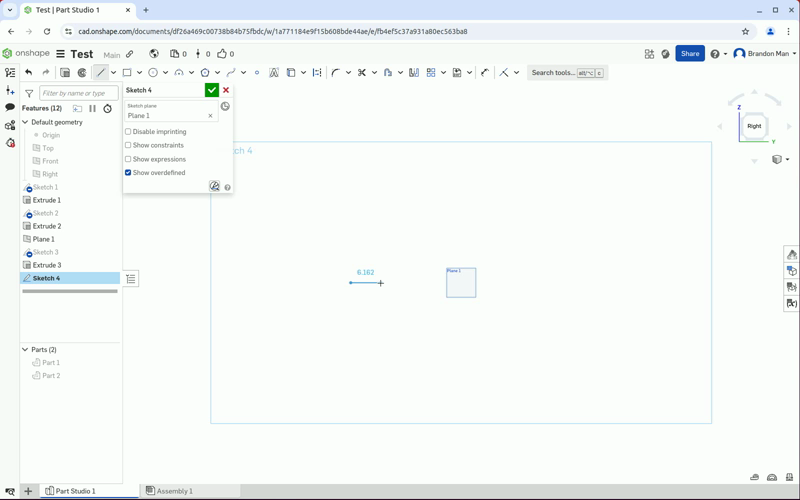
mouse_move(378, 282)
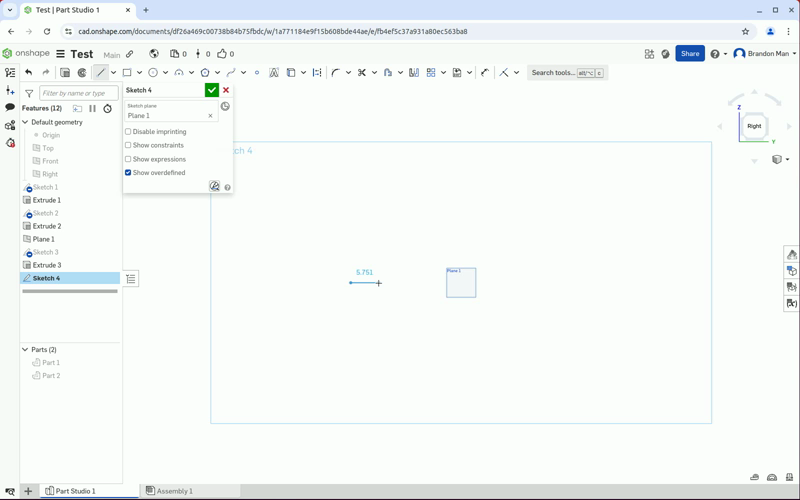
click(378, 282)
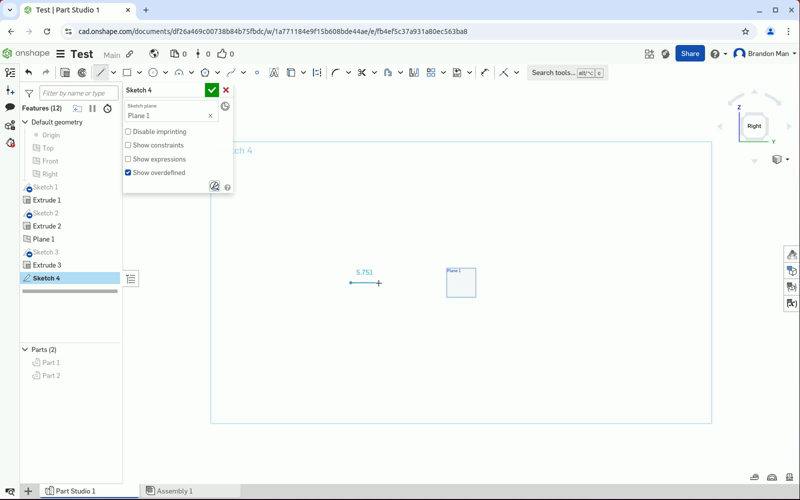
key_up(shift)
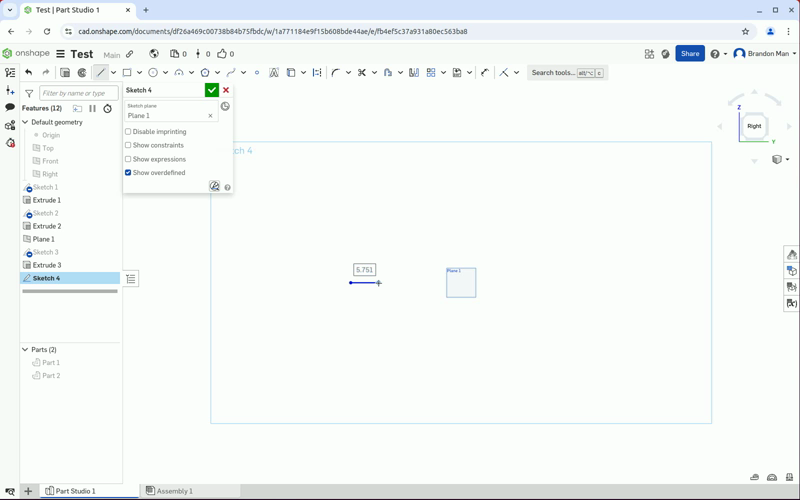
key_down(shift)
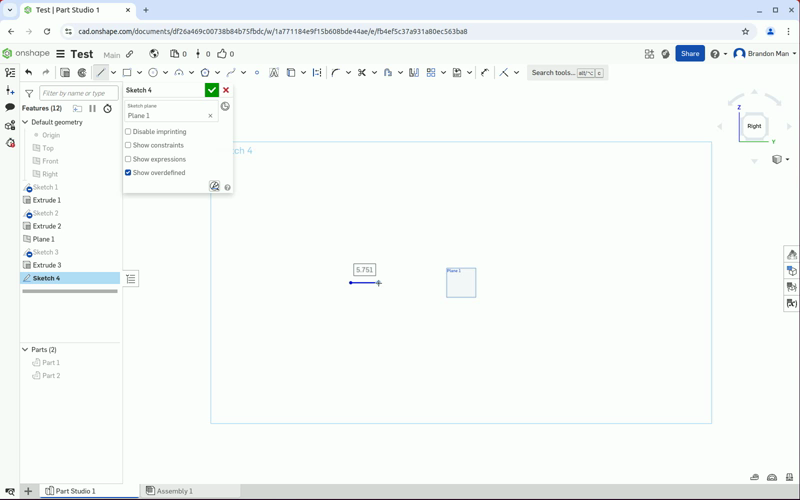
mouse_move(408, 282)
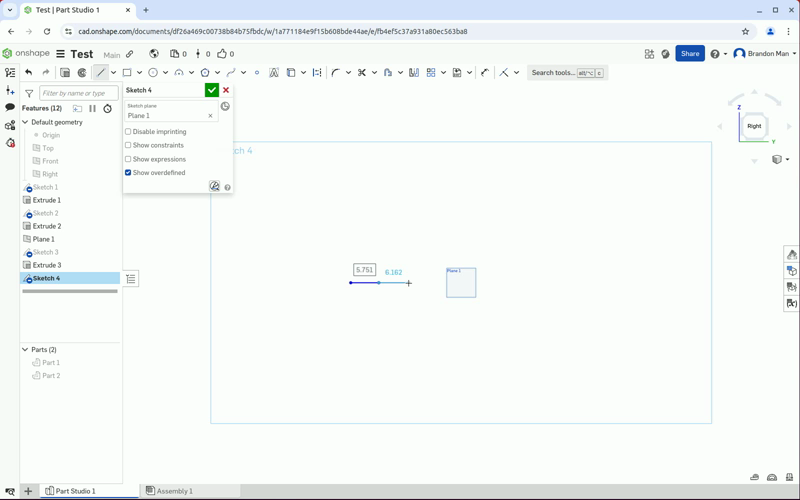
mouse_move(378, 279)
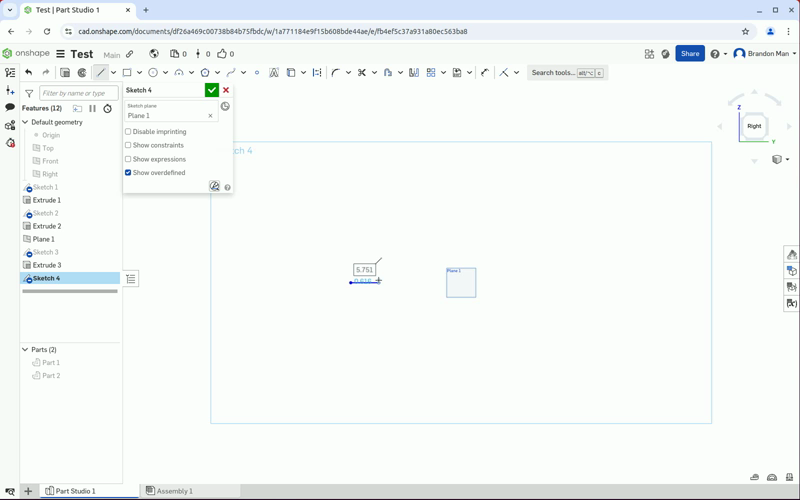
scroll(6)
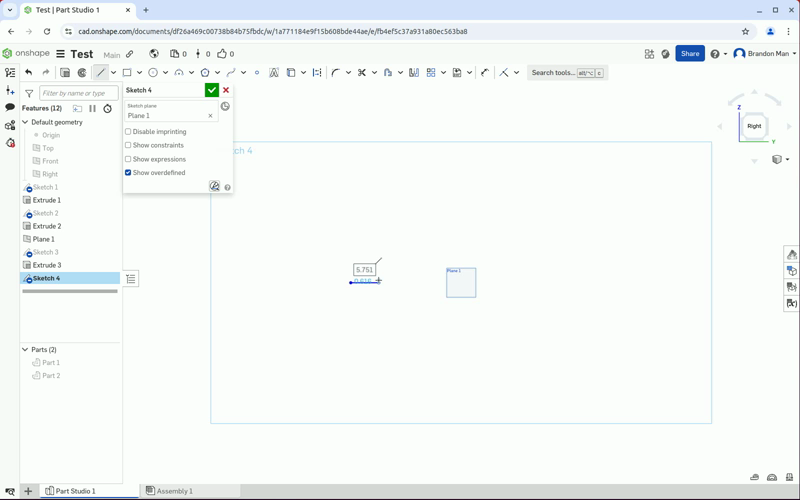
scroll(6)
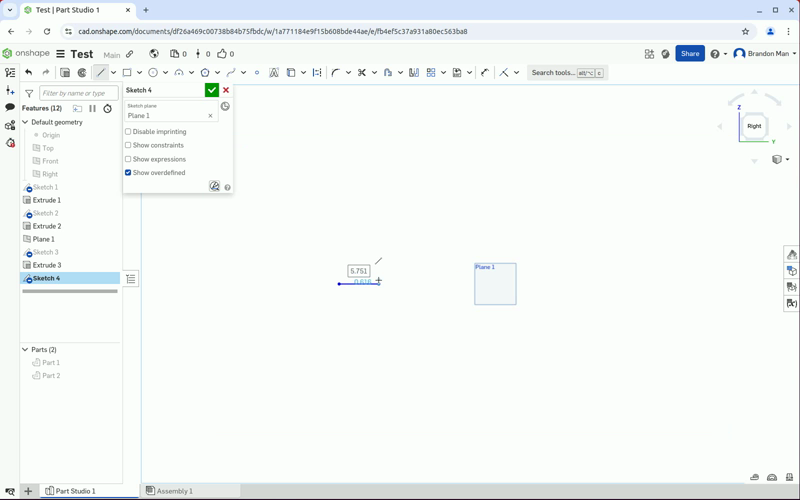
scroll(6)
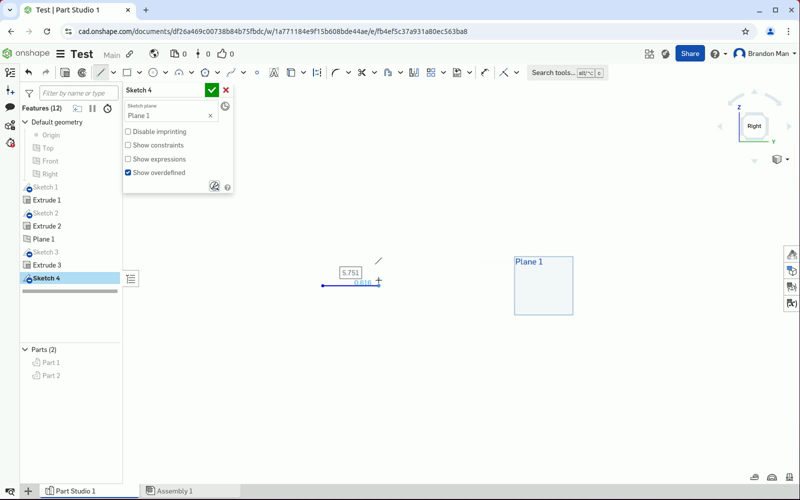
scroll(6)
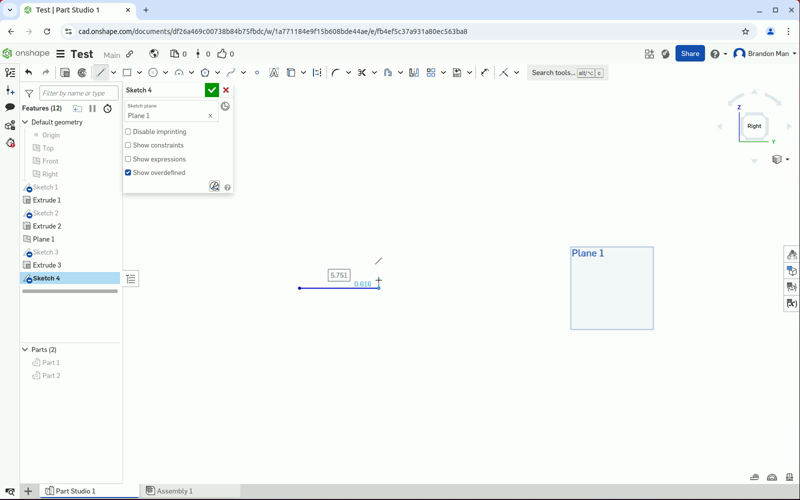
scroll(6)
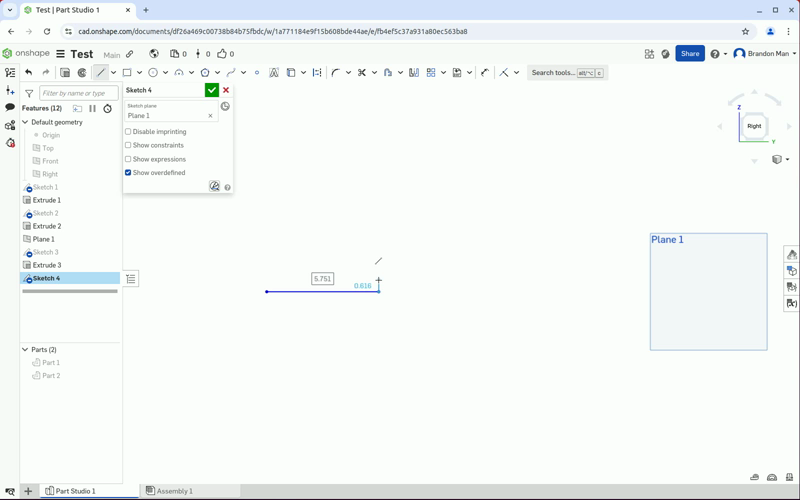
scroll(6)
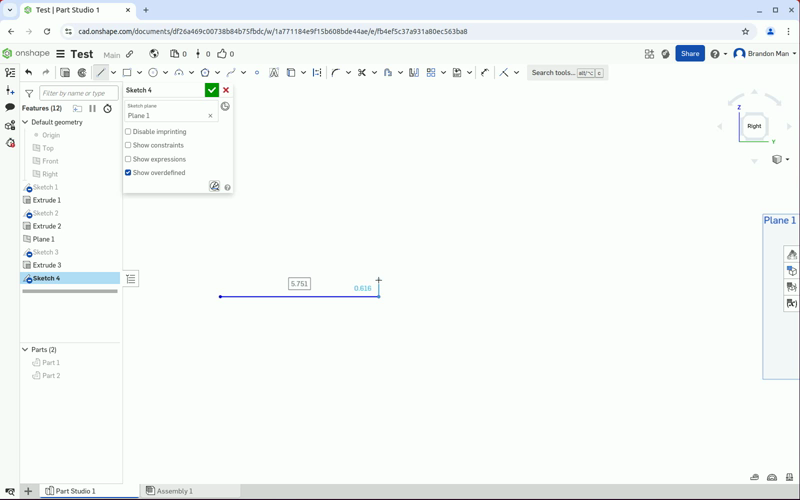
scroll(6)
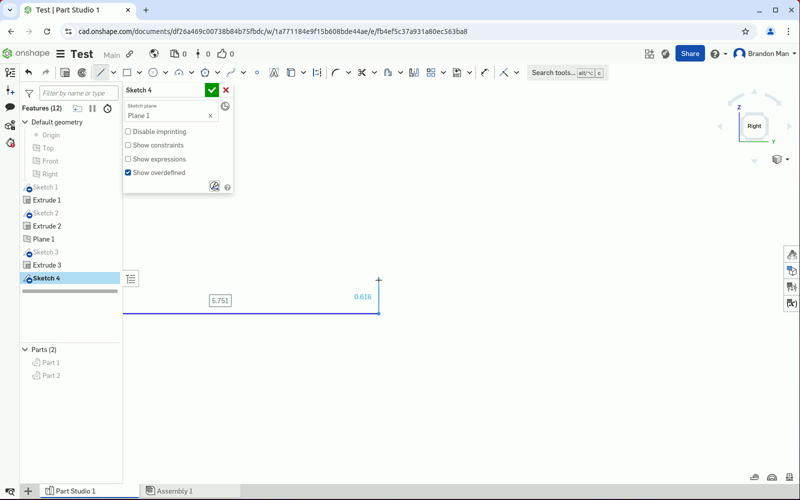
click(378, 279)
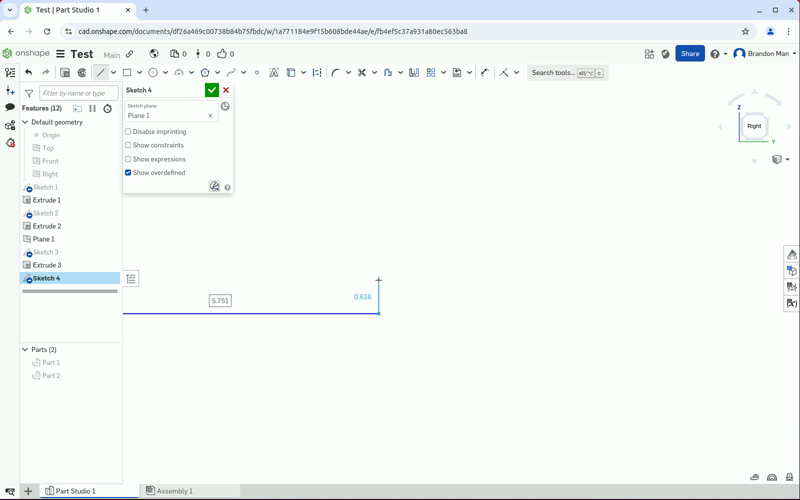
scroll(-6)
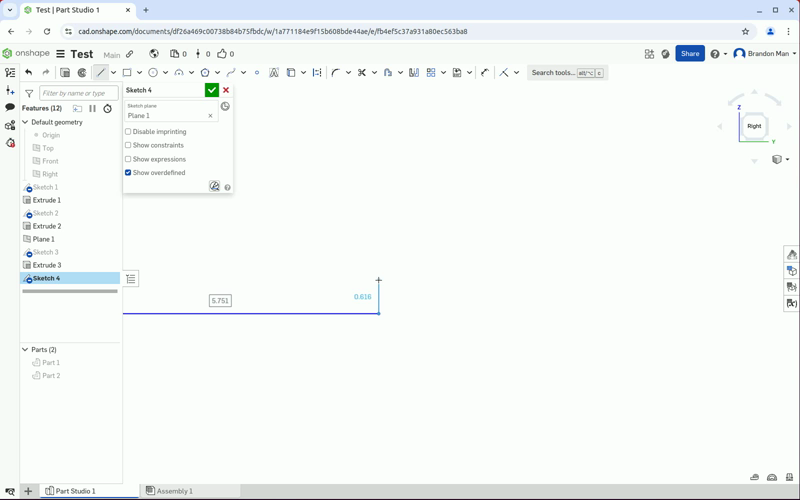
scroll(-6)
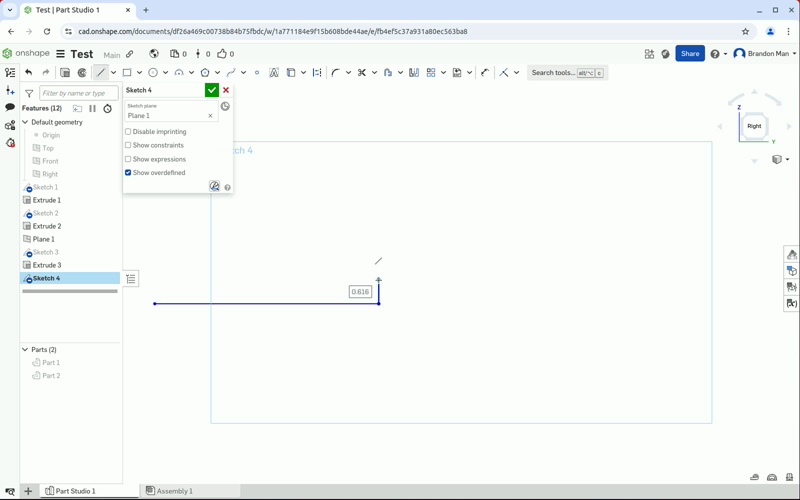
scroll(-6)
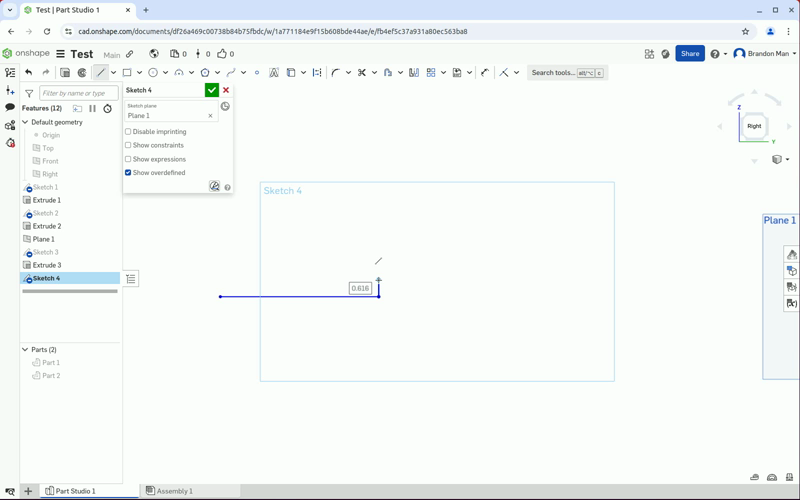
scroll(-6)
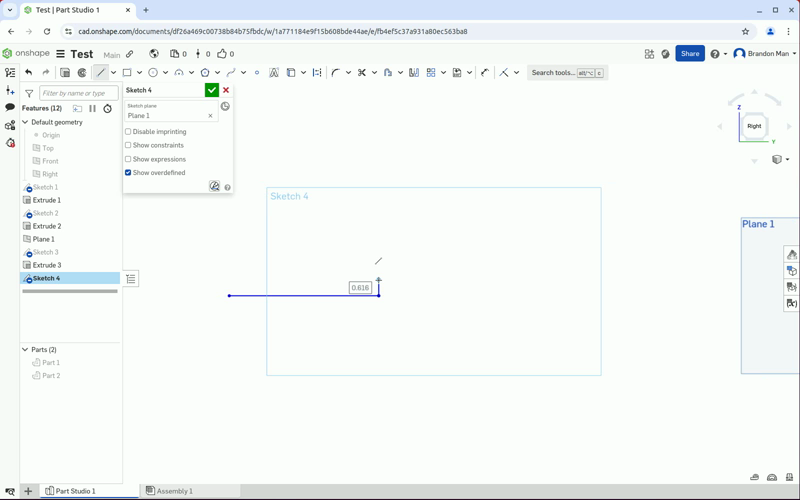
scroll(-6)
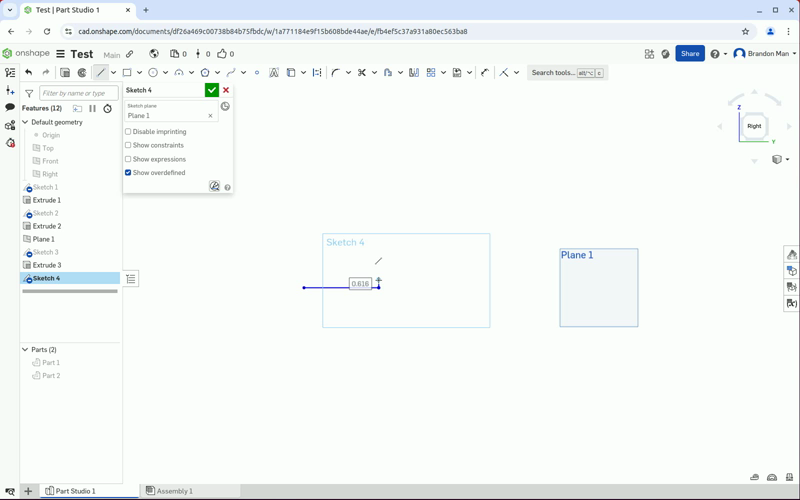
scroll(-6)
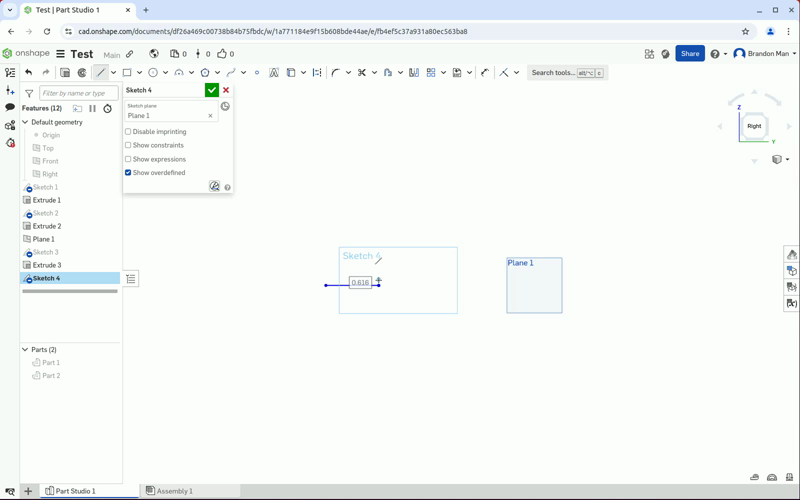
scroll(-6)
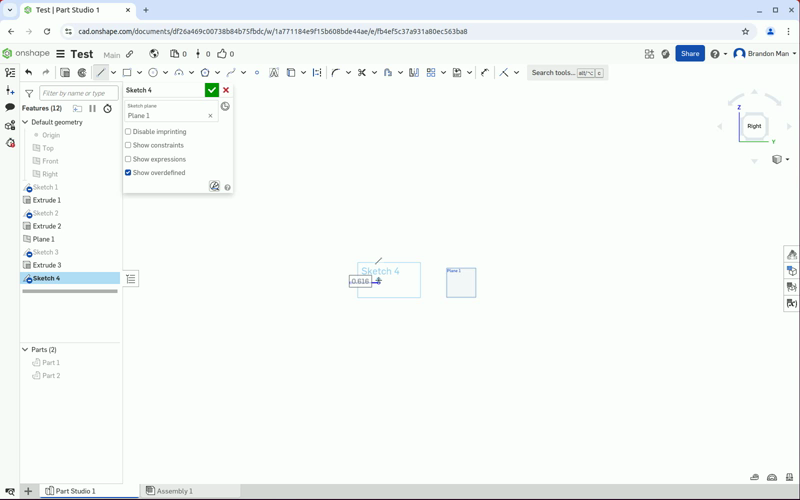
key_up(shift)
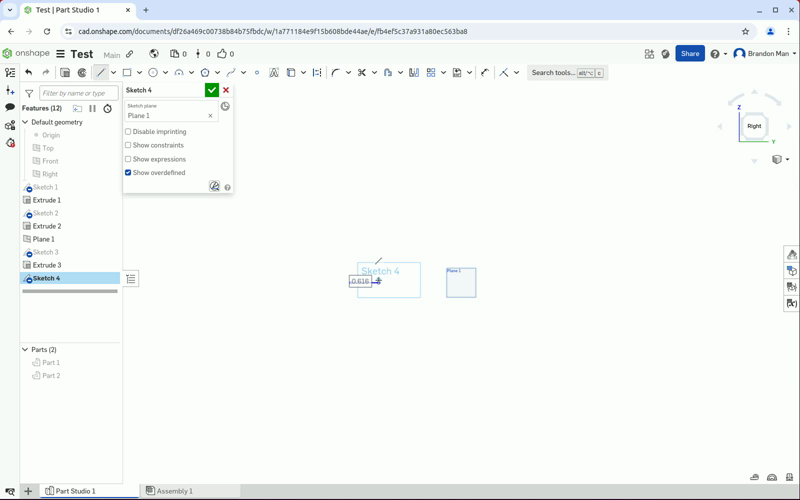
key_down(shift)
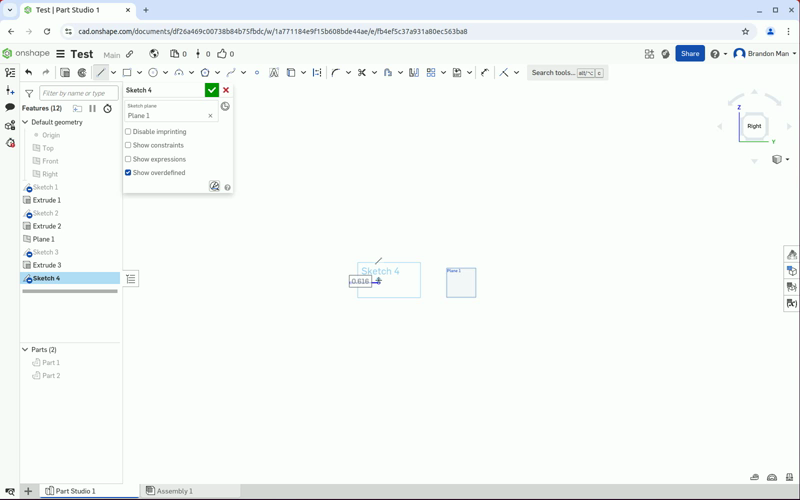
mouse_move(408, 279)
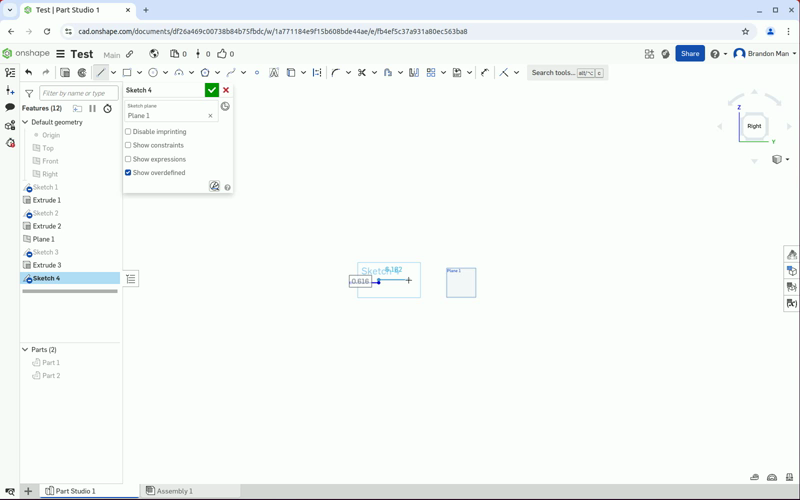
mouse_move(350, 279)
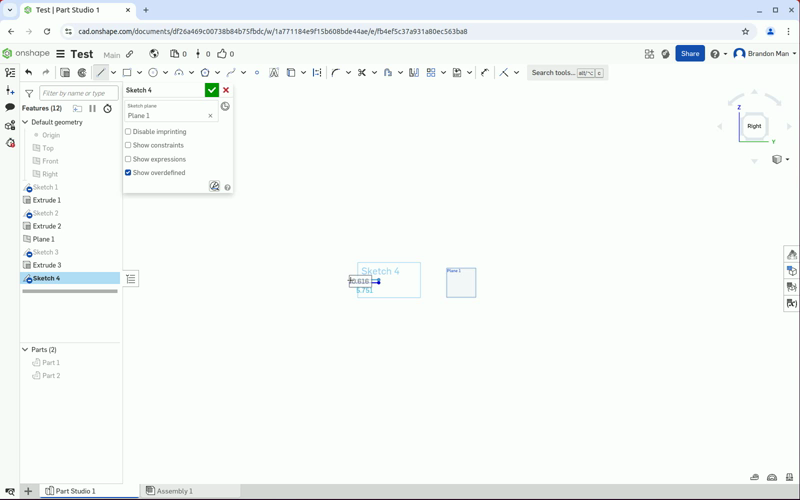
scroll(6)
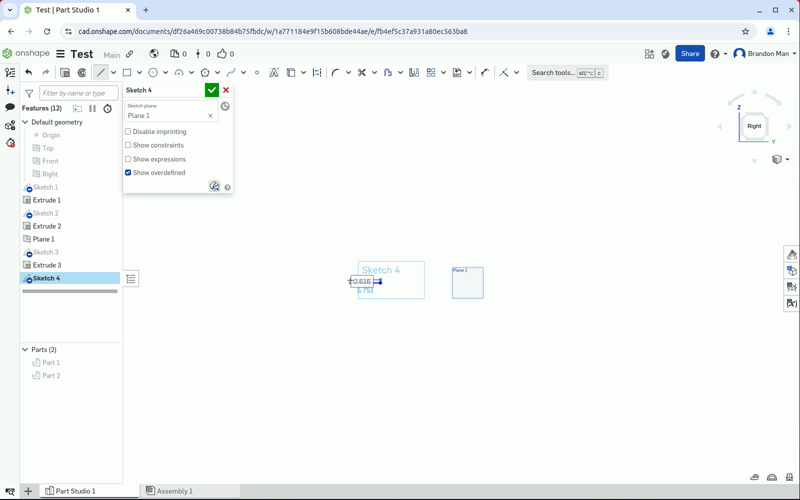
scroll(6)
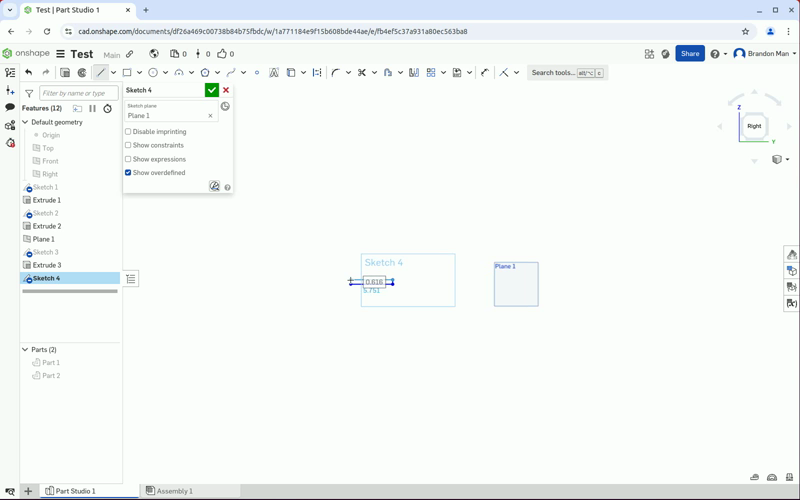
scroll(6)
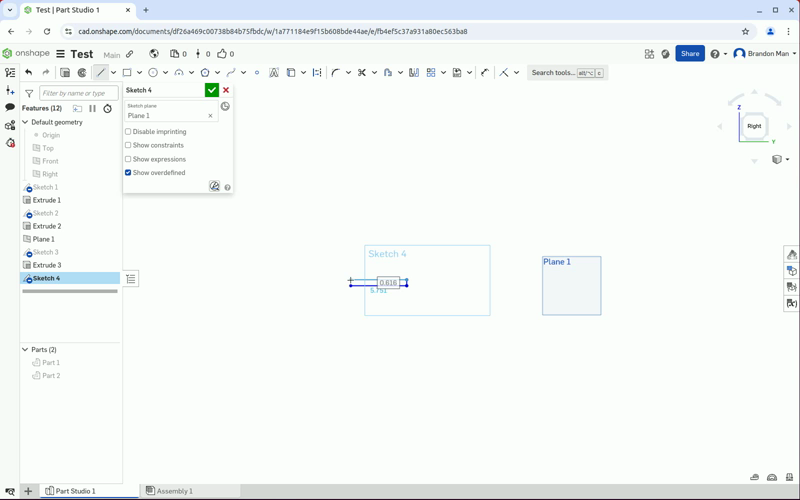
scroll(6)
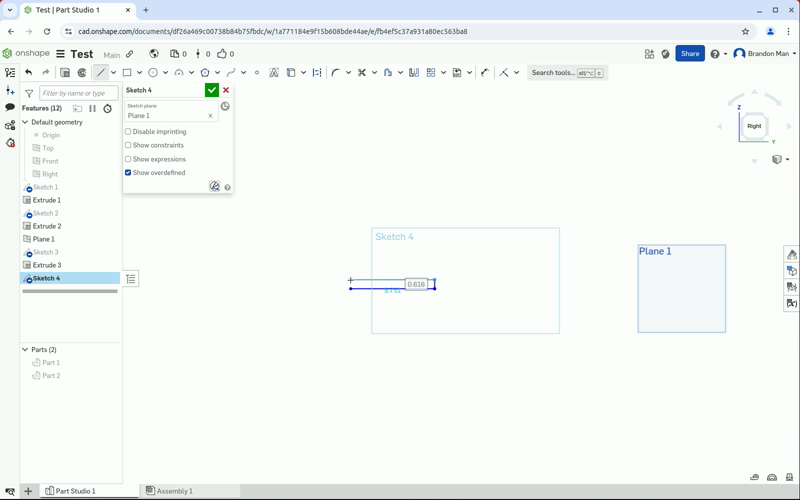
scroll(6)
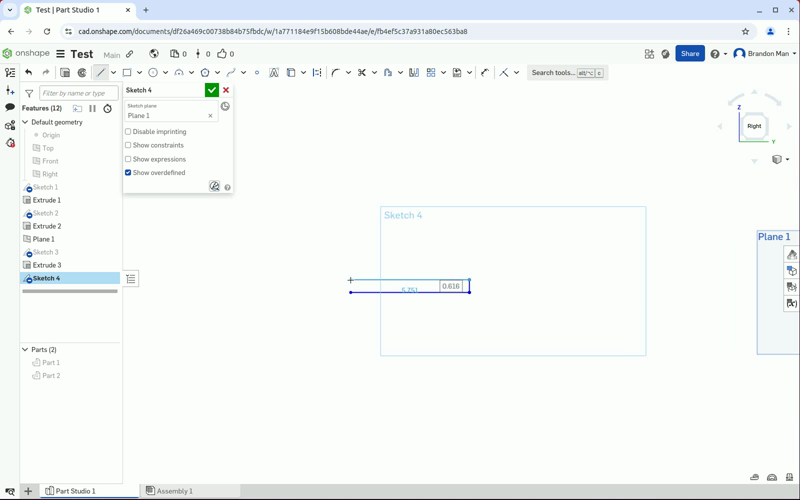
scroll(6)
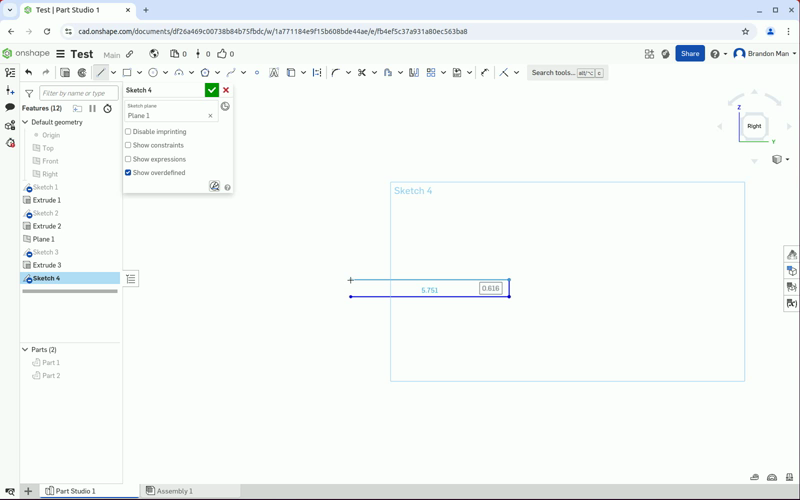
scroll(6)
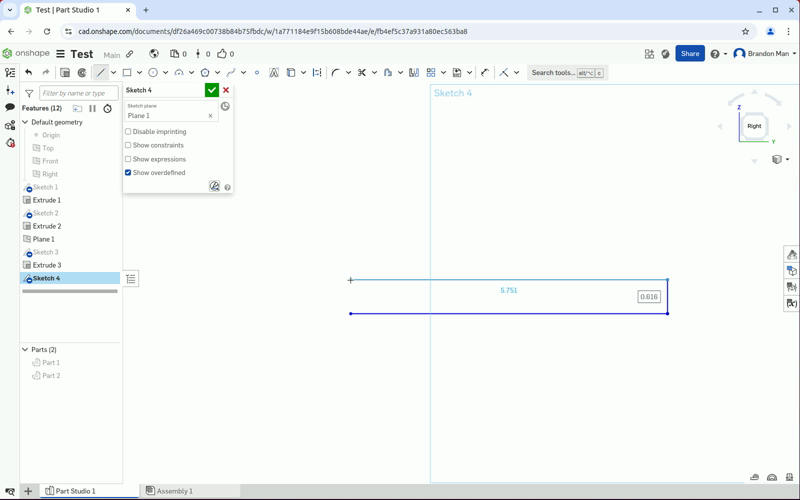
click(350, 279)
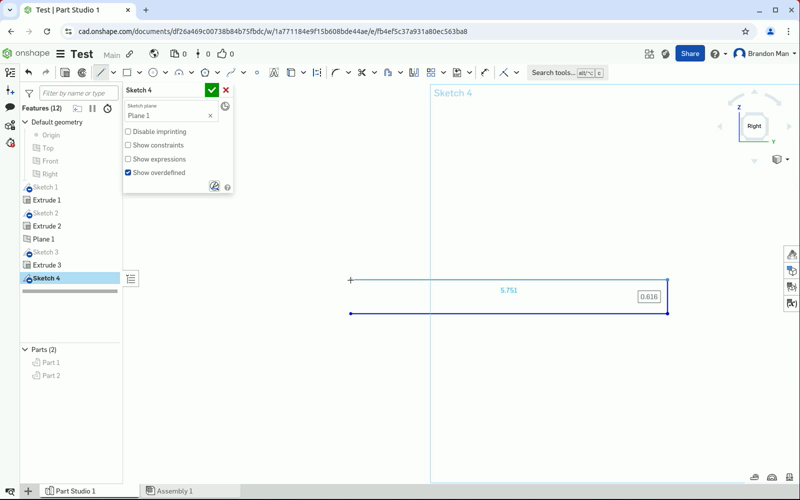
scroll(-6)
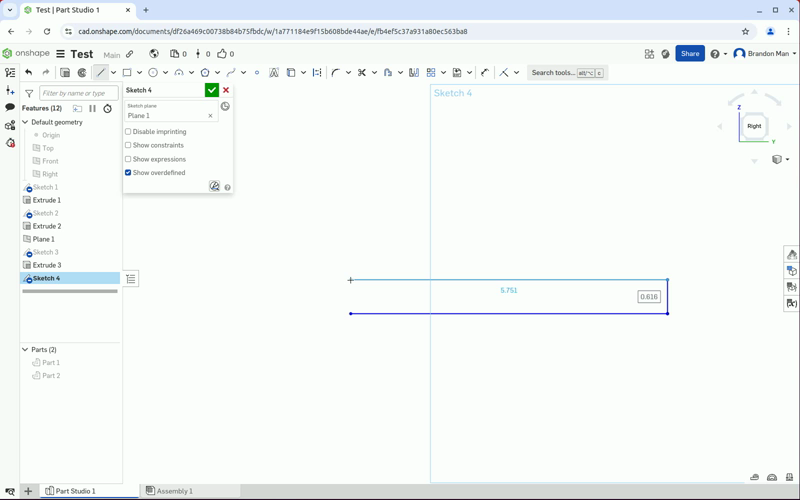
scroll(-6)
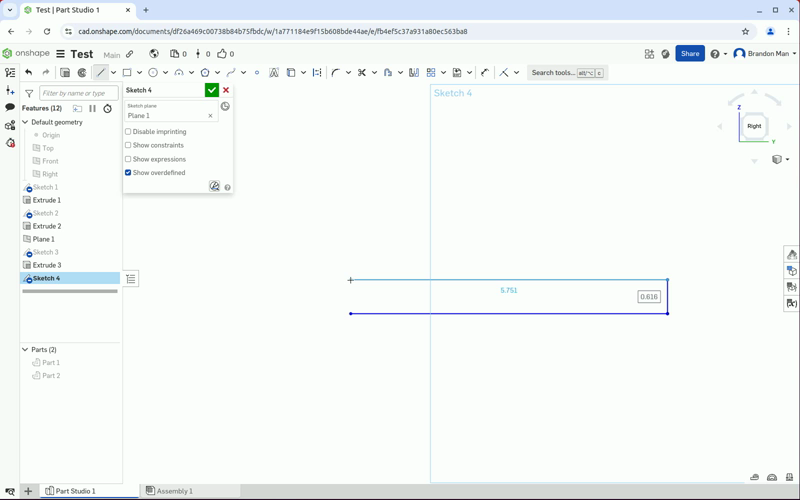
scroll(-6)
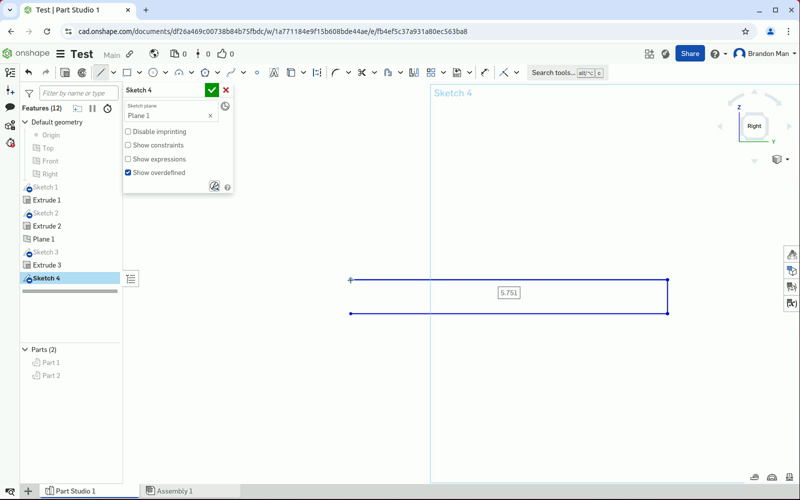
scroll(-6)
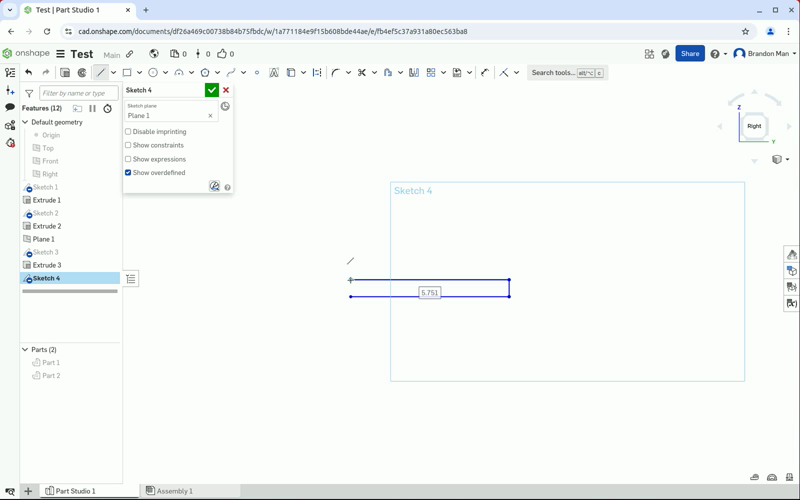
scroll(-6)
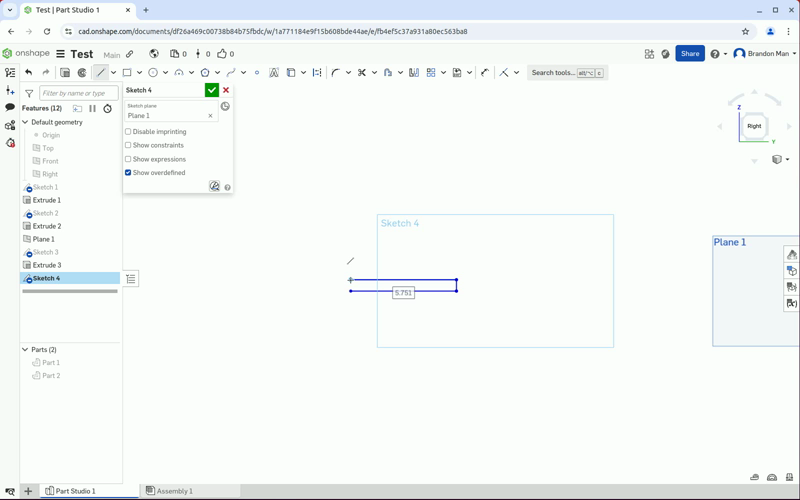
scroll(-6)
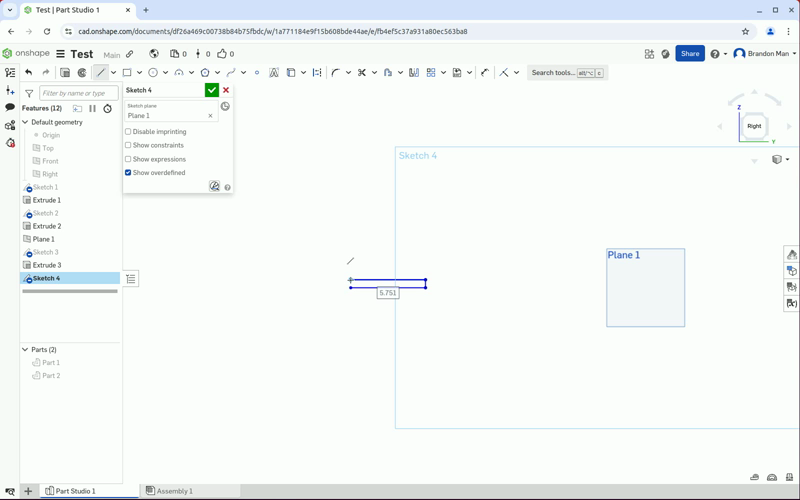
scroll(-6)
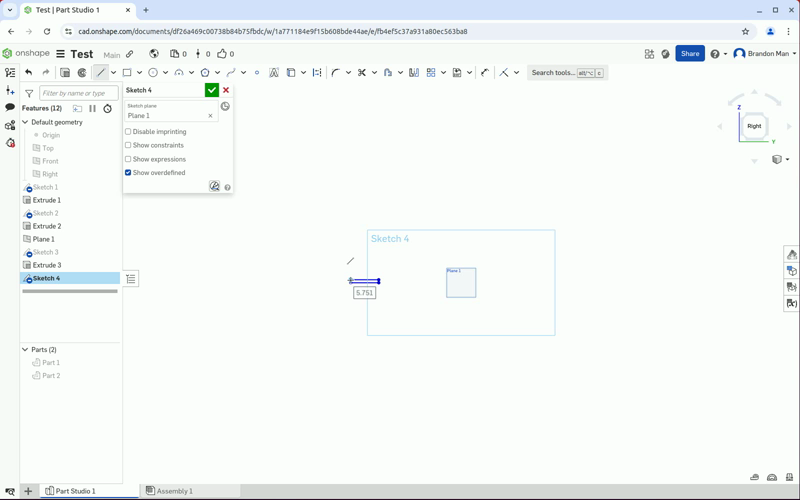
key_up(shift)
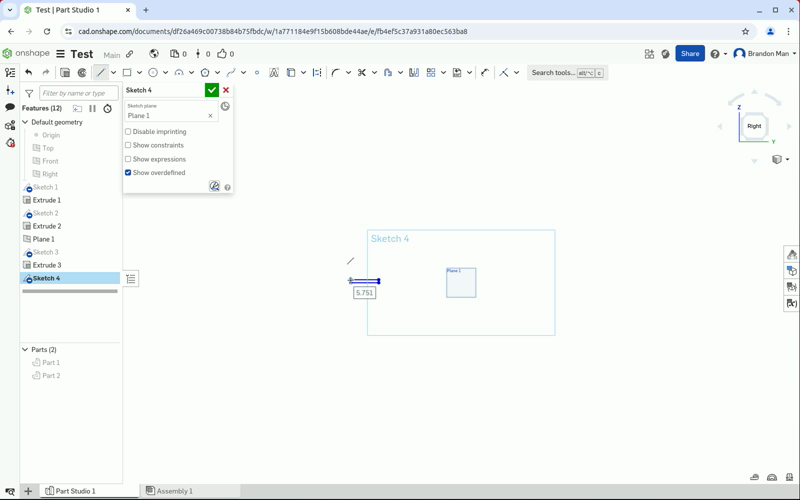
mouse_move(380, 279)
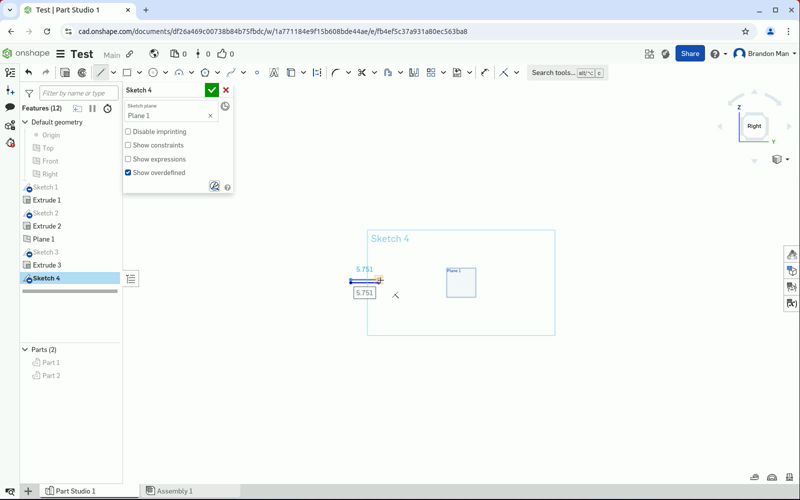
key_down(shift)
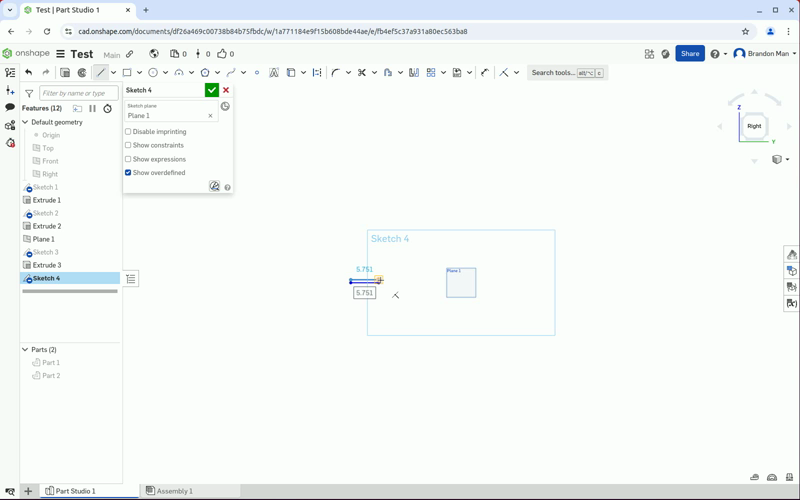
mouse_move(350, 282)
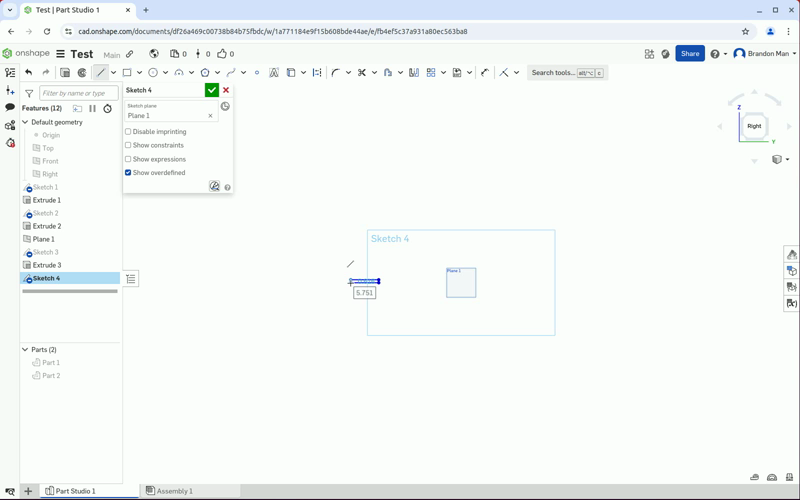
scroll(6)
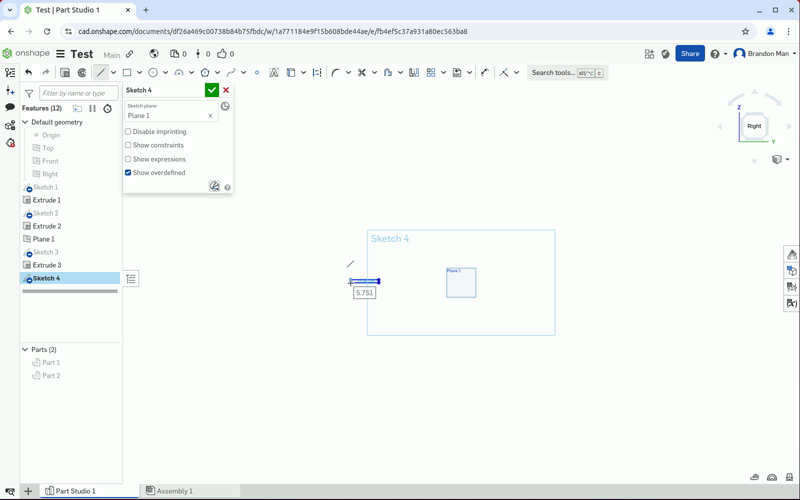
scroll(6)
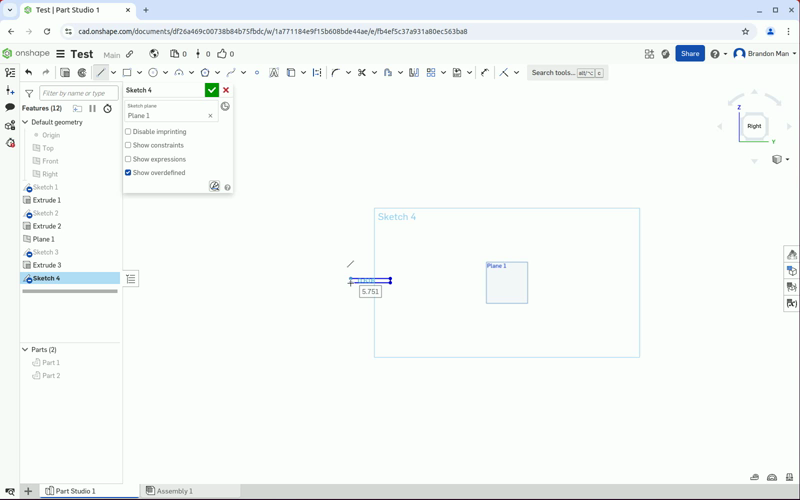
scroll(6)
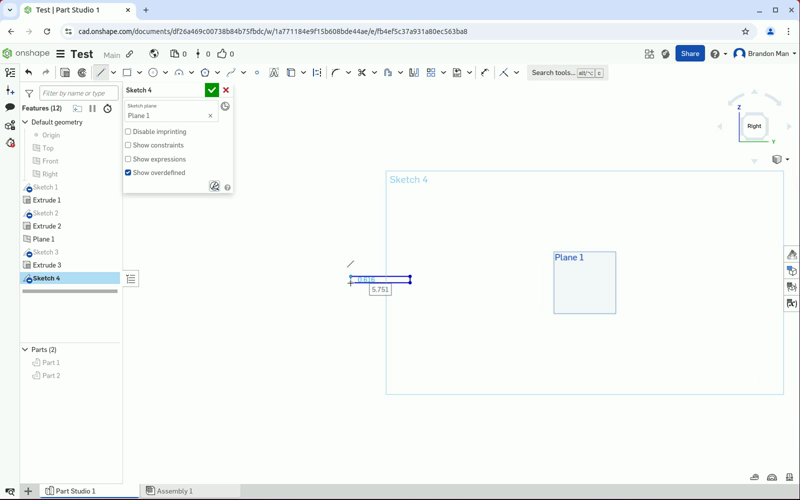
scroll(6)
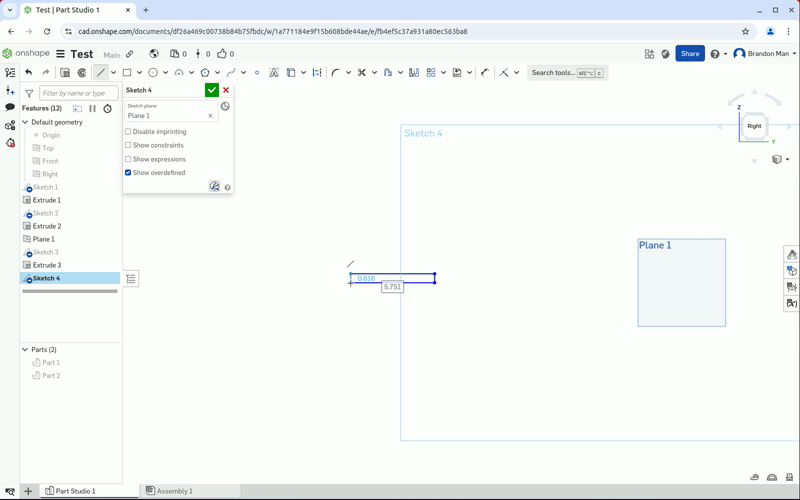
scroll(6)
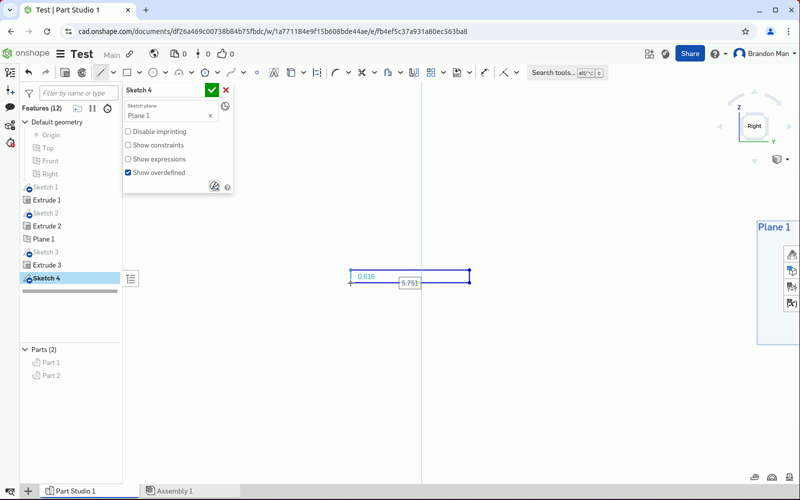
scroll(6)
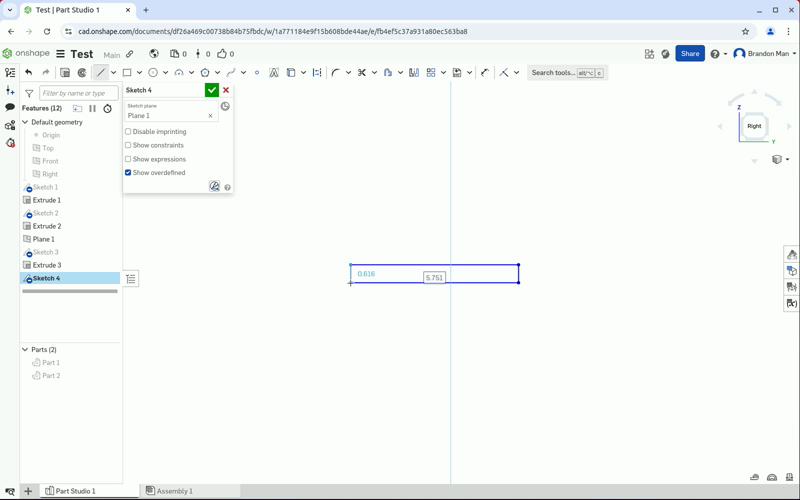
scroll(6)
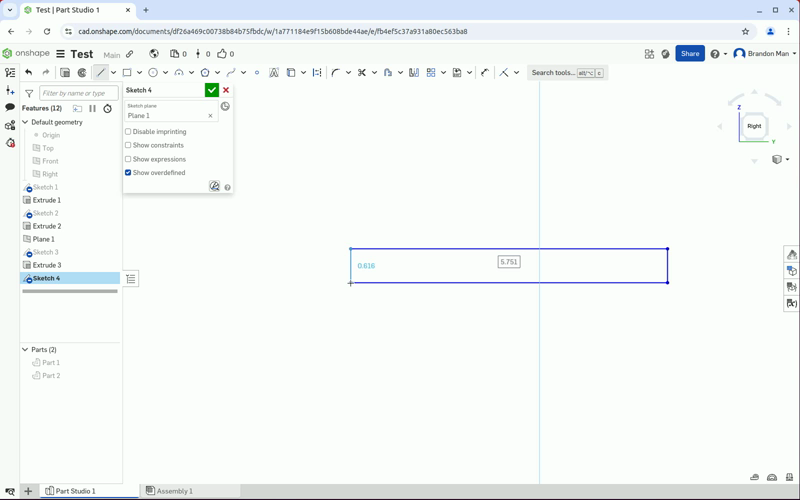
key_up(shift)
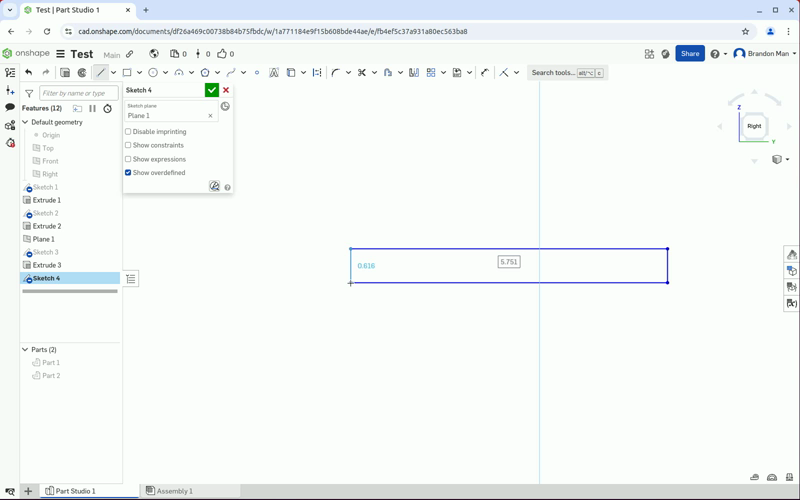
click(350, 282)
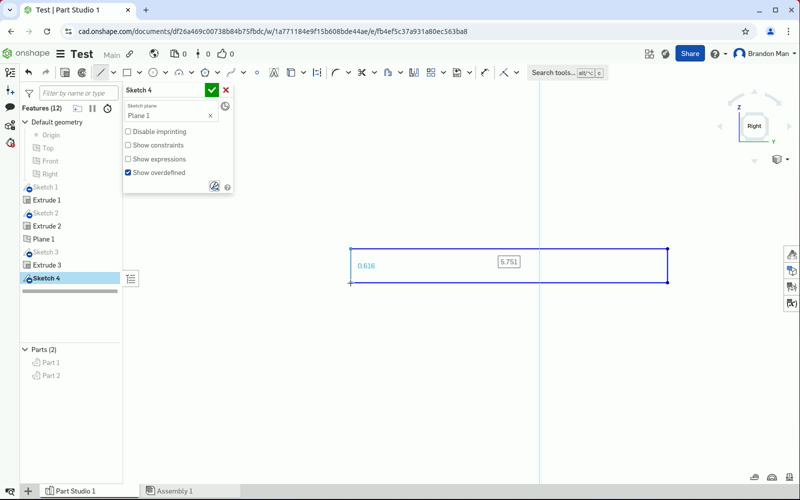
scroll(-6)
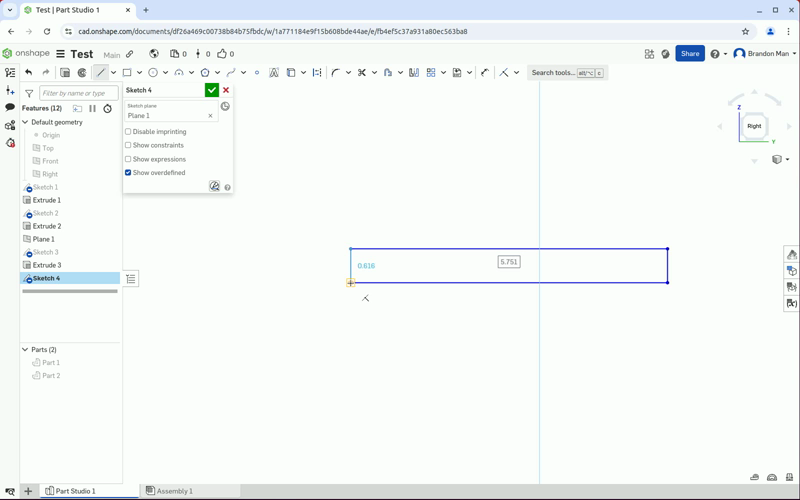
scroll(-6)
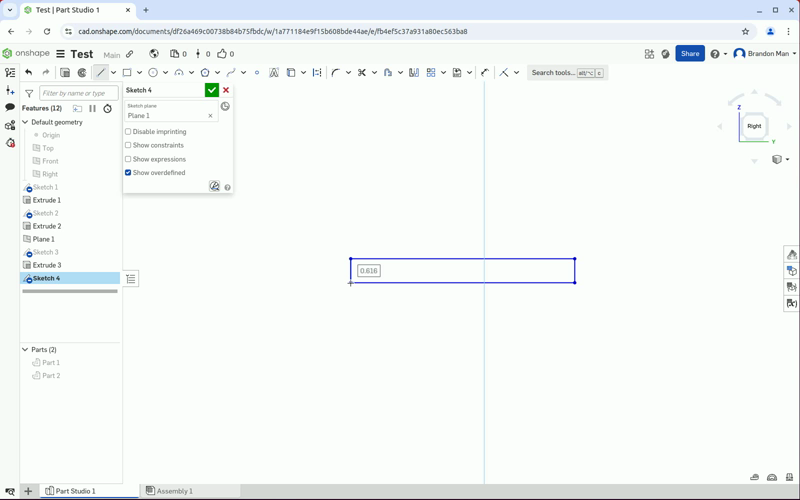
scroll(-6)
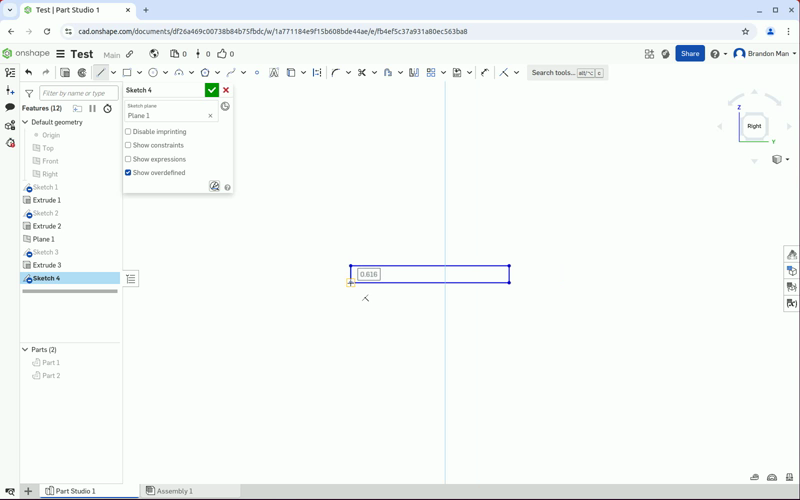
scroll(-6)
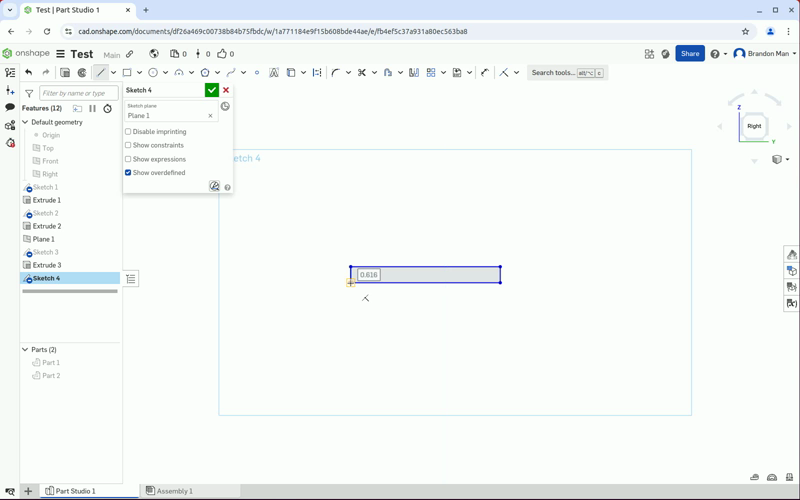
scroll(-6)
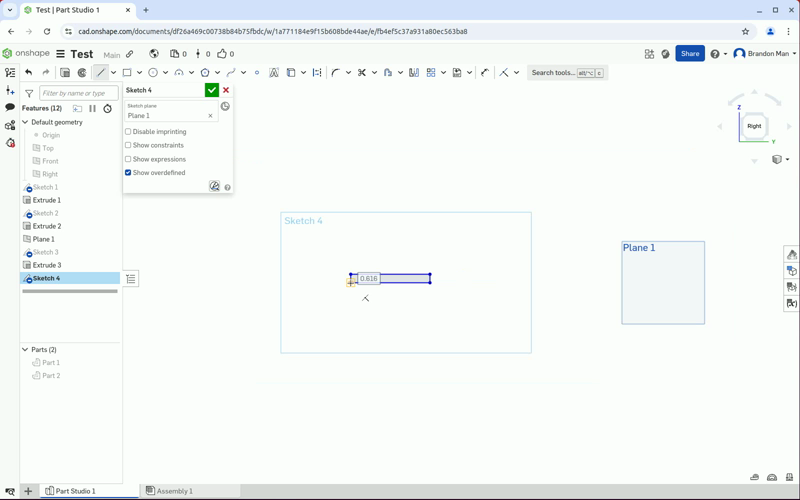
scroll(-6)
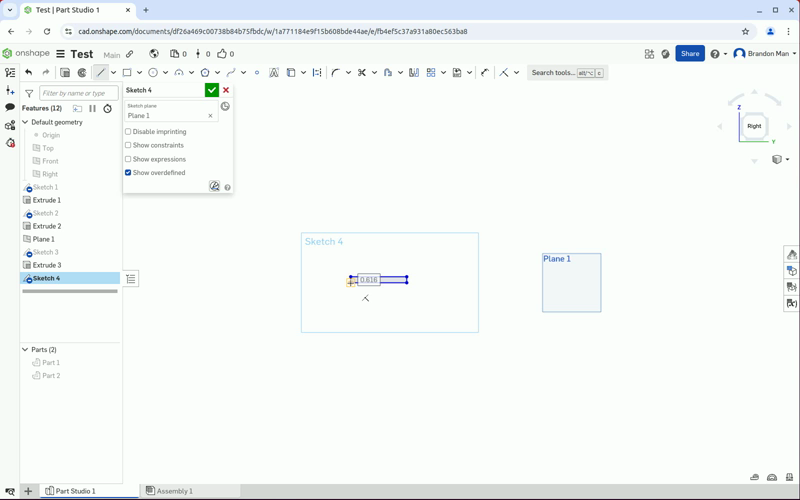
scroll(-6)
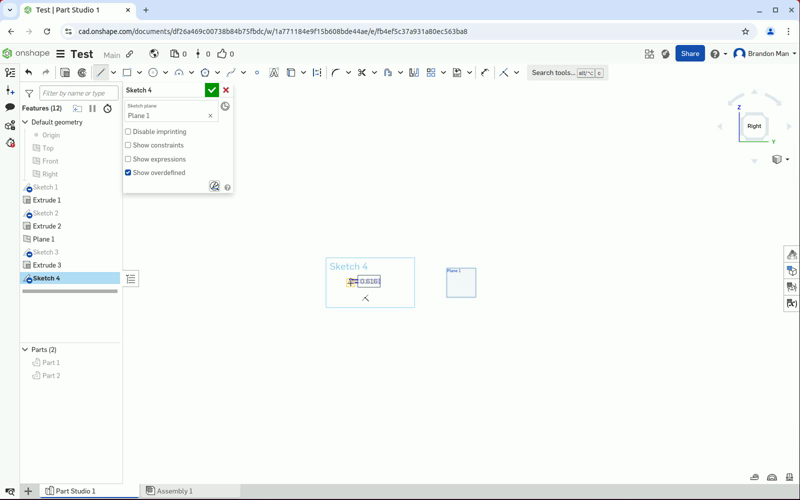
key(esc)
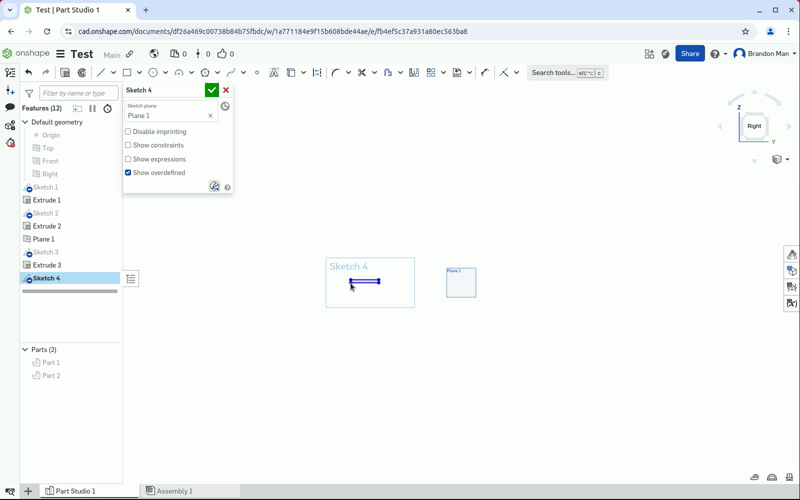
mouse_move(356, 282)
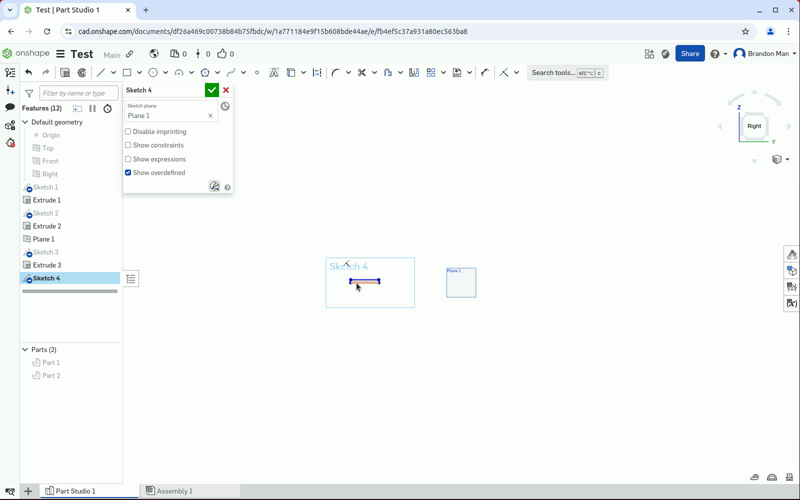
scroll(6)
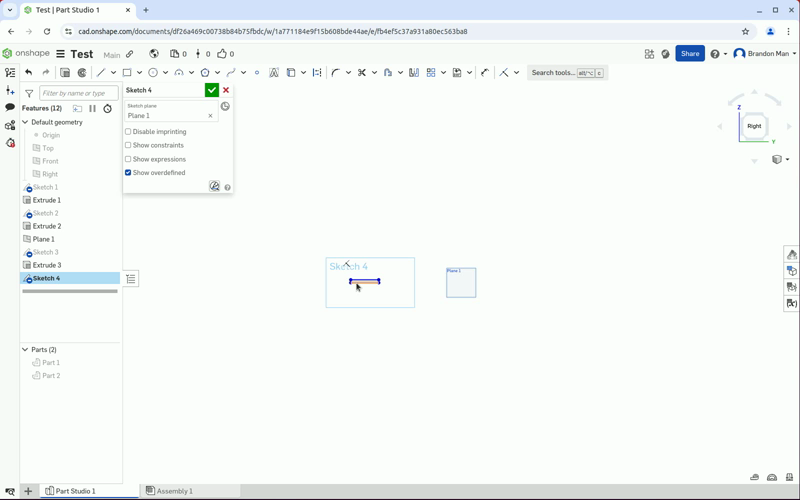
scroll(6)
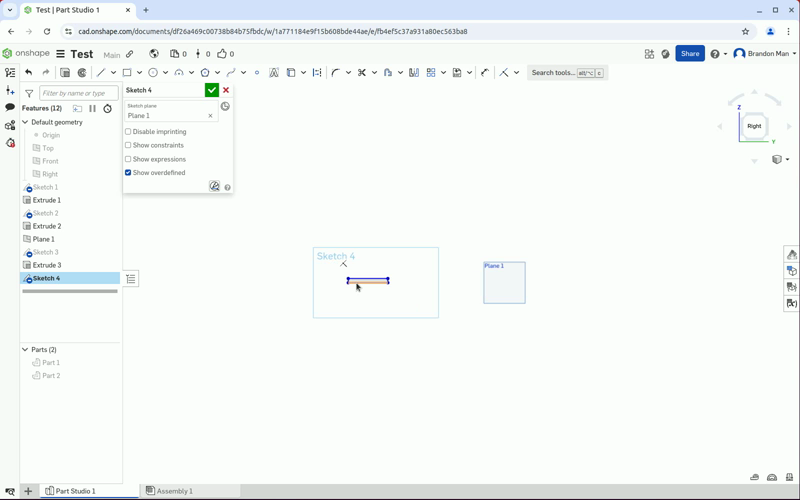
scroll(6)
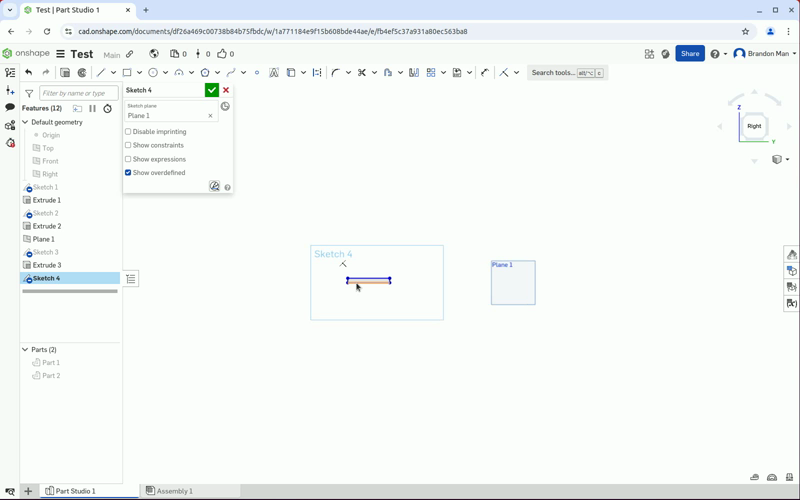
scroll(6)
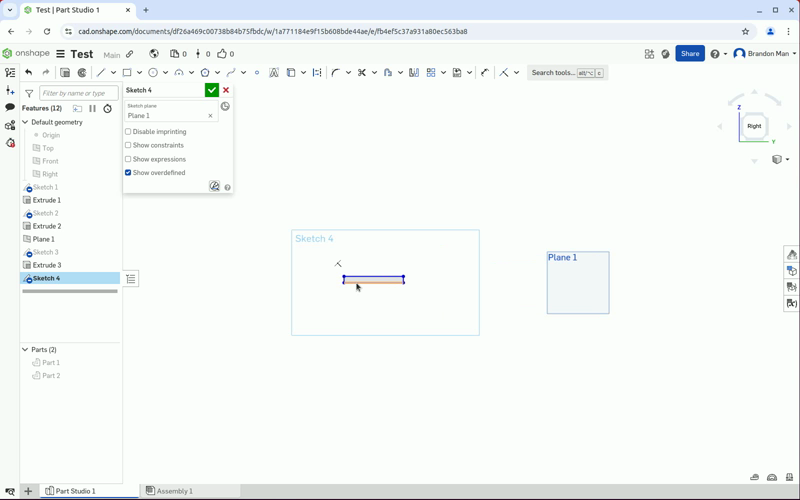
scroll(6)
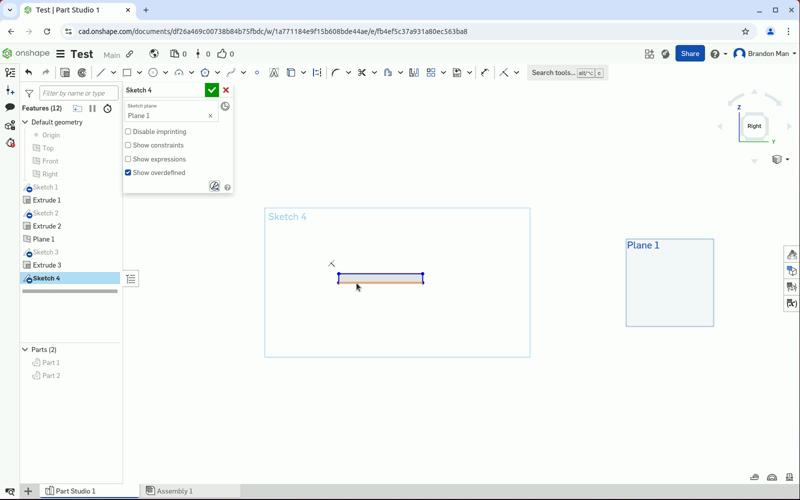
scroll(6)
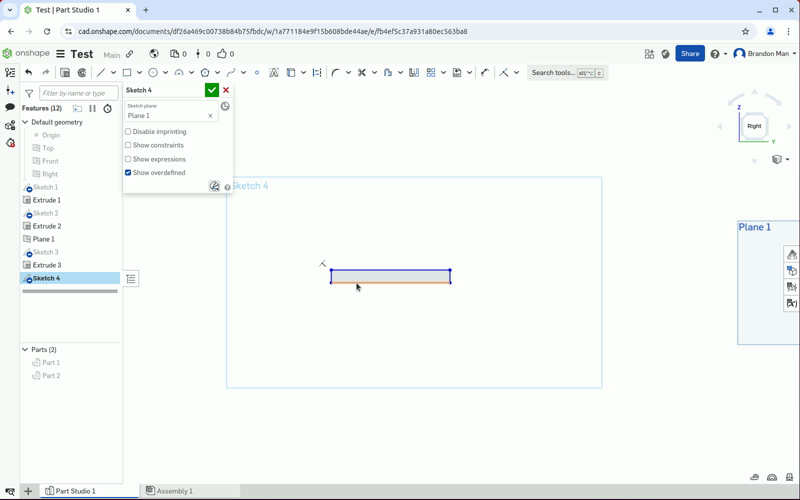
scroll(6)
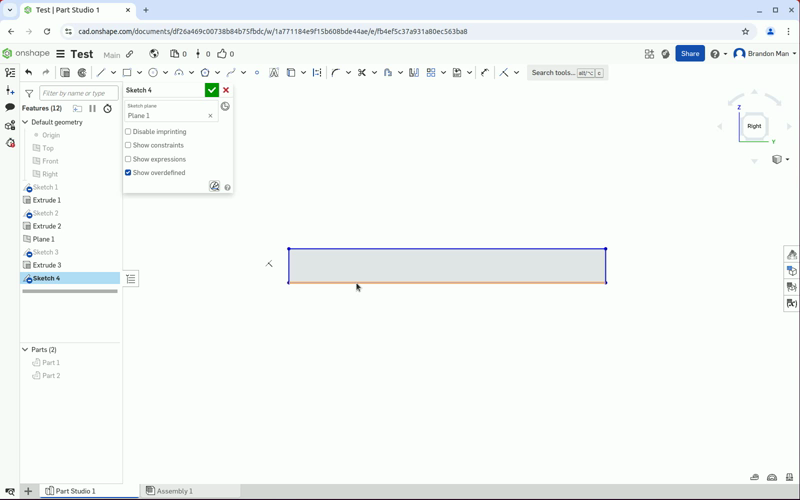
click(356, 282)
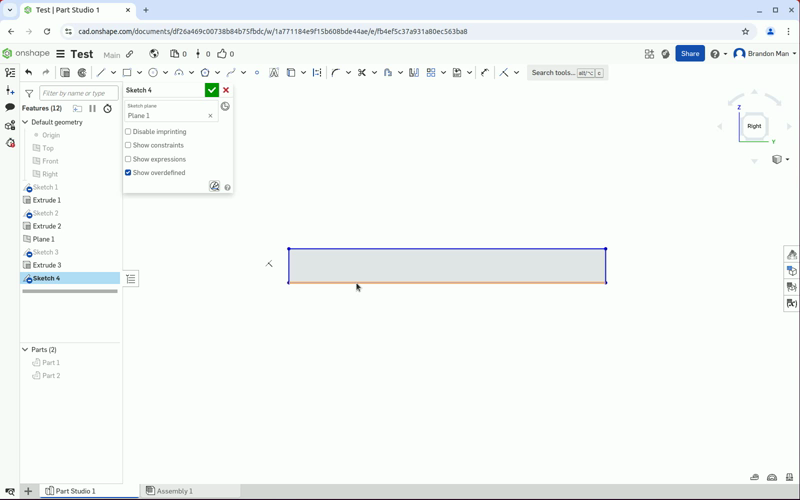
scroll(-6)
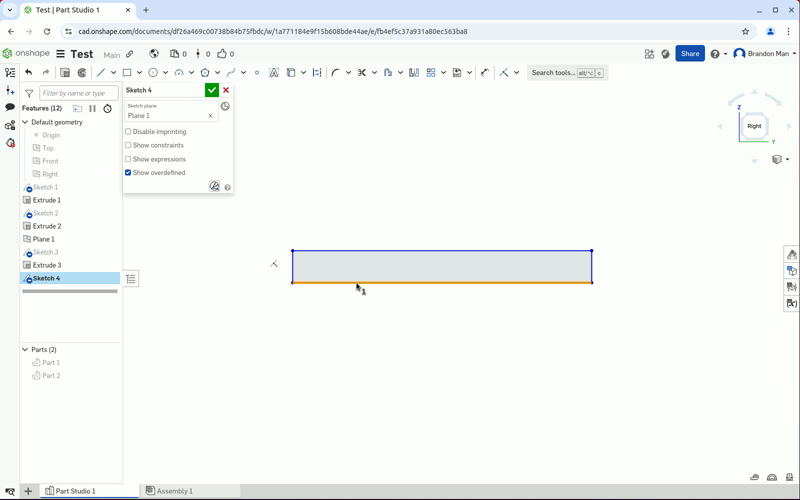
scroll(-6)
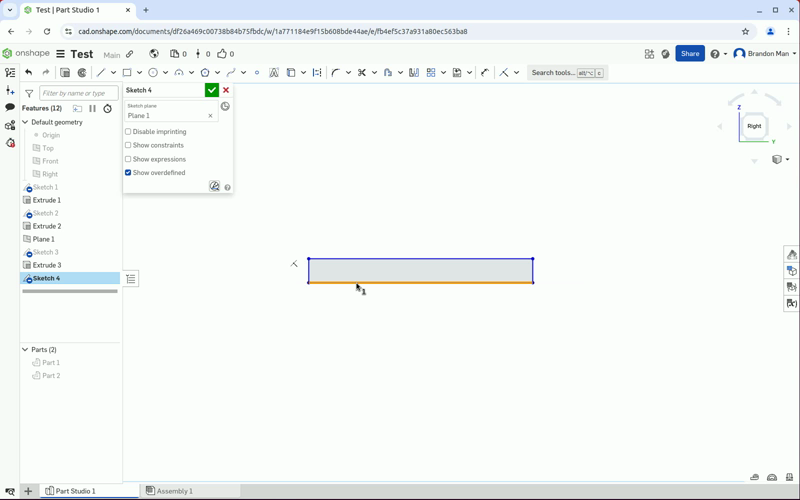
scroll(-6)
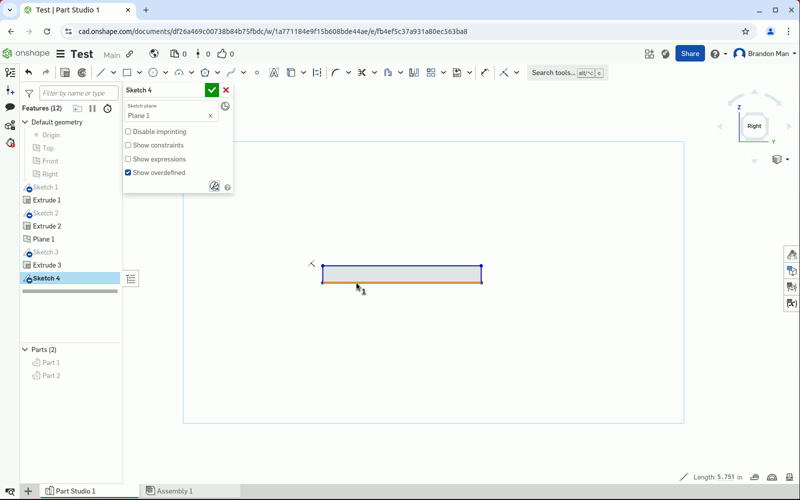
scroll(-6)
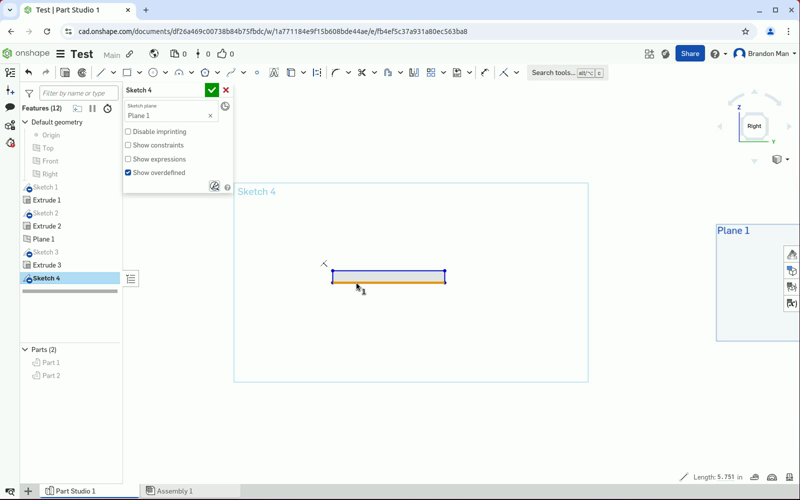
scroll(-6)
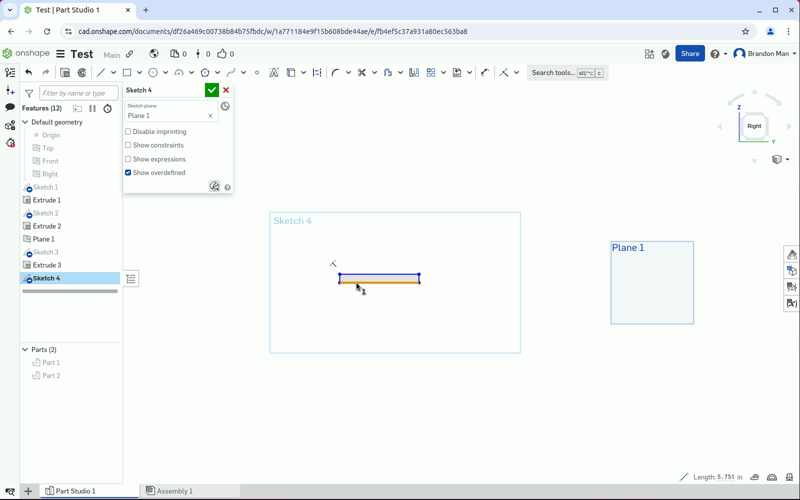
scroll(-6)
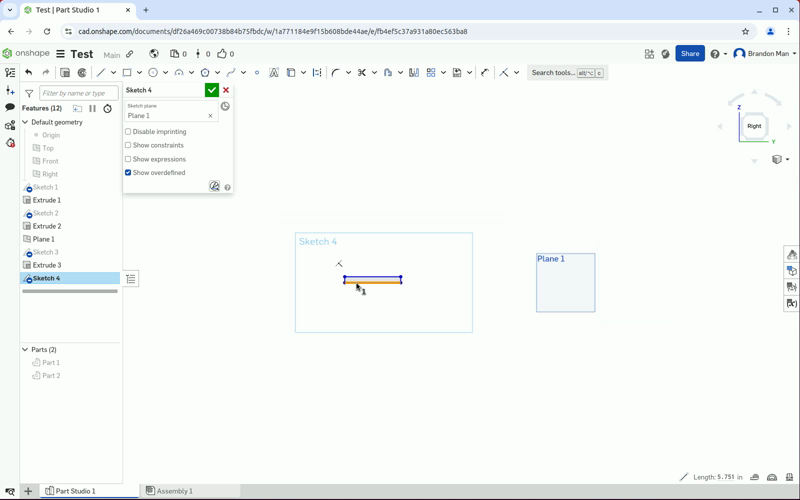
scroll(-6)
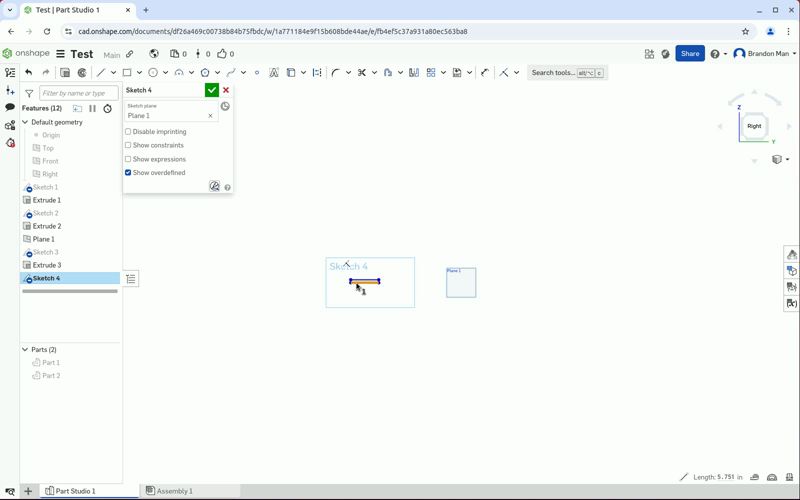
mouse_move(73, 352)
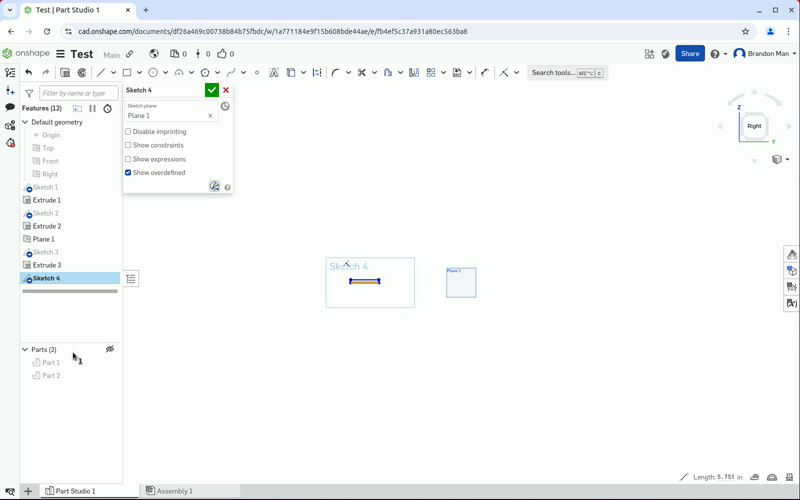
key(shift+y)
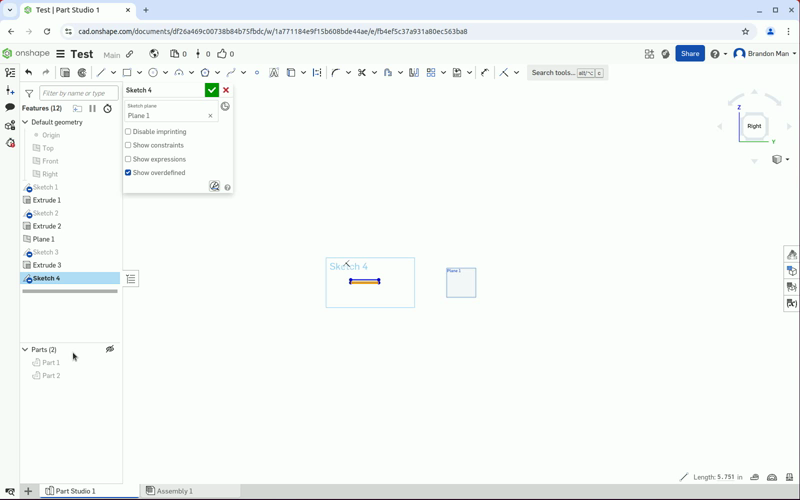
key(shift+e)
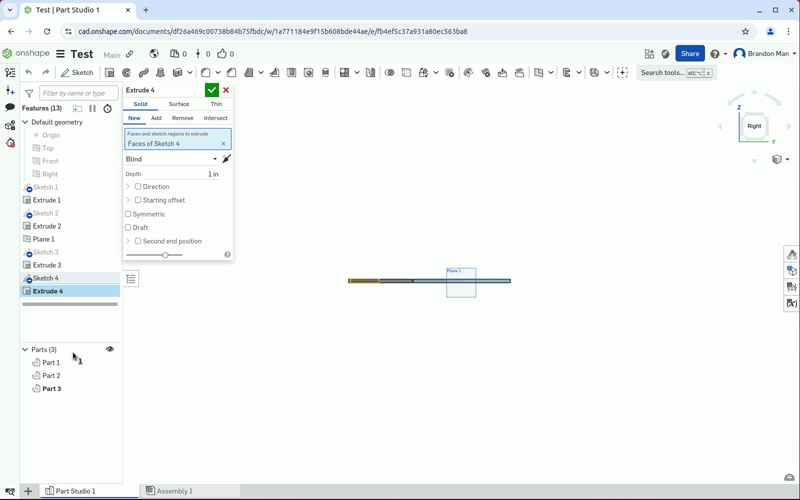
mouse_move(143, 106)
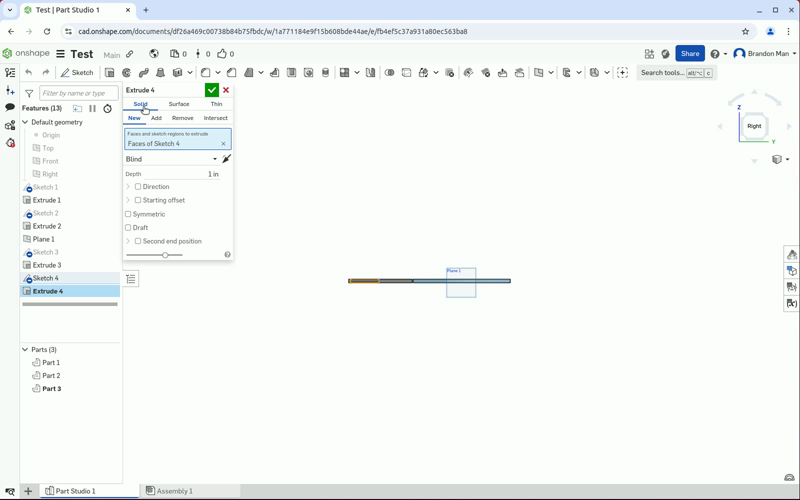
click(143, 106)
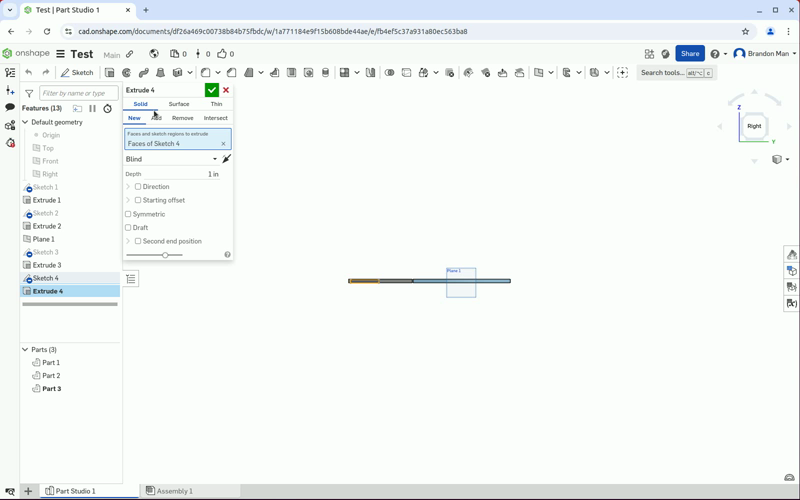
mouse_move(186, 120)
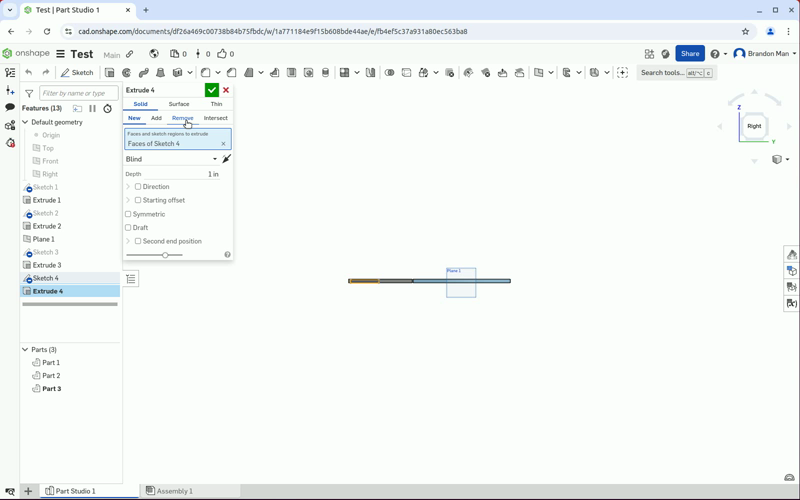
click(186, 120)
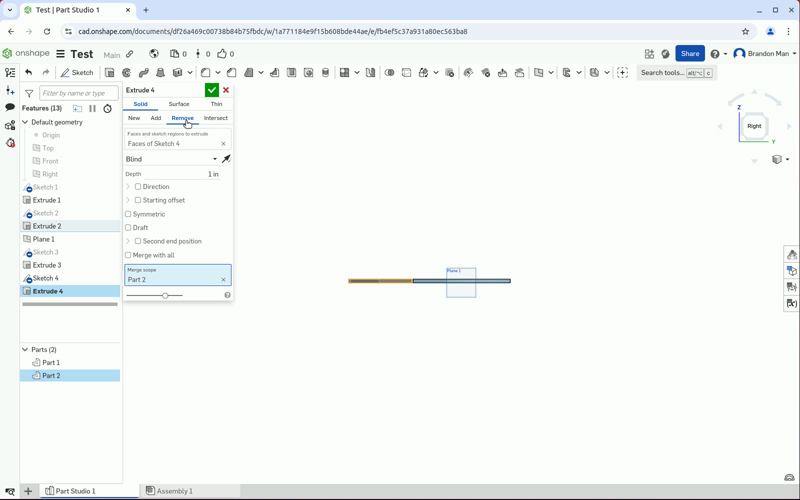
key(tab, 4)
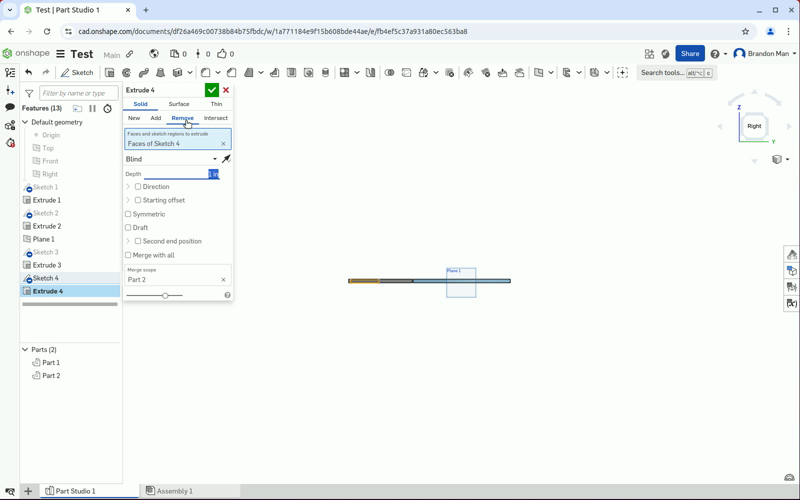
text(0.241)
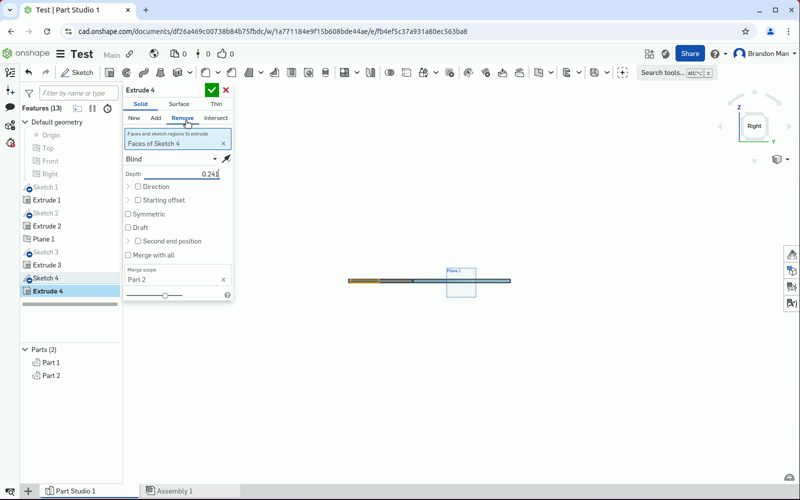
key(tab, 6)
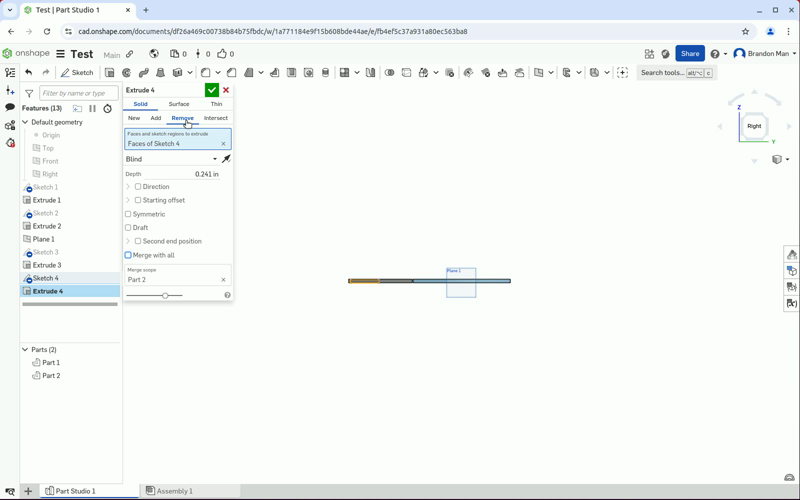
key(space)
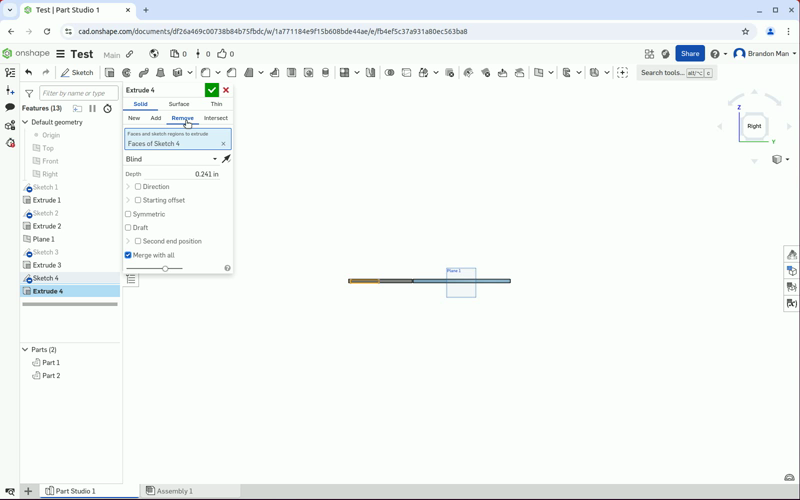
key(enter)
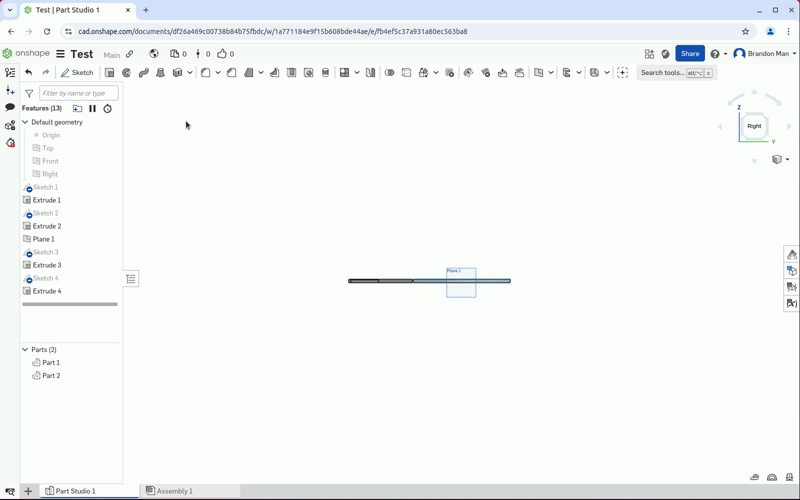
key(shift+h)
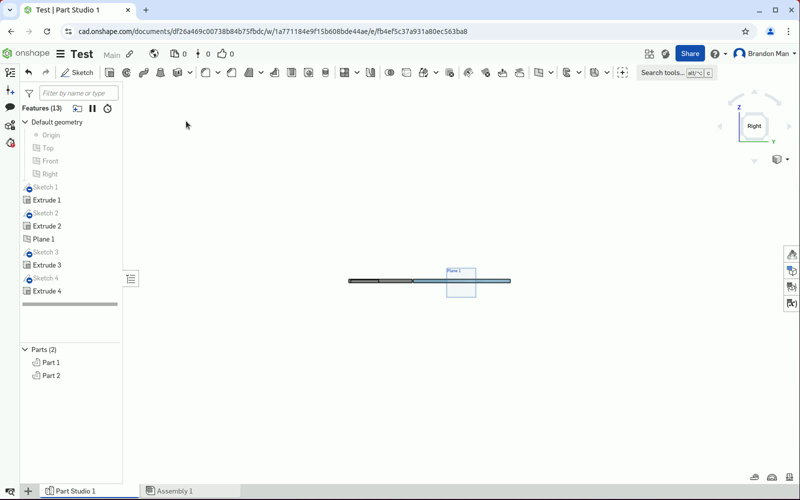
key(shift+h)
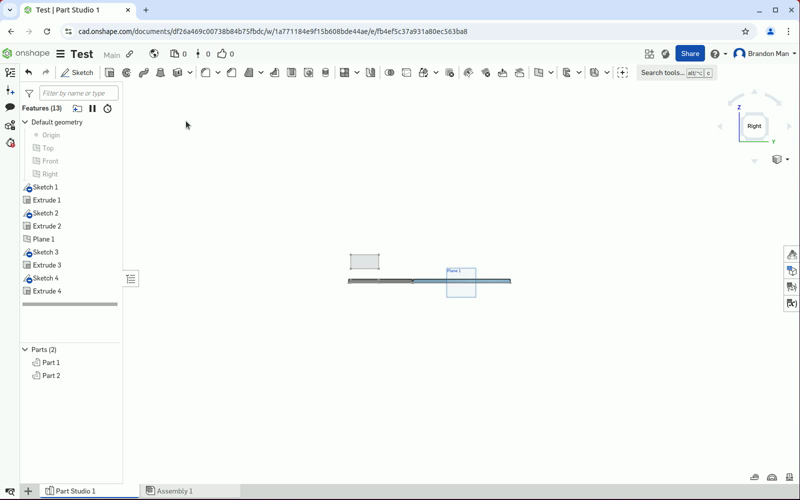
key(shift+7)
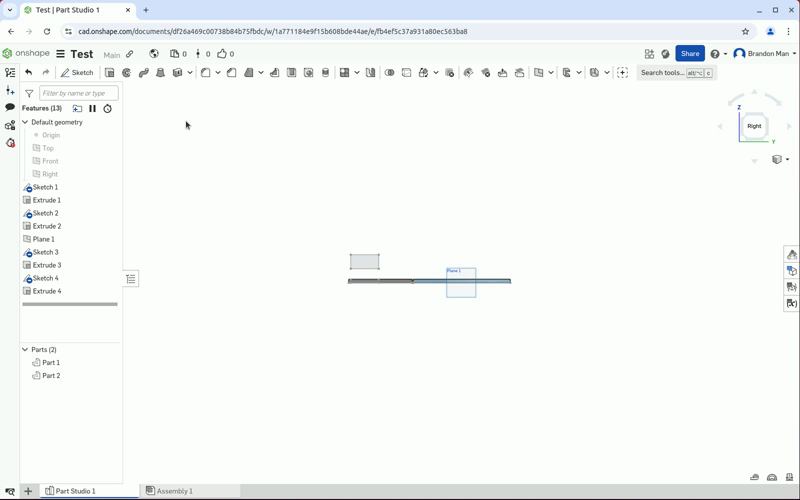
key(right, 2)
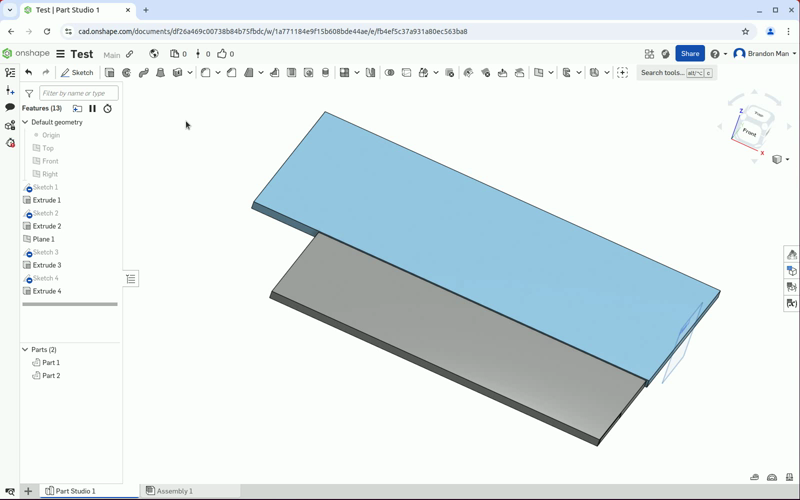
key(down, 2)
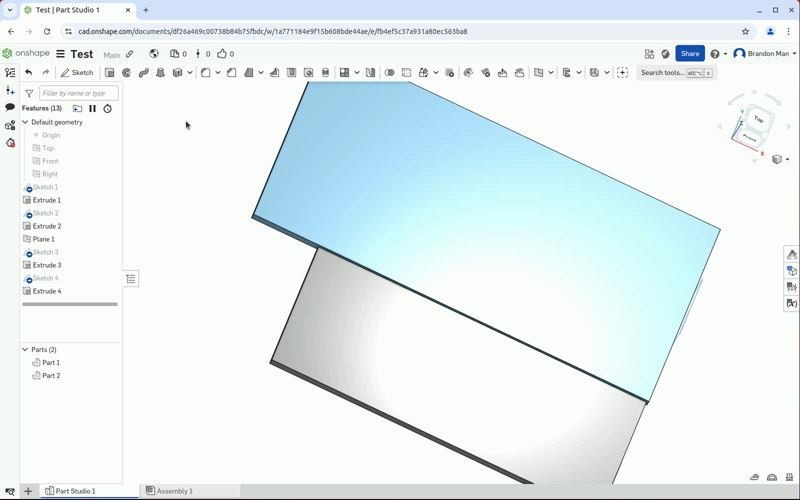
key(up, 2)
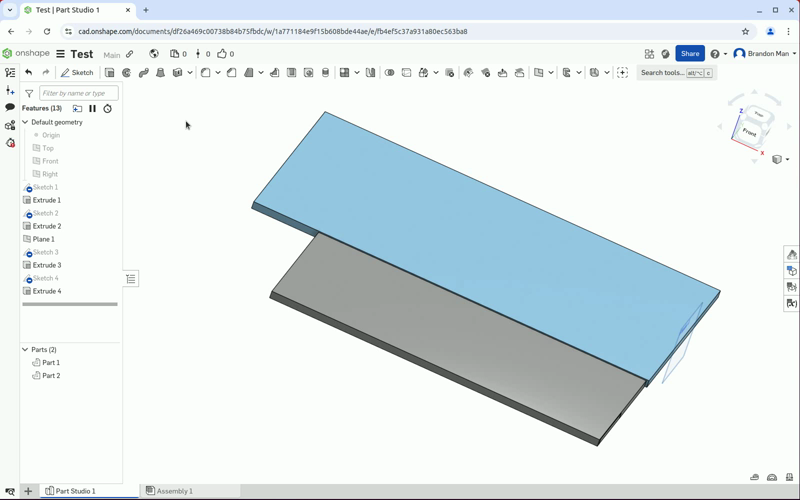
key(left, 2)
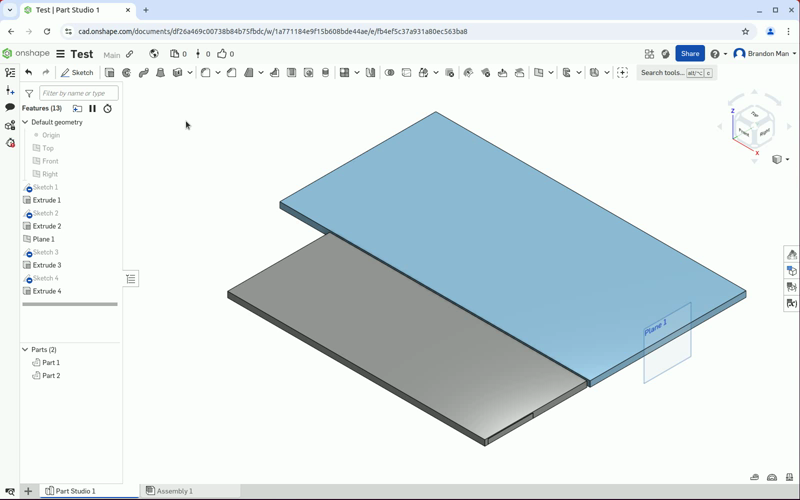
mouse_move(73, 189)
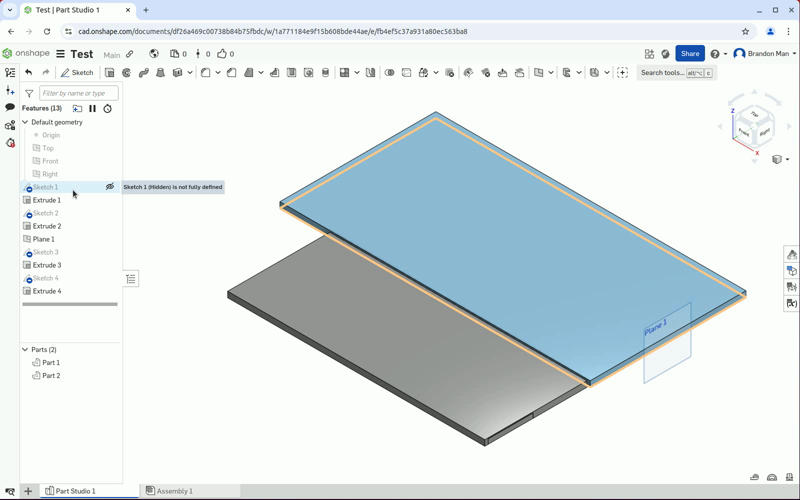
click(73, 189)